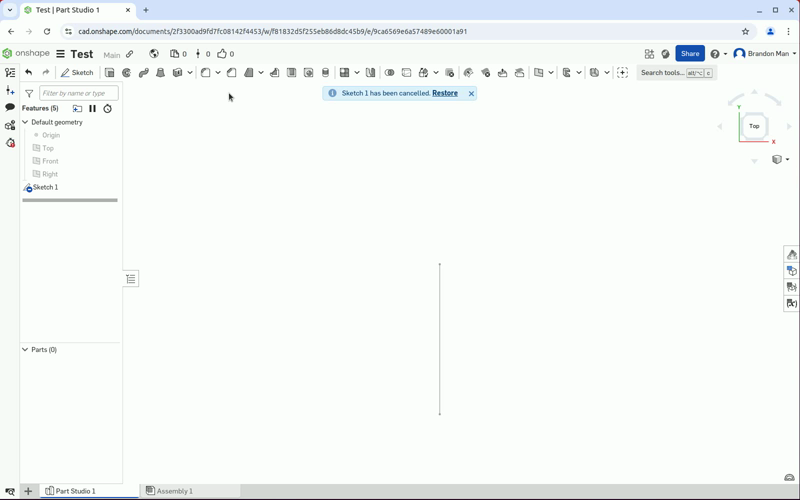
key(shift+h)
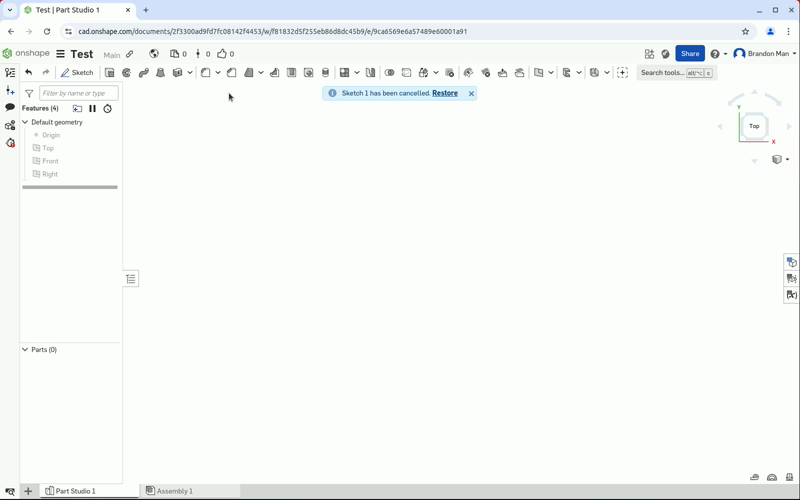
mouse_move(73, 352)
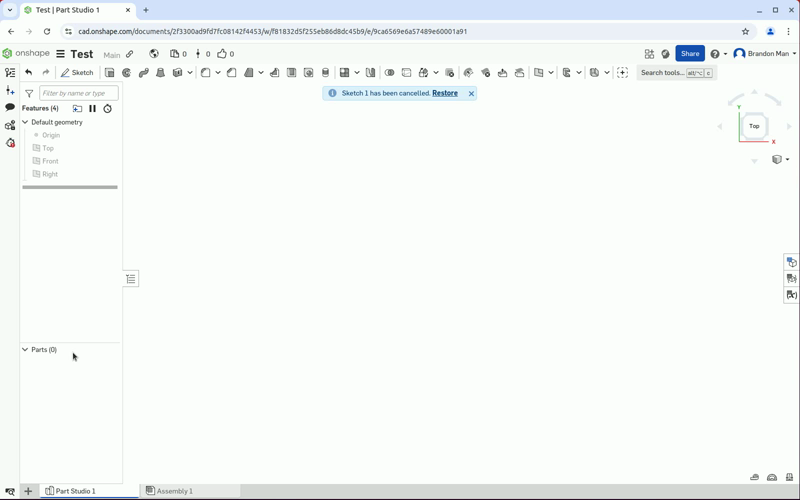
key(y)
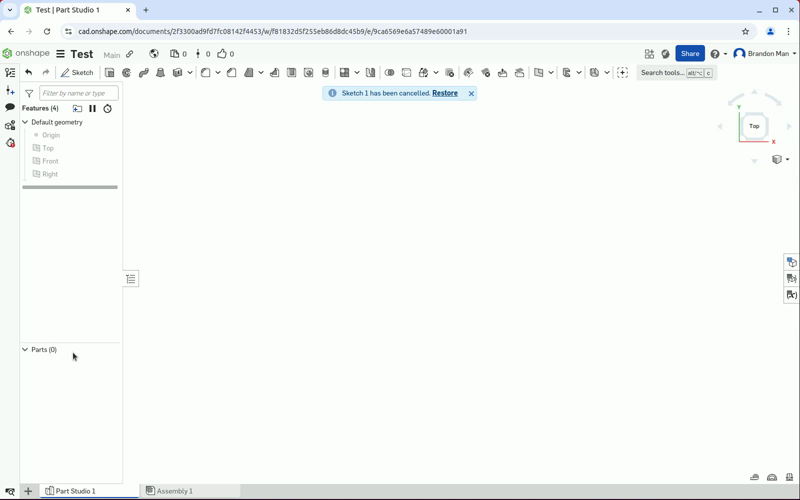
key(shift+p)
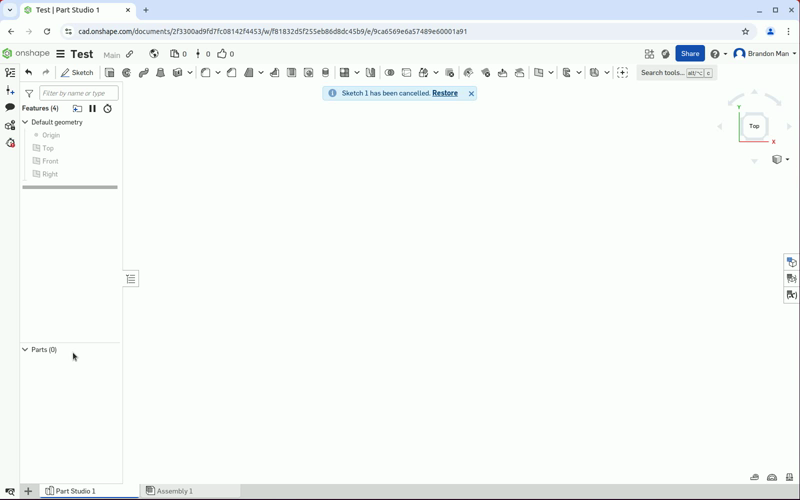
key(space)
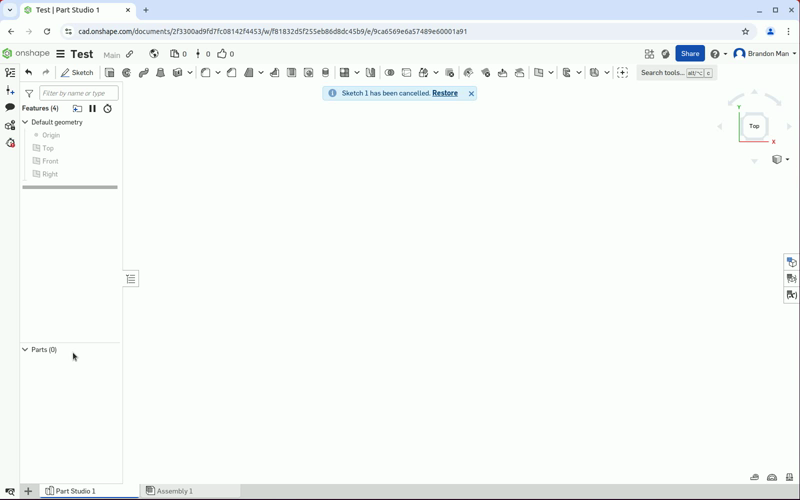
key_down(shift)
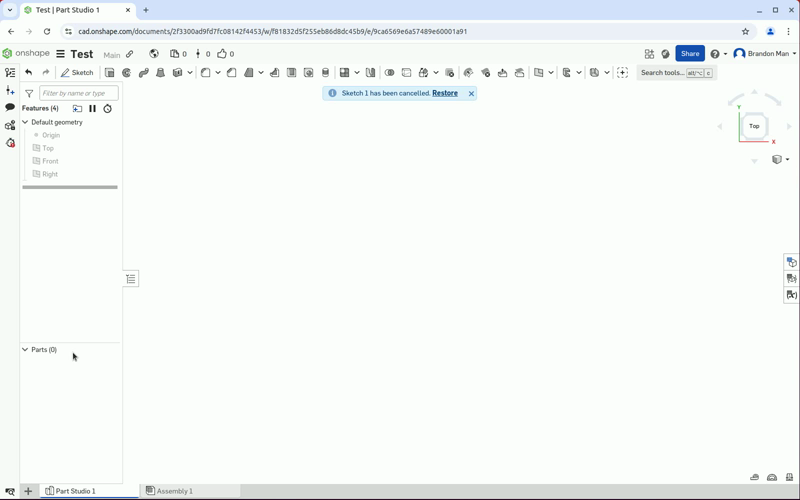
key(up)
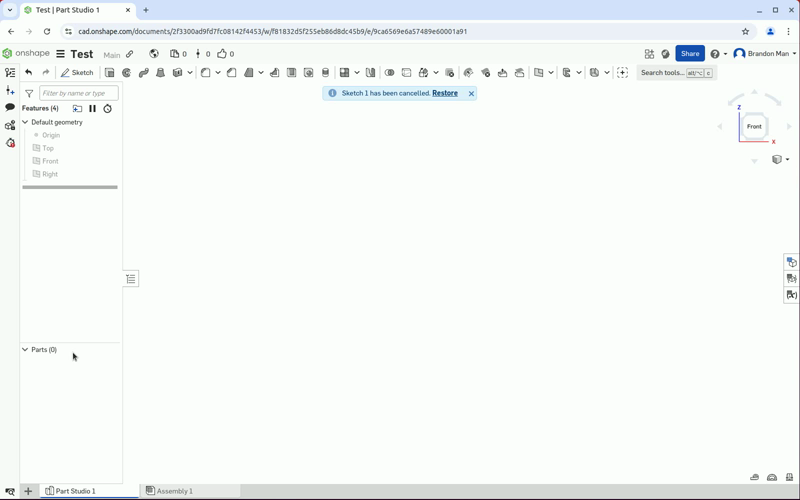
key_up(shift)
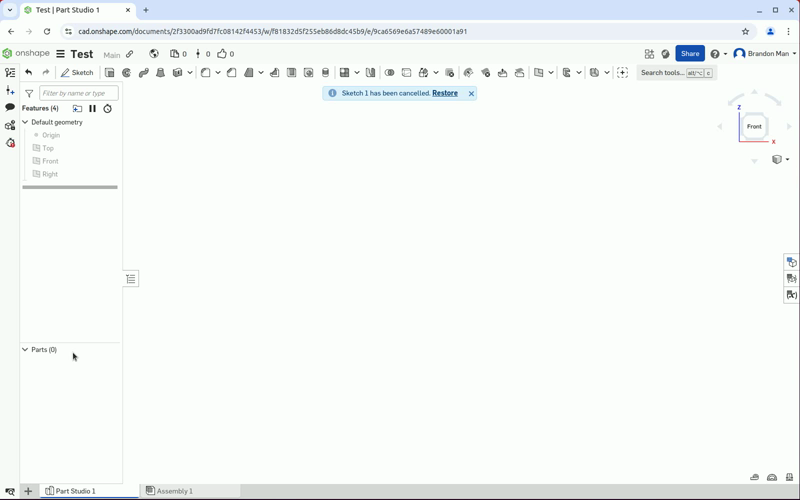
mouse_move(73, 352)
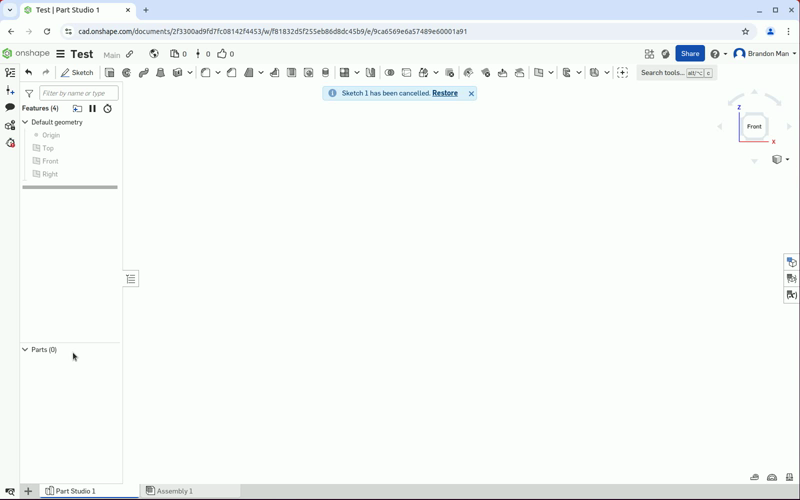
key(shift+y)
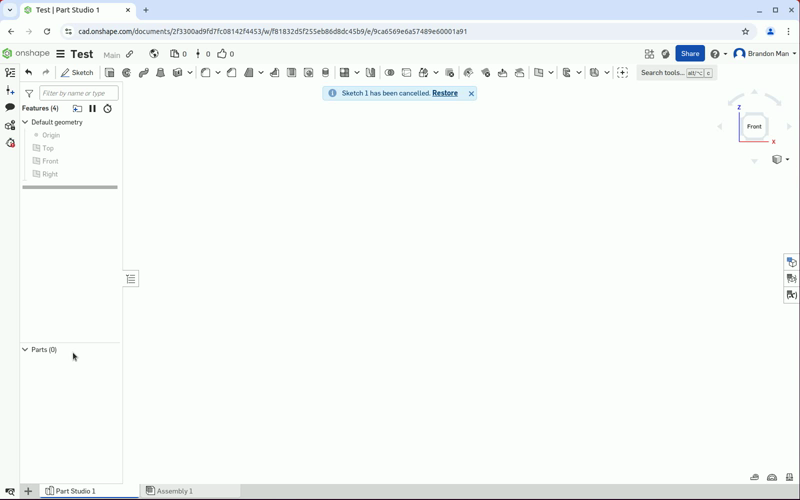
key(shift+s)
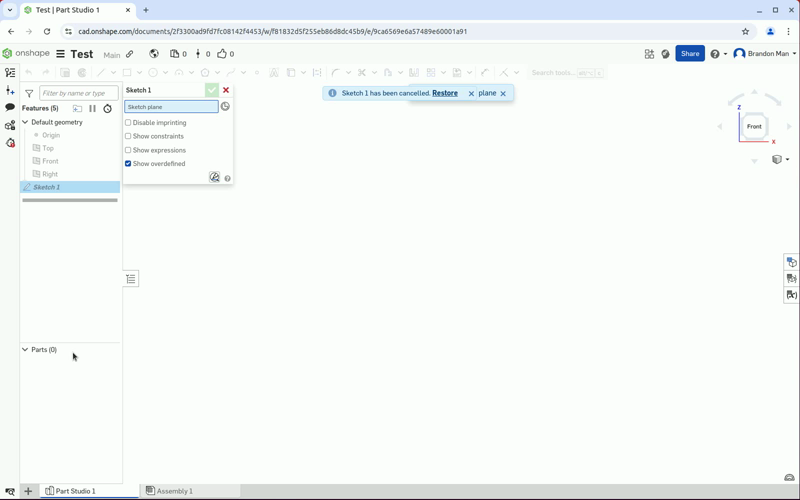
mouse_move(73, 163)
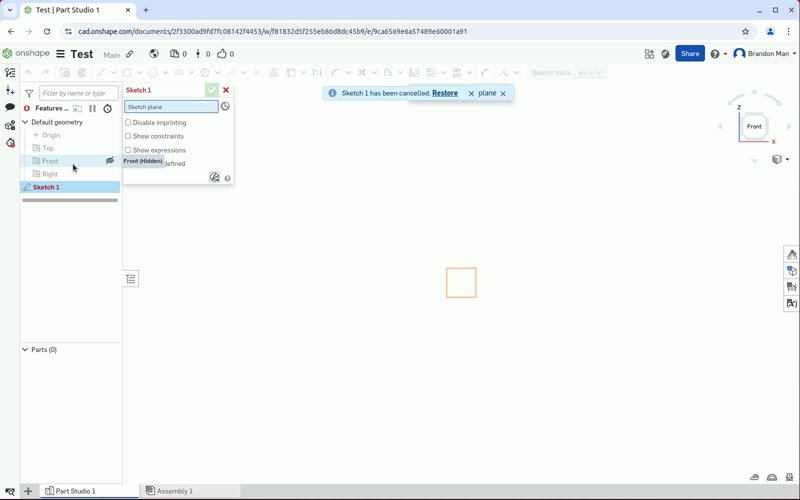
click(73, 163)
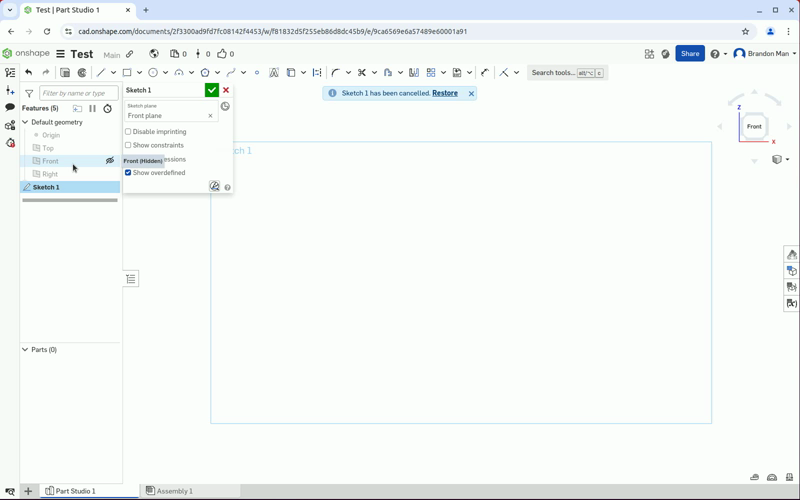
mouse_move(73, 352)
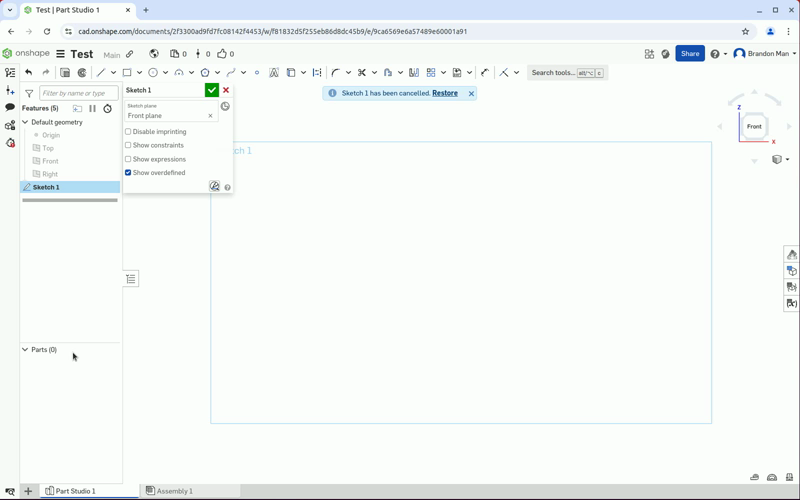
key(y)
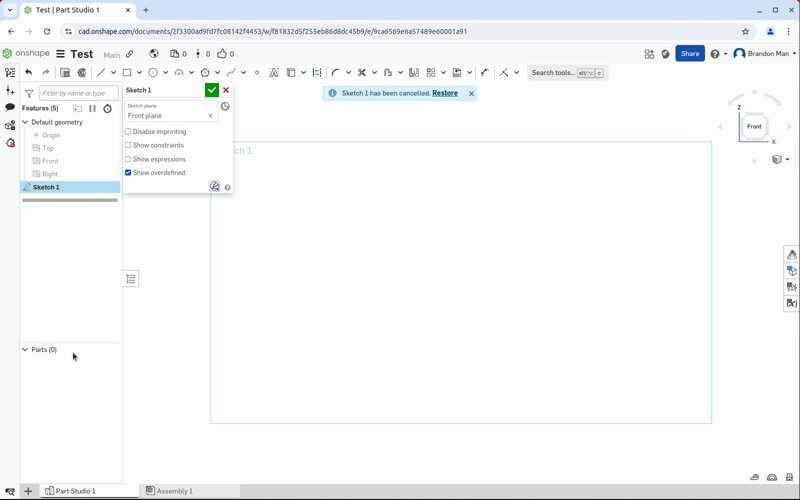
key(l)
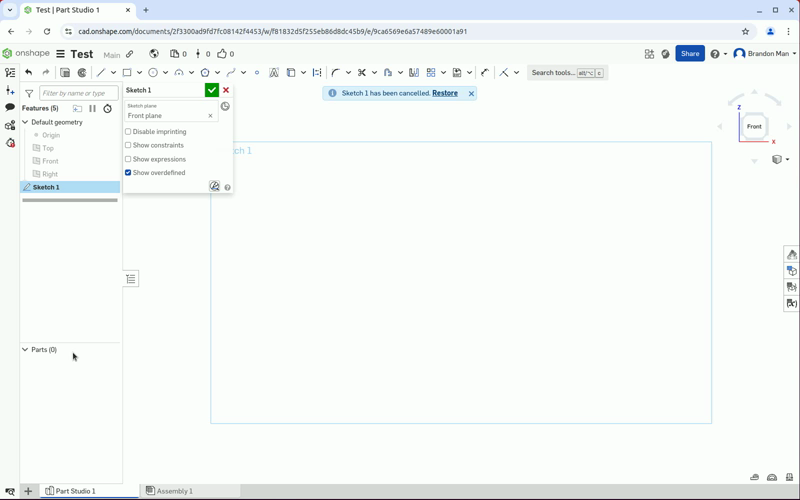
key_down(shift)
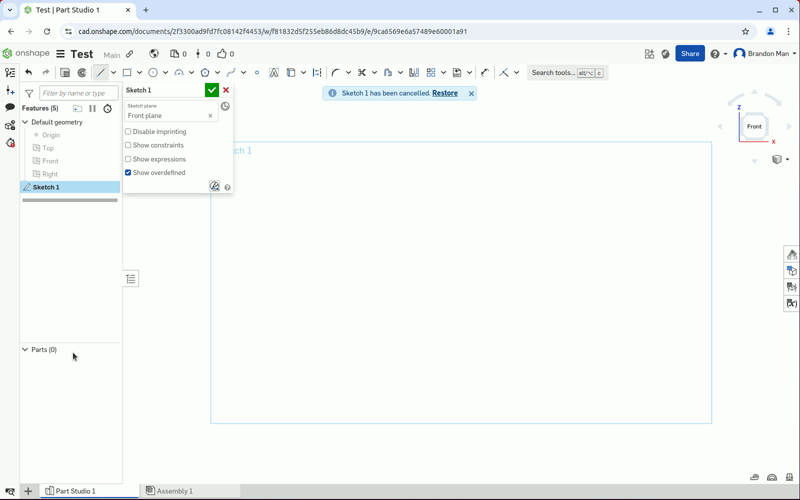
mouse_move(362, 282)
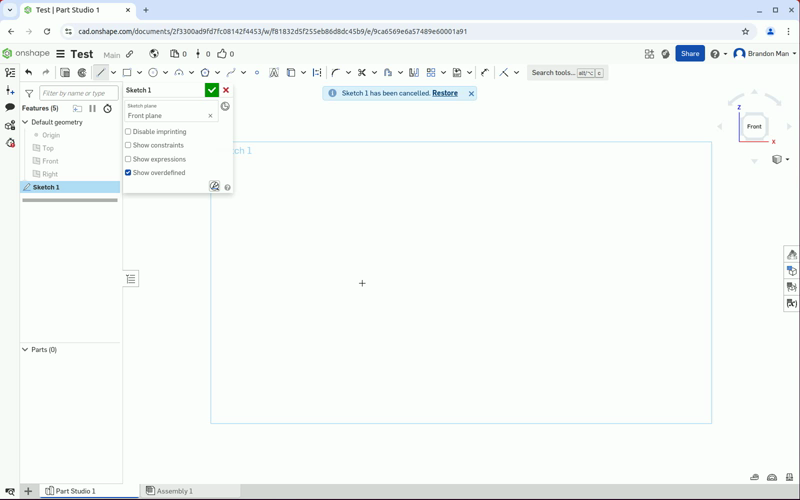
click(362, 282)
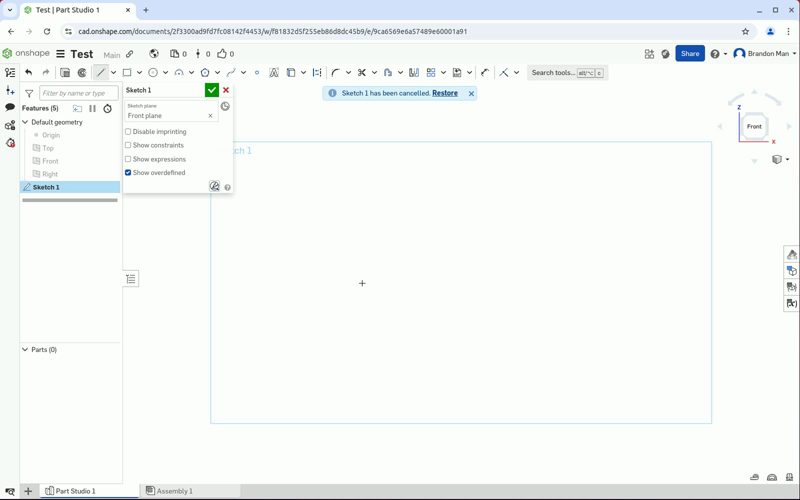
key_up(shift)
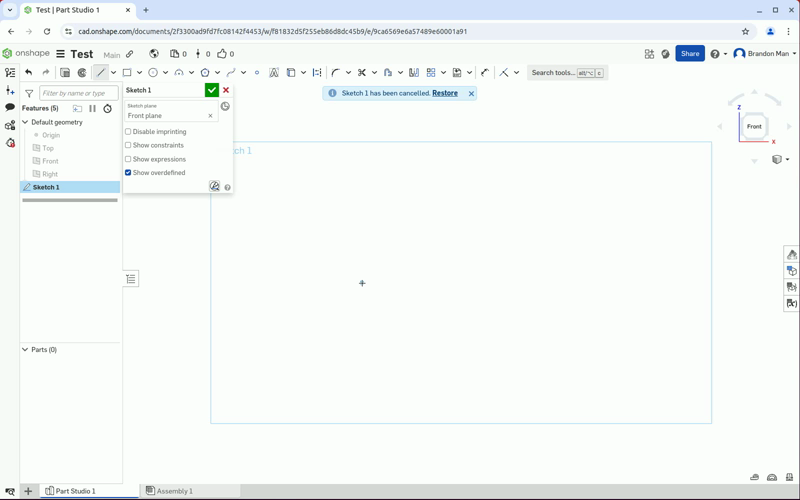
key_down(shift)
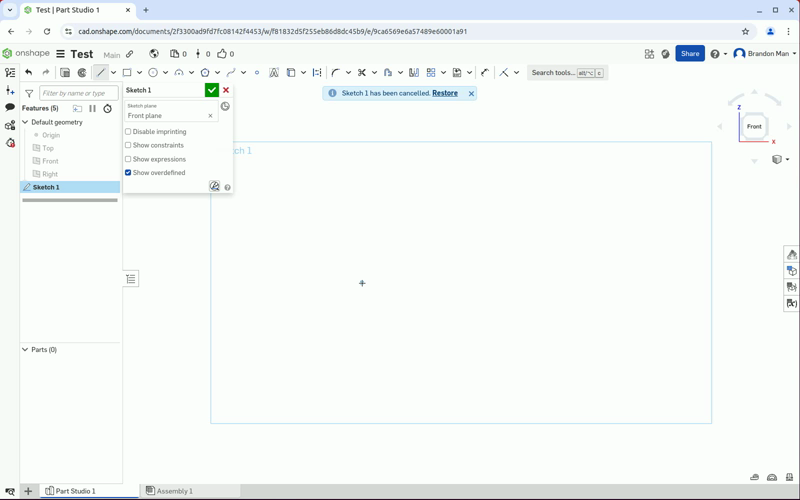
mouse_move(461, 282)
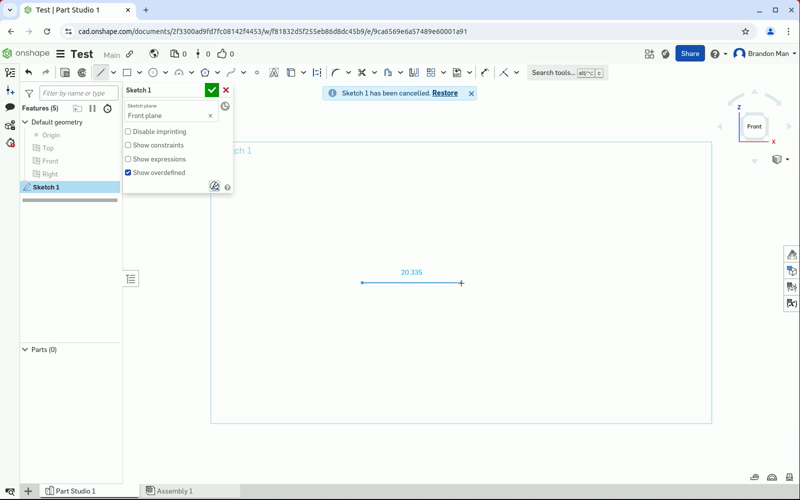
click(461, 282)
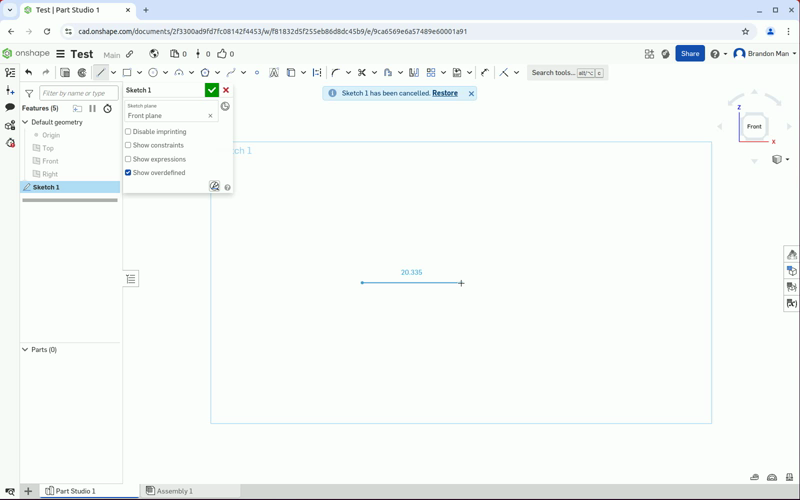
key_up(shift)
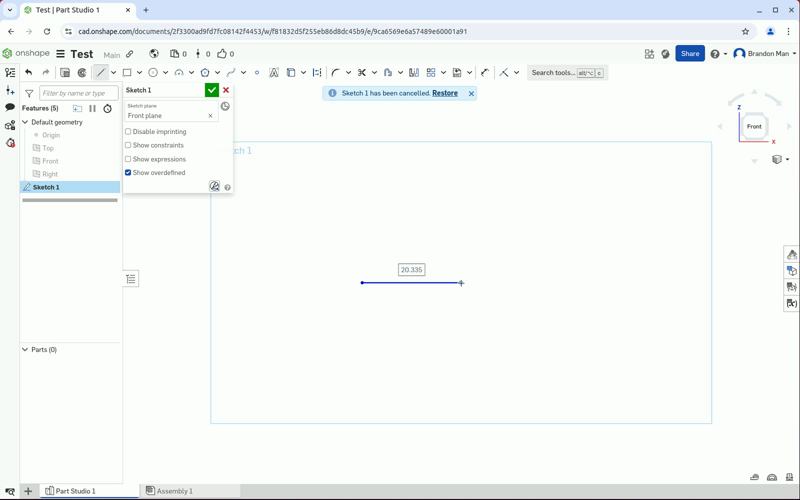
key_down(shift)
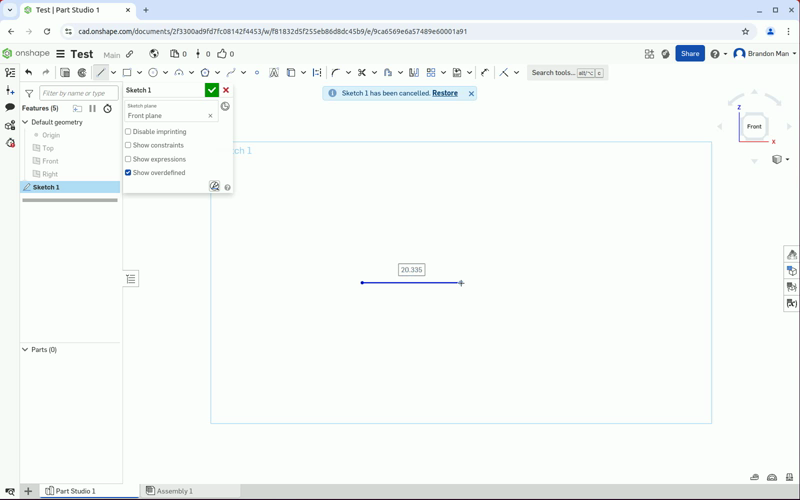
mouse_move(491, 282)
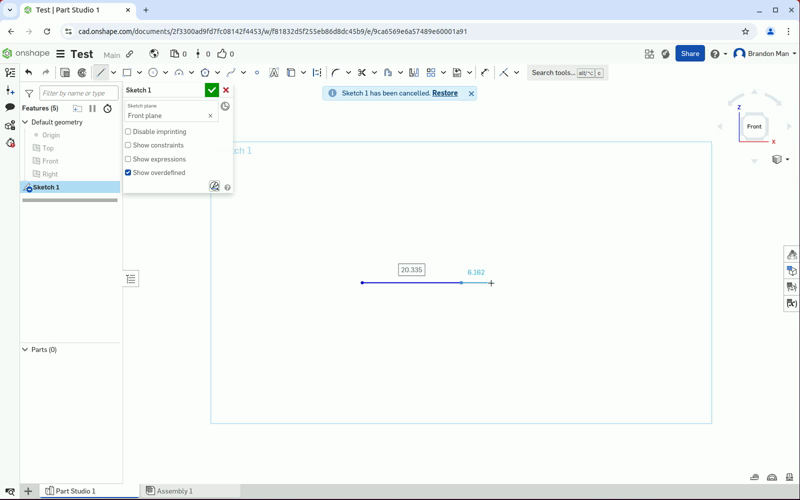
mouse_move(461, 271)
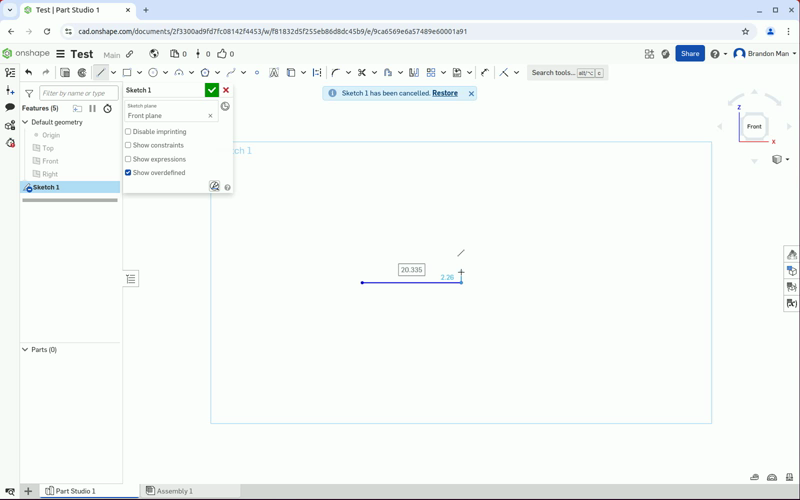
click(461, 271)
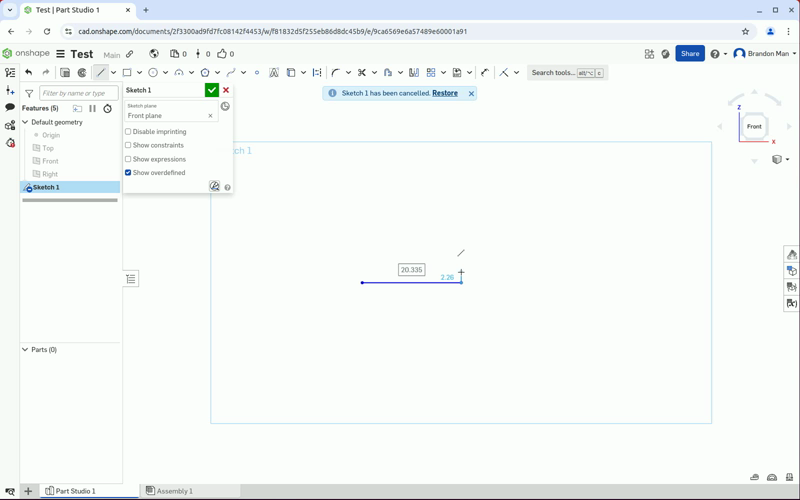
key_up(shift)
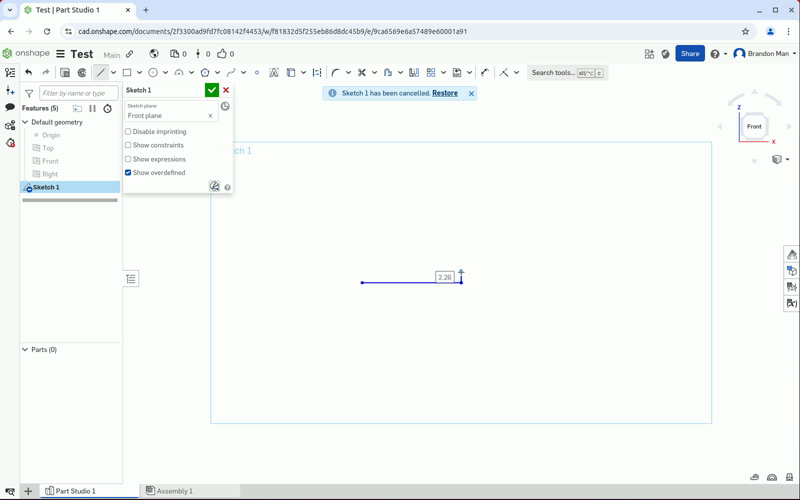
key_down(shift)
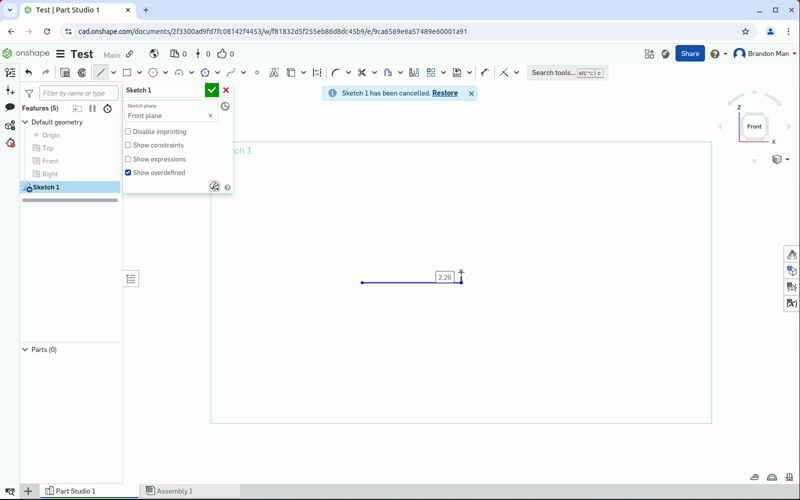
mouse_move(362, 271)
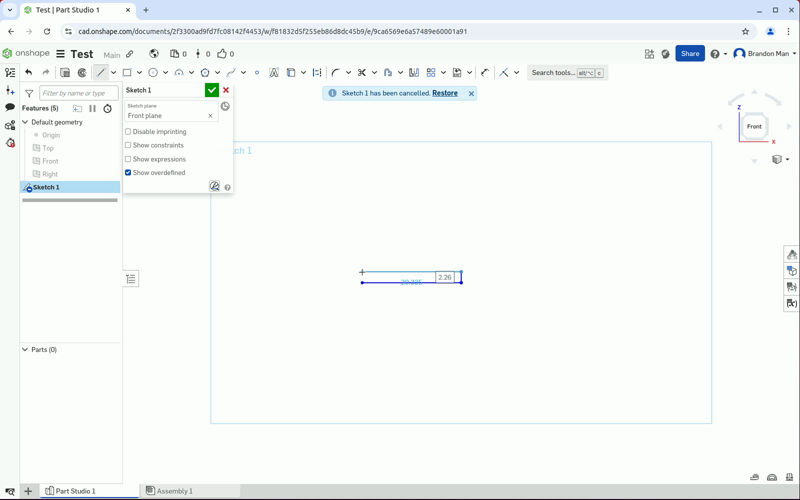
click(362, 271)
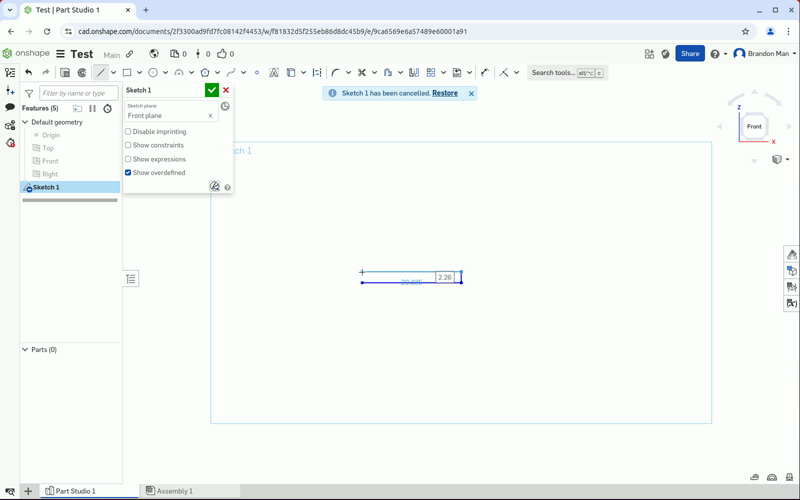
key_up(shift)
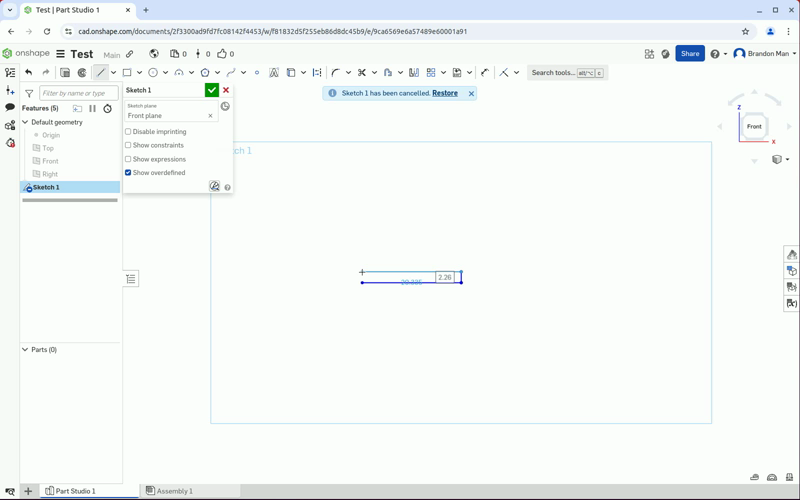
mouse_move(392, 271)
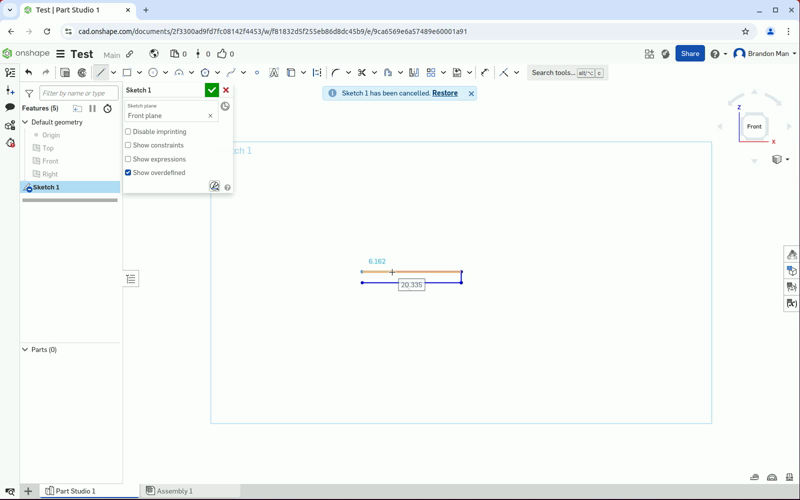
key_down(shift)
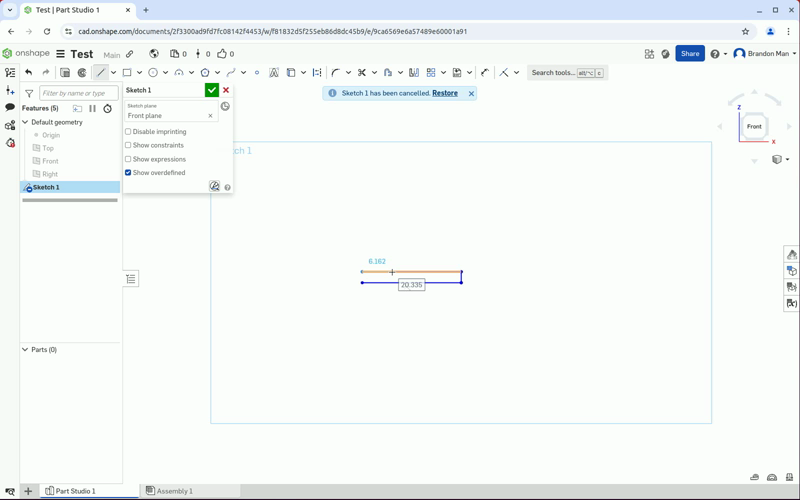
mouse_move(362, 282)
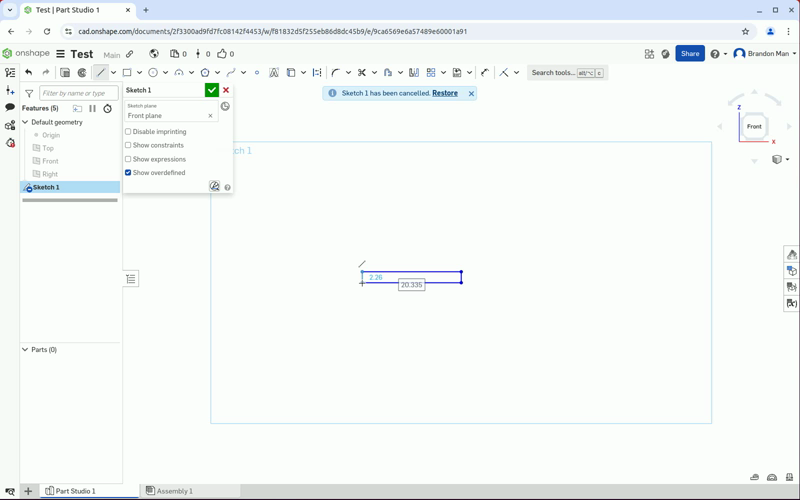
key_up(shift)
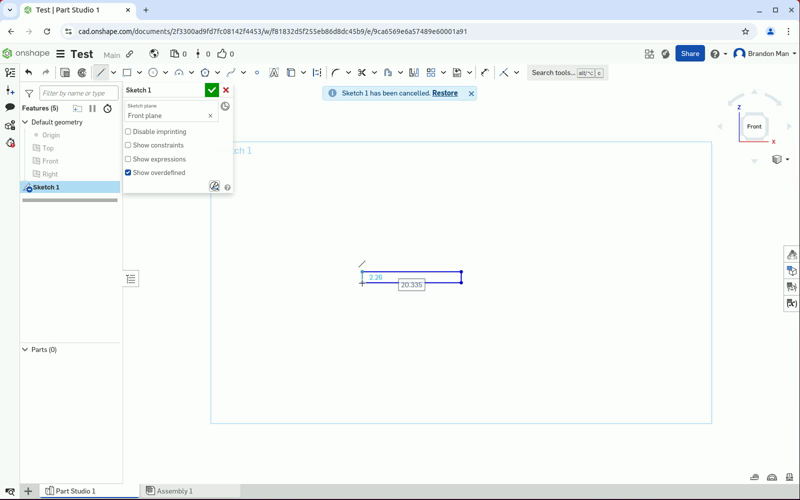
click(362, 282)
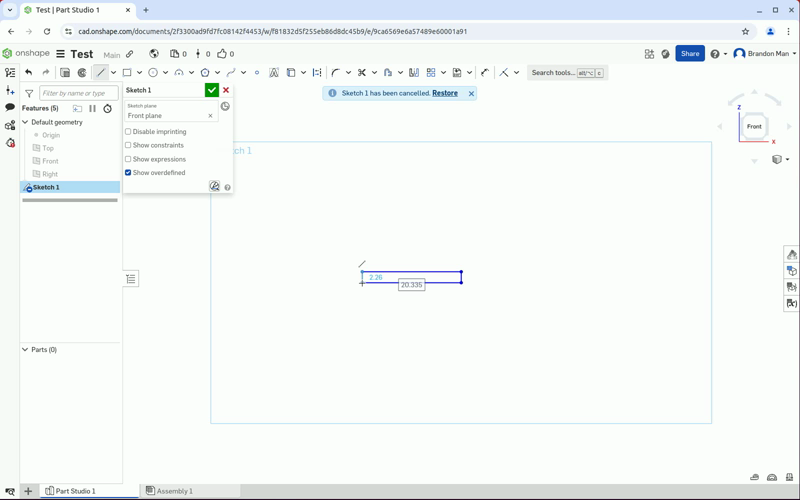
key(esc)
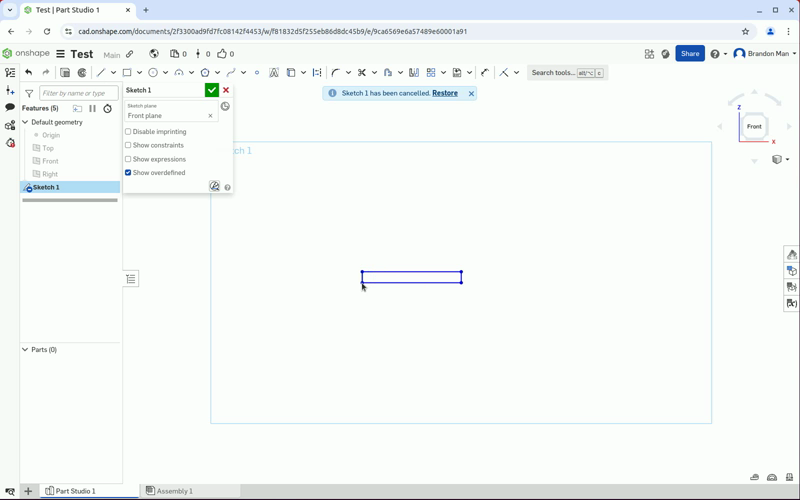
mouse_move(384, 273)
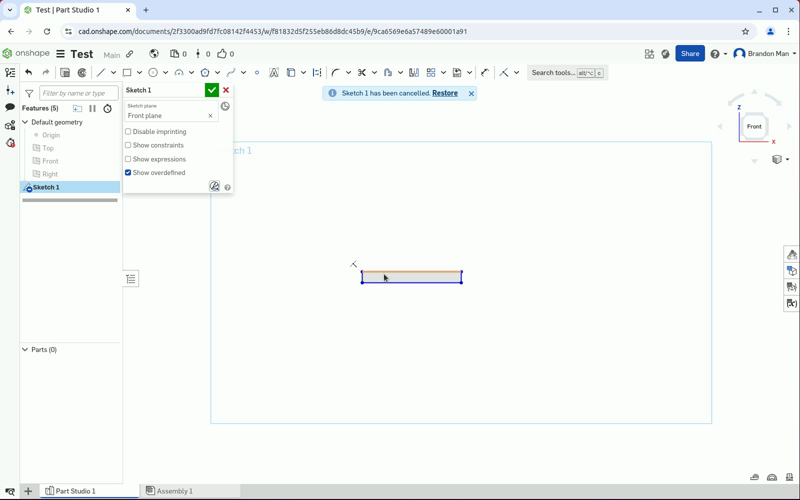
scroll(6)
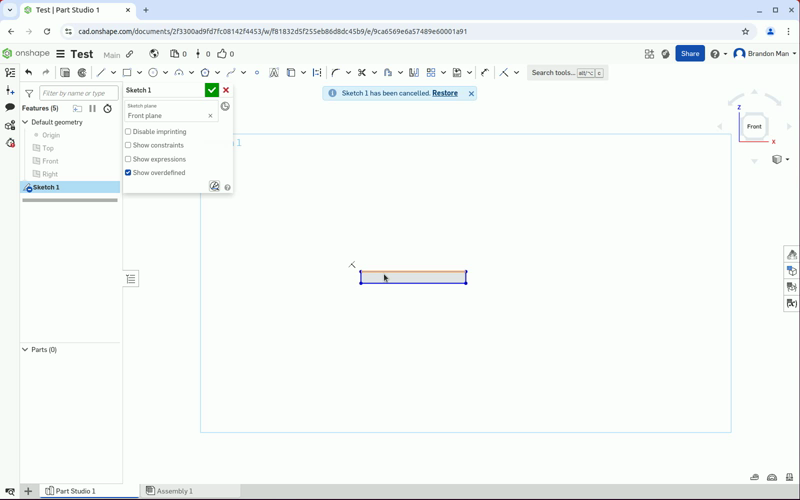
scroll(6)
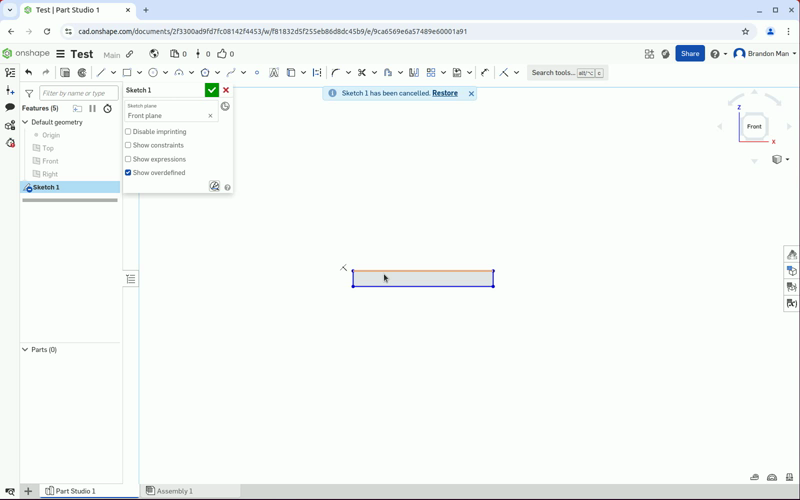
scroll(6)
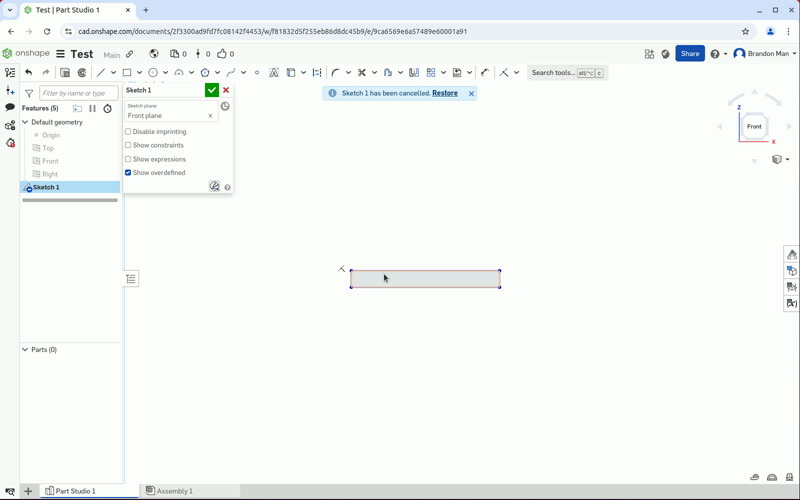
scroll(6)
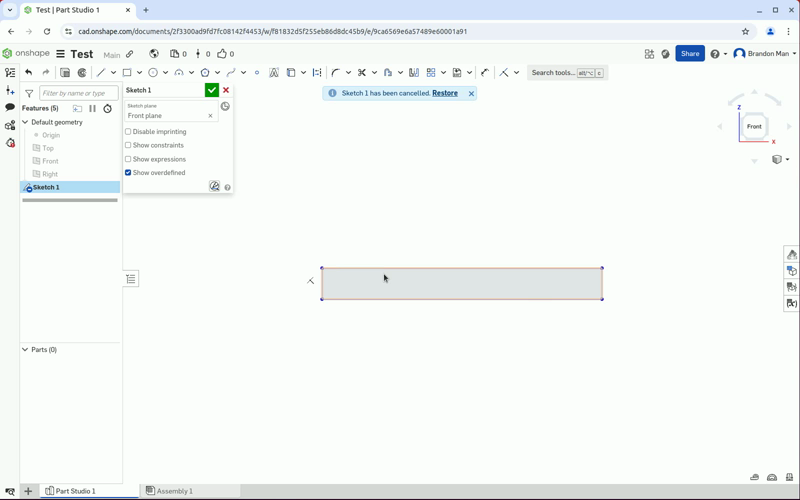
scroll(6)
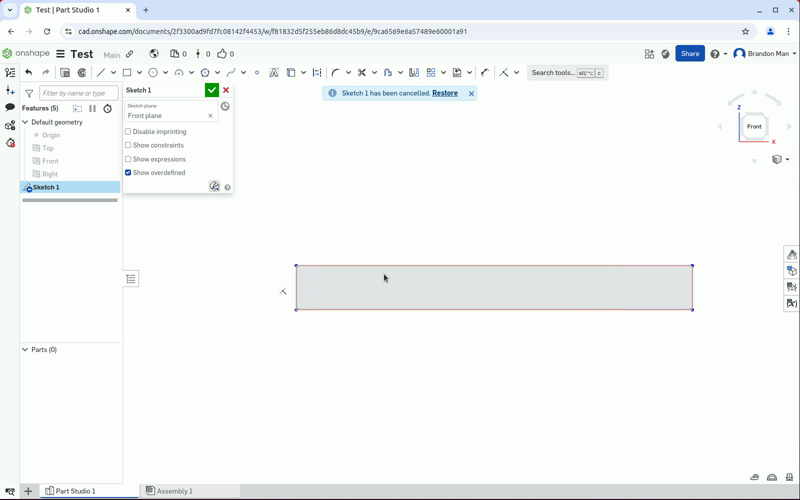
scroll(6)
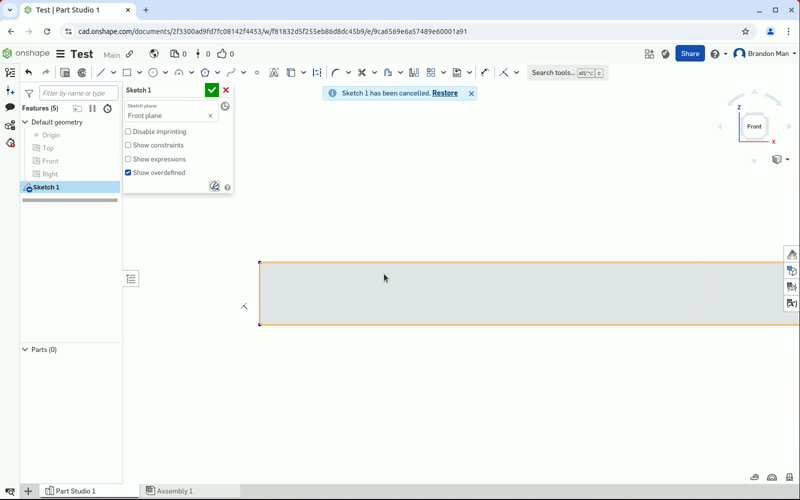
scroll(6)
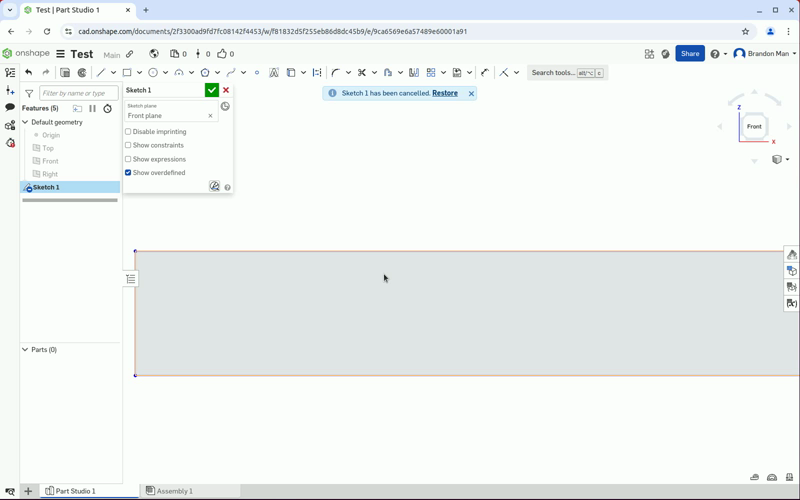
click(384, 273)
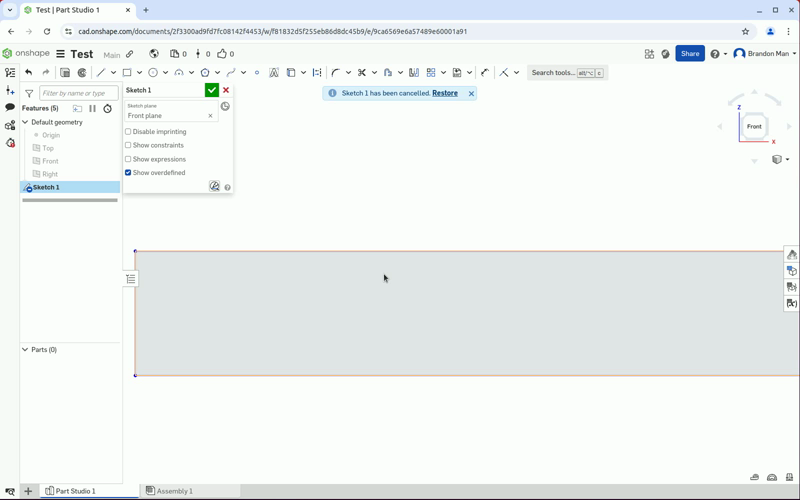
scroll(-6)
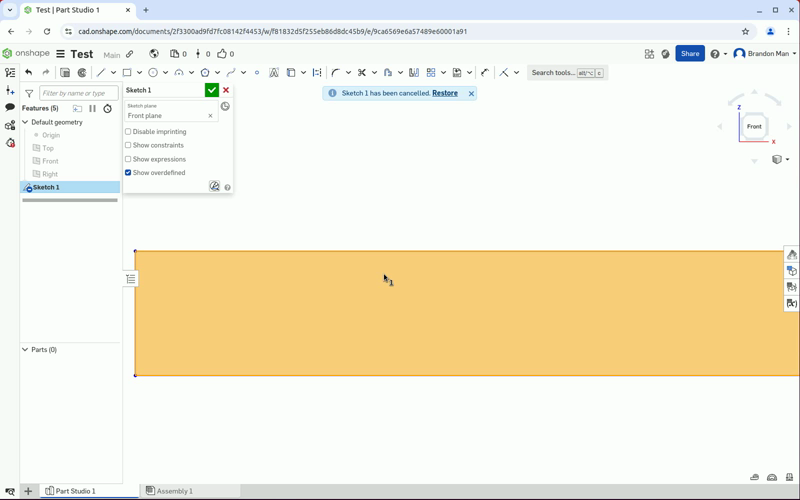
scroll(-6)
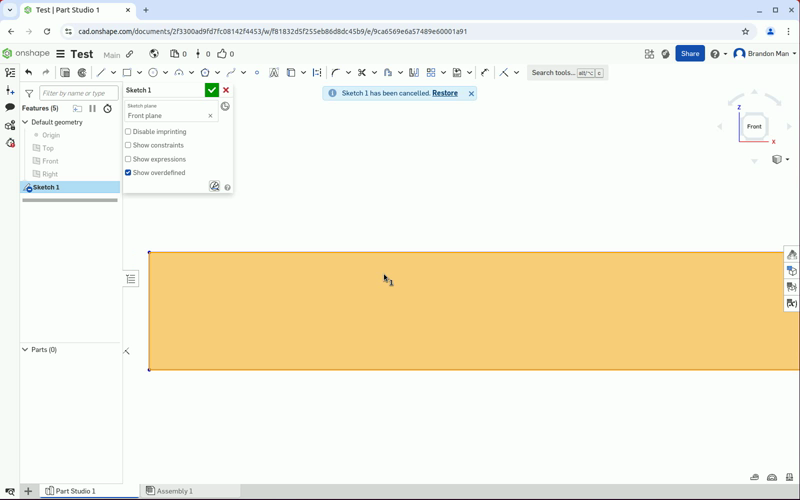
scroll(-6)
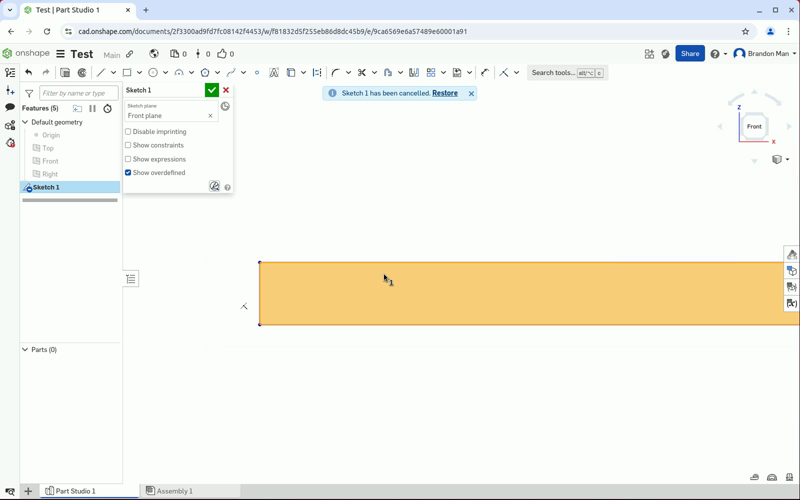
scroll(-6)
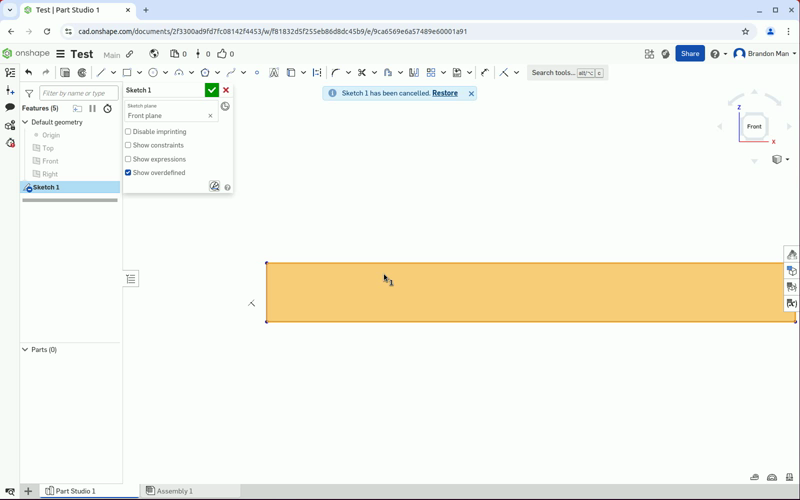
scroll(-6)
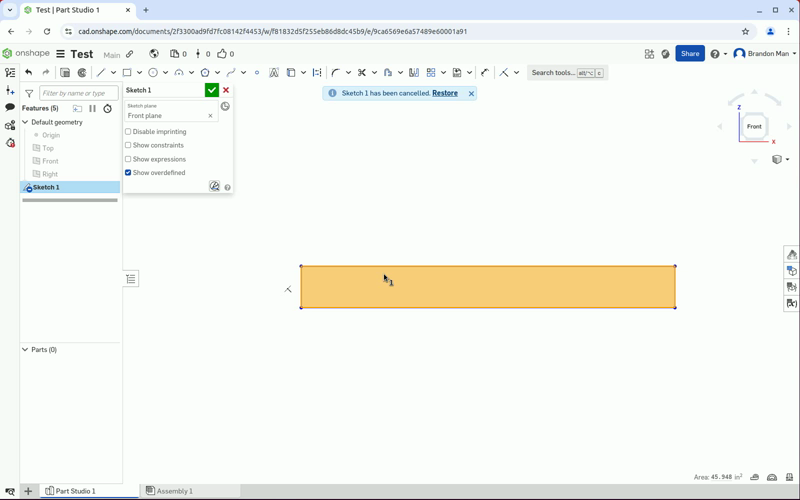
scroll(-6)
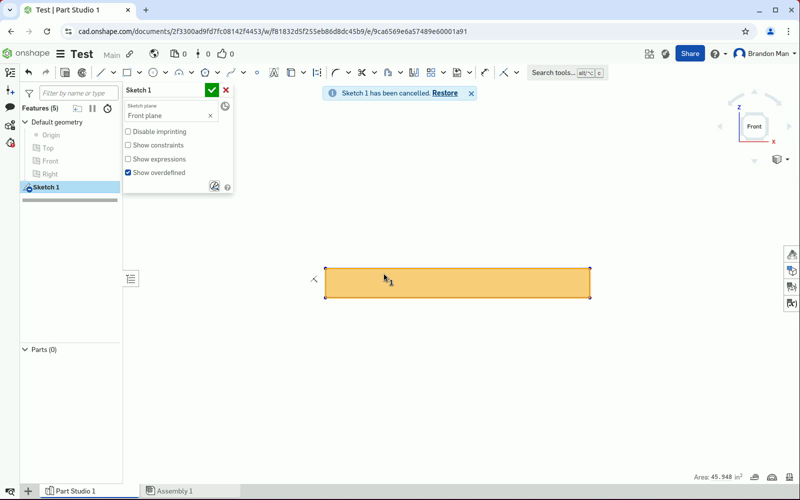
scroll(-6)
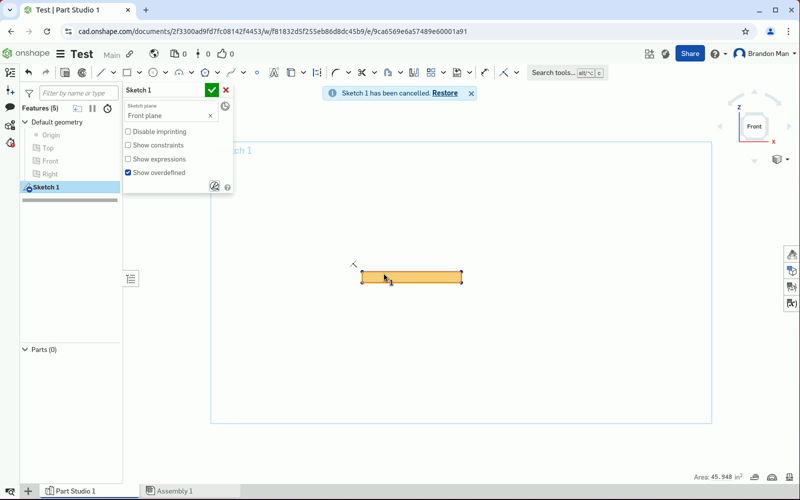
mouse_move(73, 352)
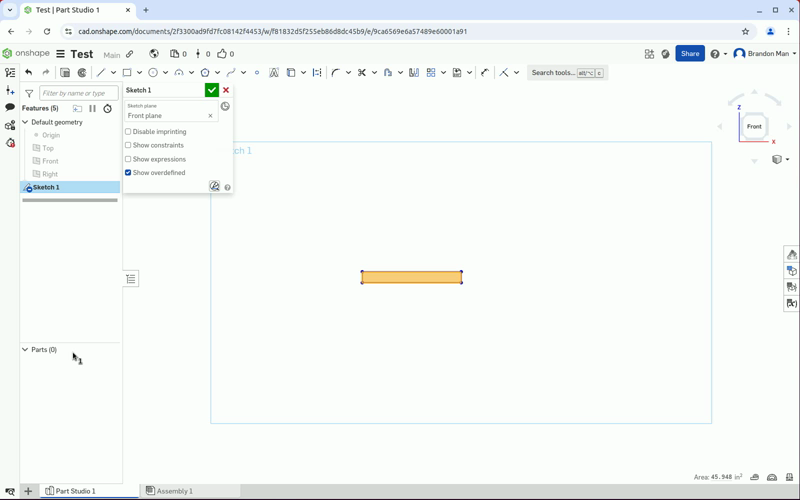
key(shift+y)
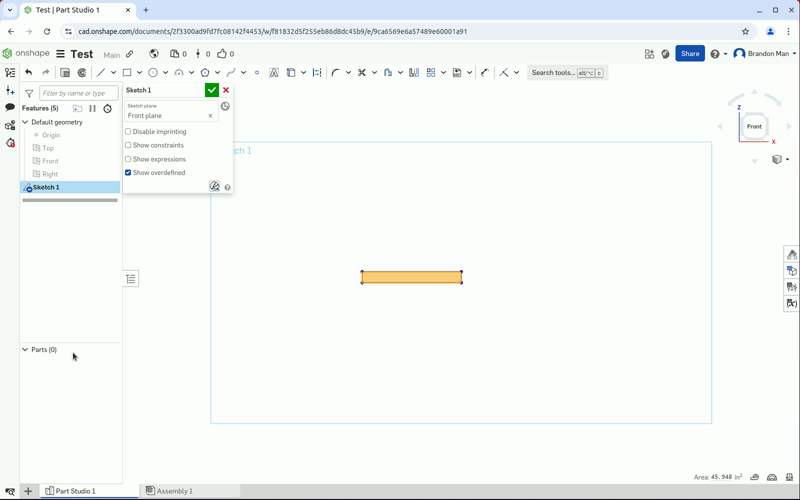
key(shift+e)
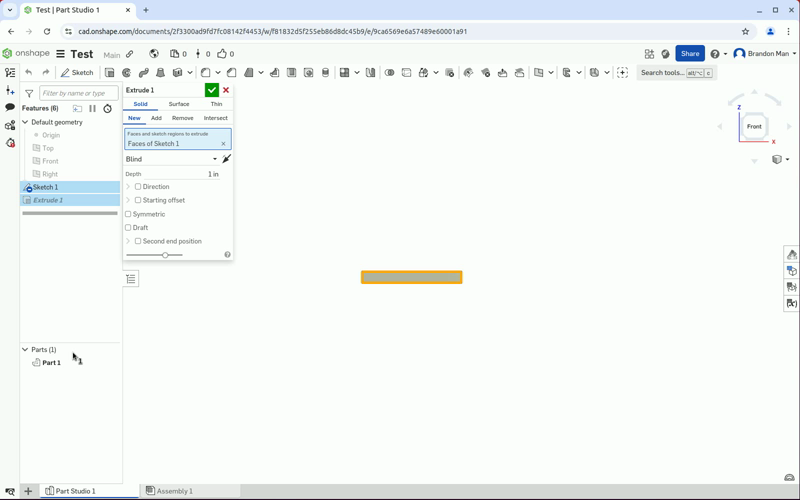
mouse_move(143, 106)
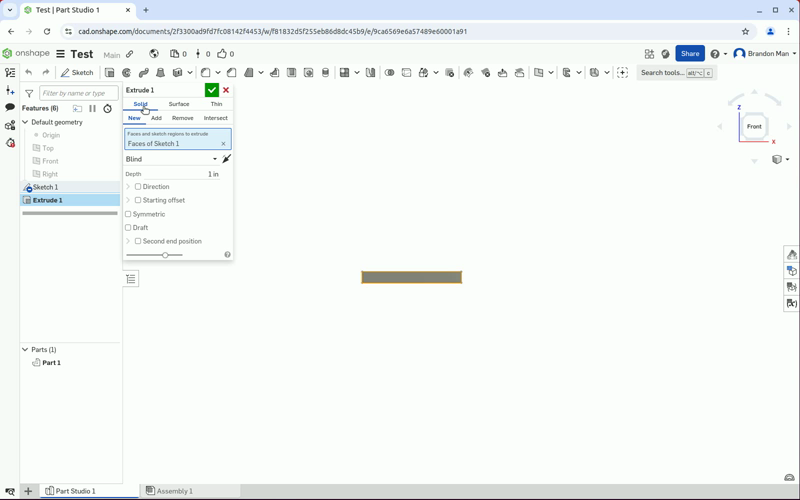
click(143, 106)
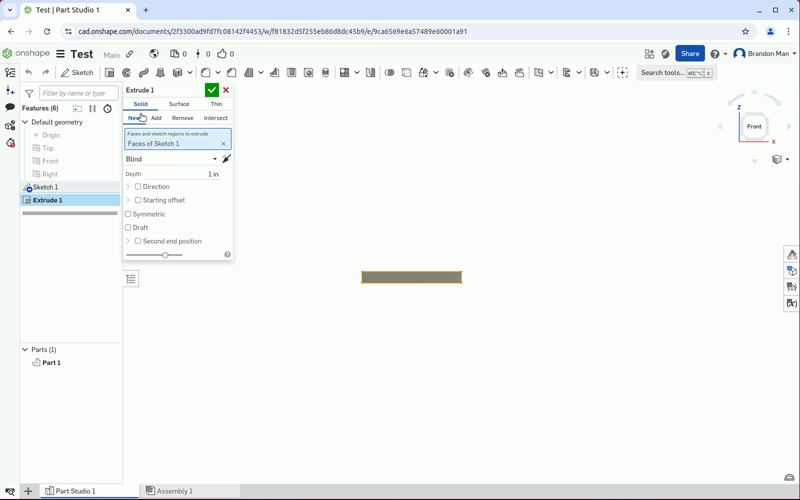
mouse_move(137, 120)
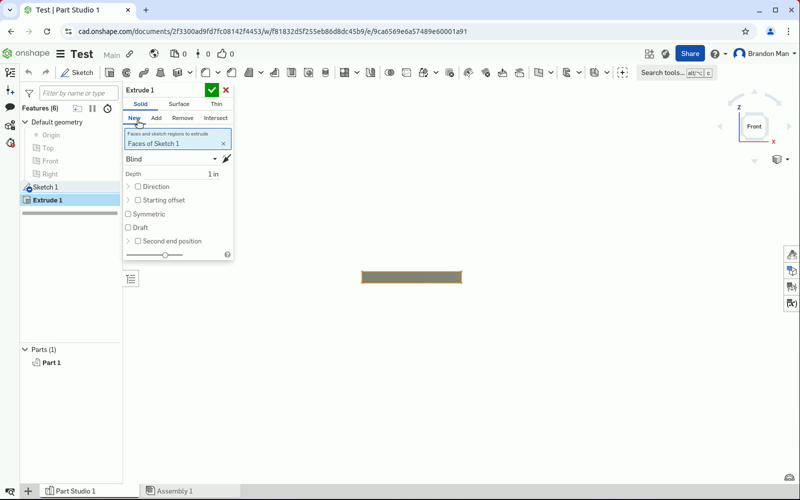
click(137, 120)
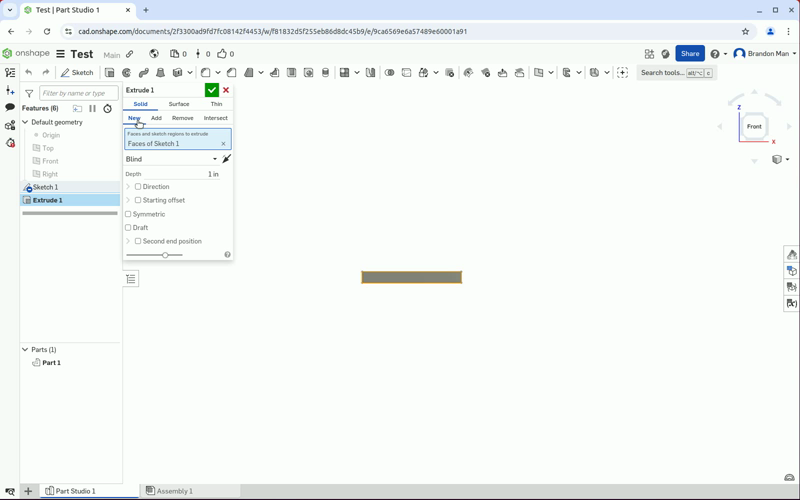
key(tab, 4)
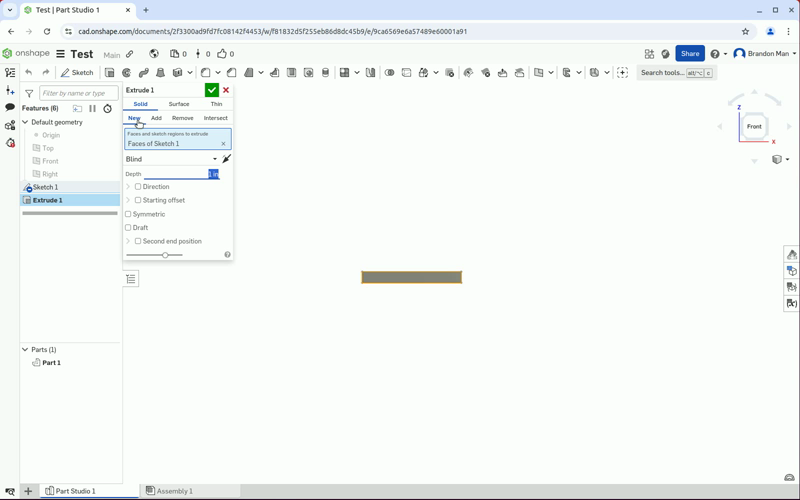
text(-23.108)
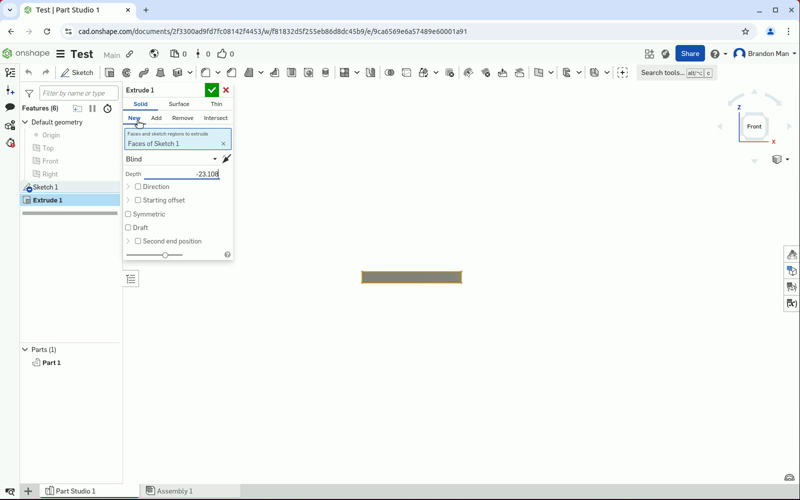
key(enter)
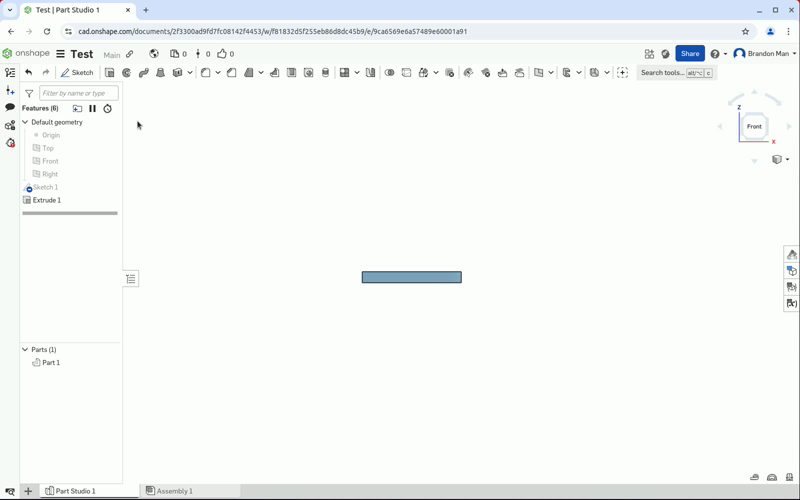
key(shift+h)
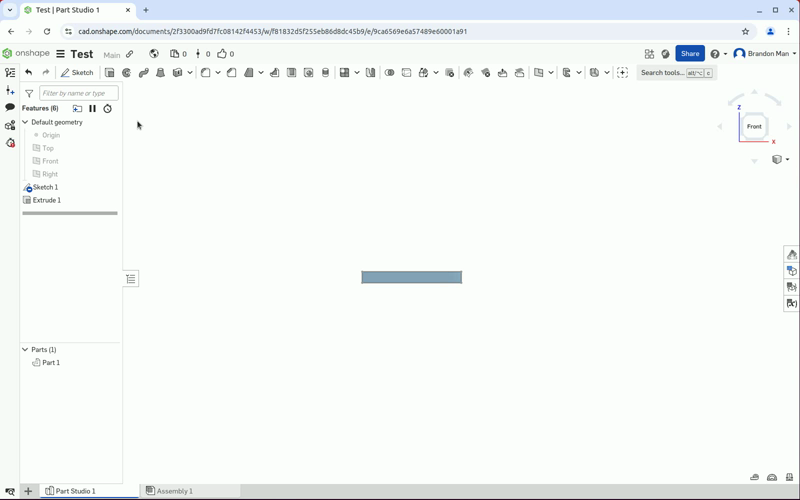
key(shift+h)
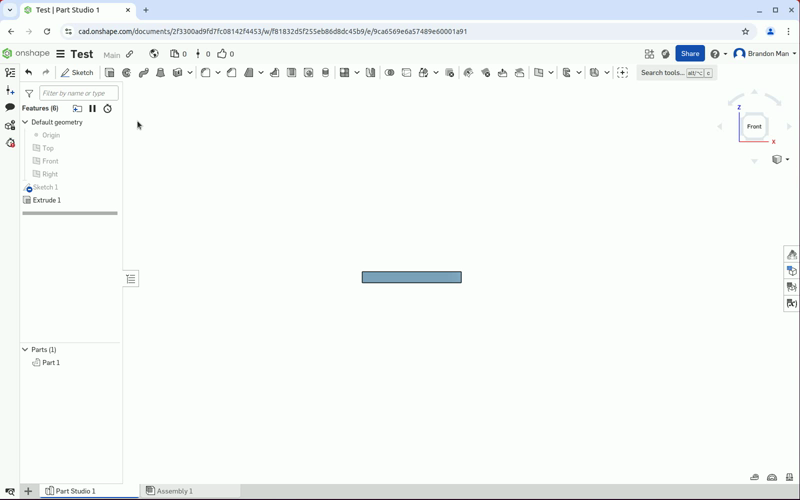
mouse_move(73, 189)
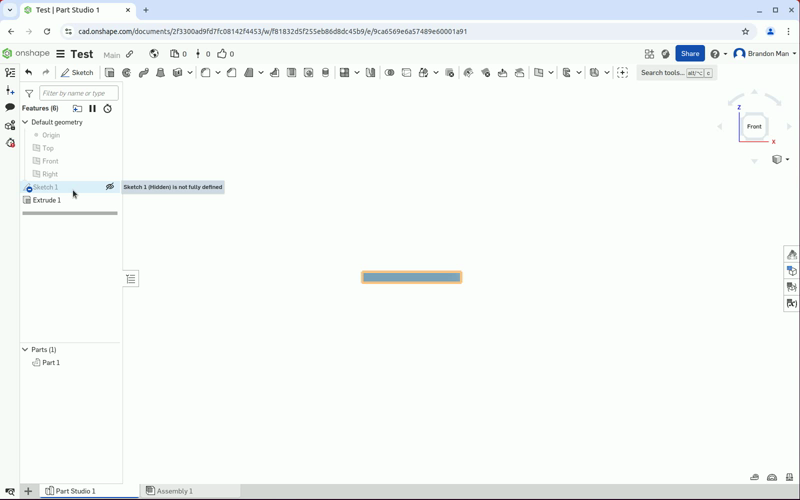
click(73, 189)
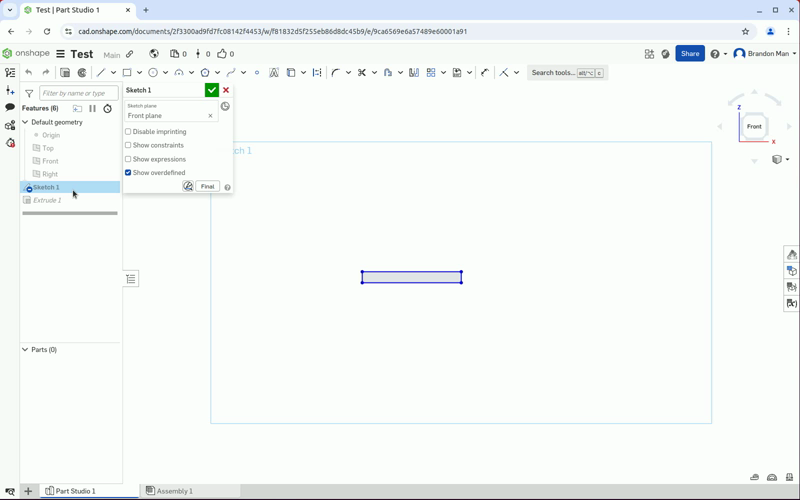
mouse_move(229, 92)
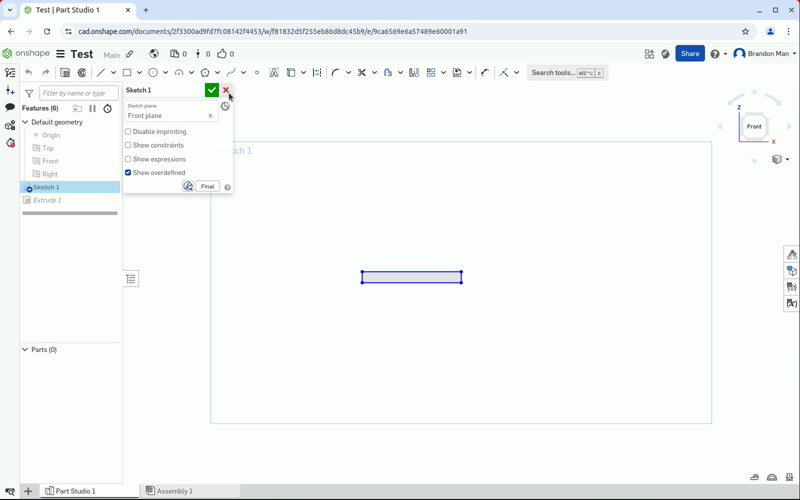
click(229, 92)
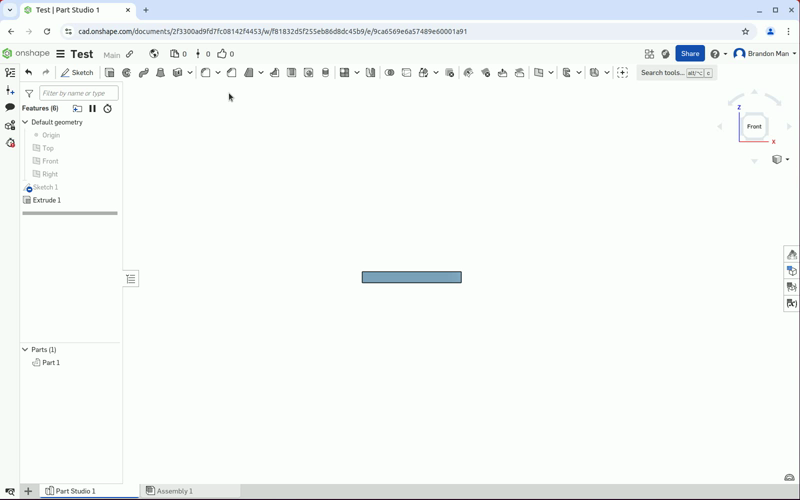
mouse_move(73, 352)
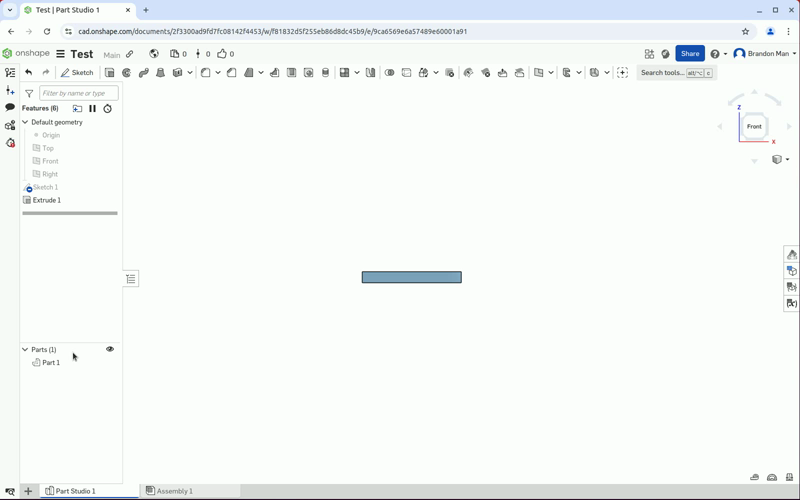
key(y)
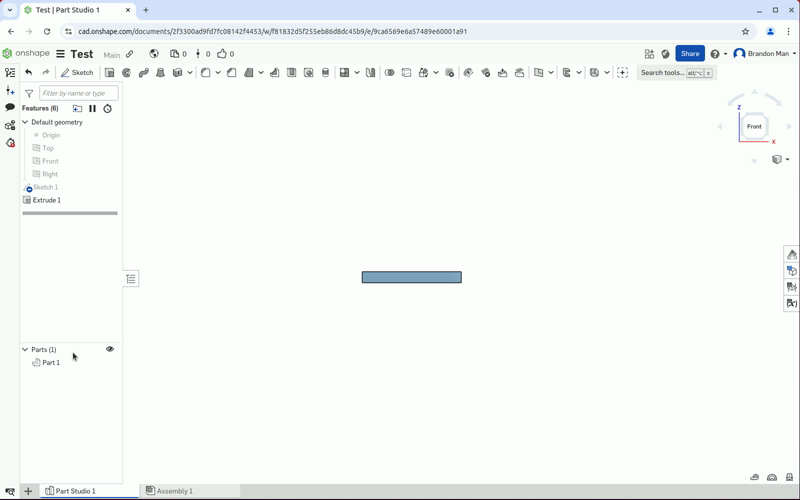
key(shift+p)
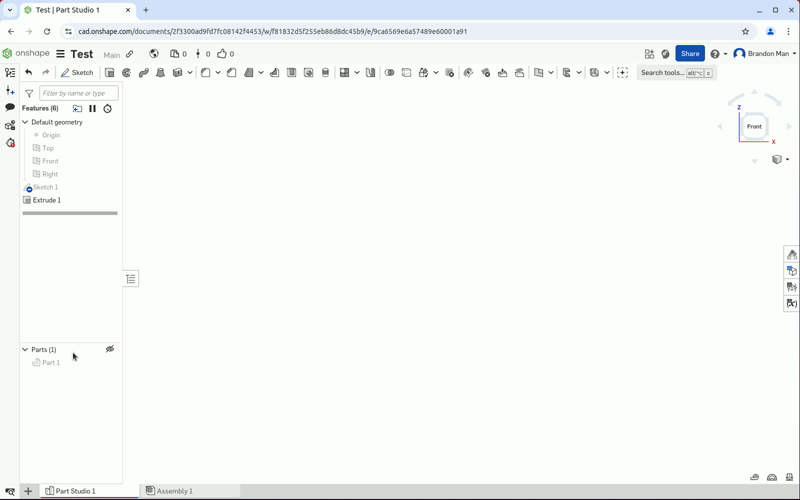
key(space)
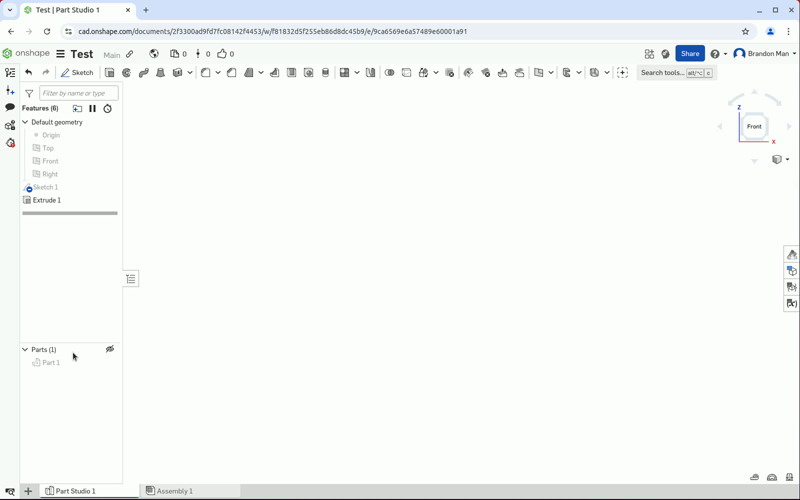
key_down(shift)
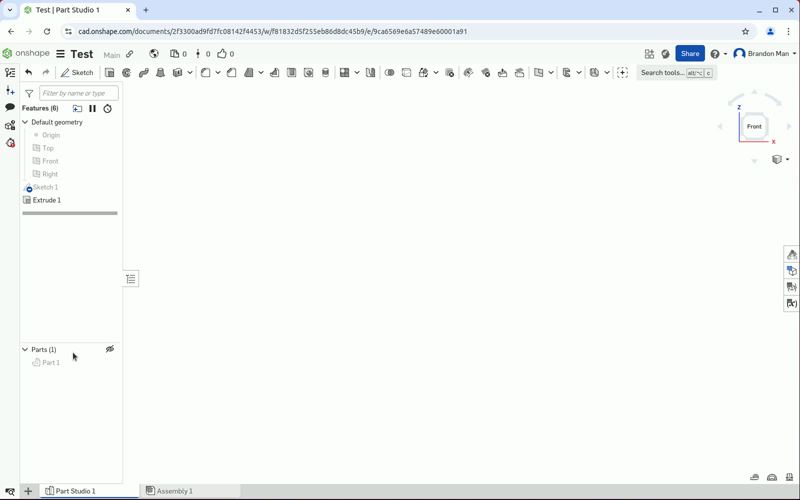
key(down)
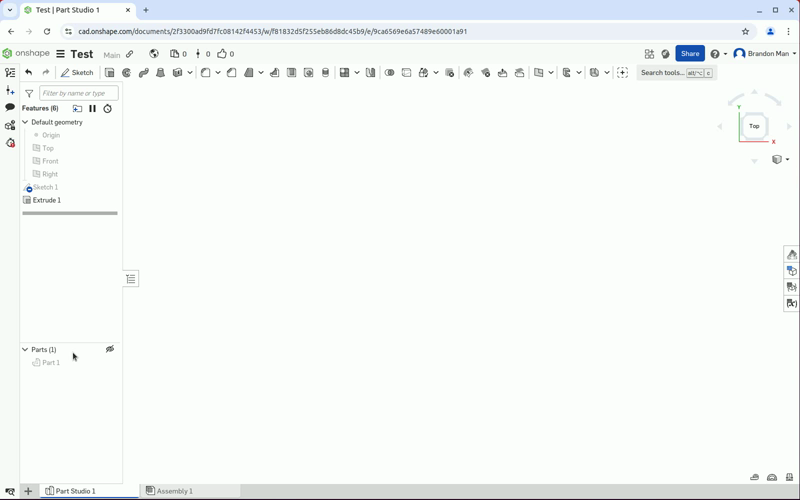
key_up(shift)
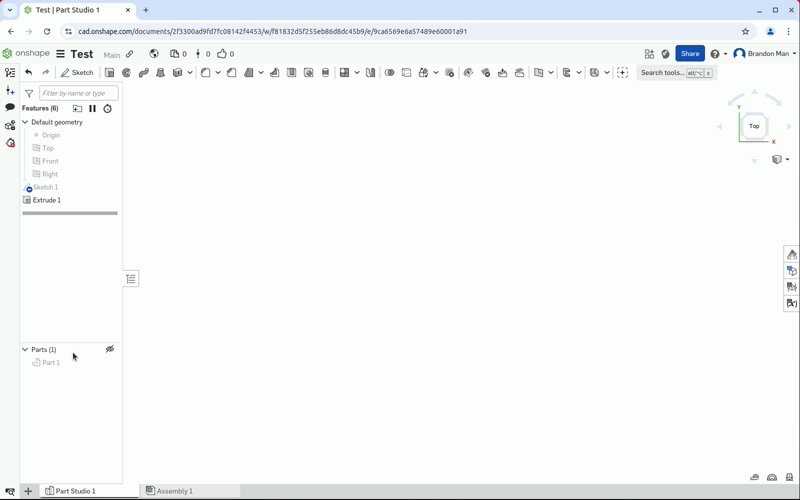
mouse_move(73, 352)
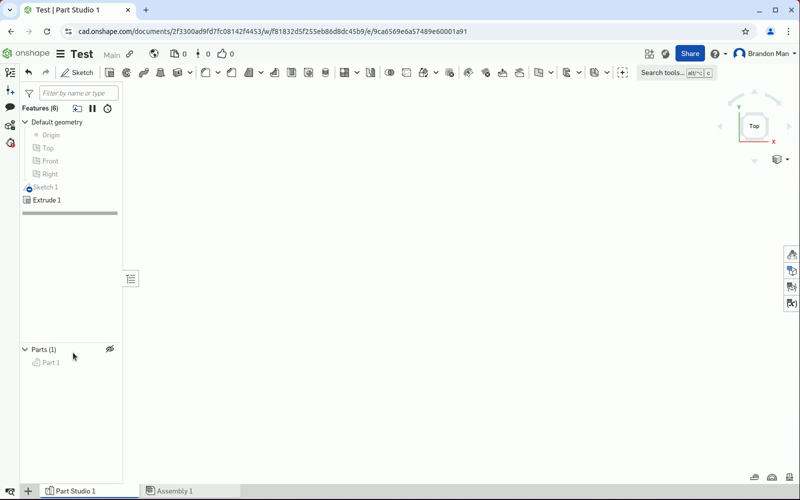
key(shift+y)
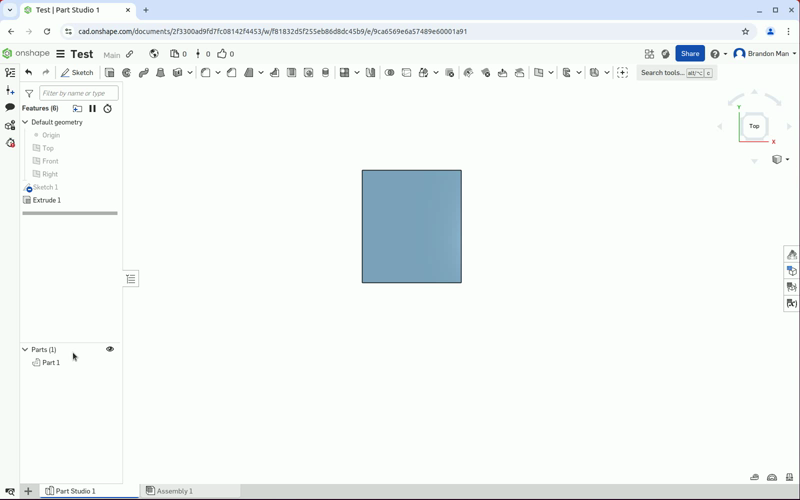
mouse_move(541, 75)
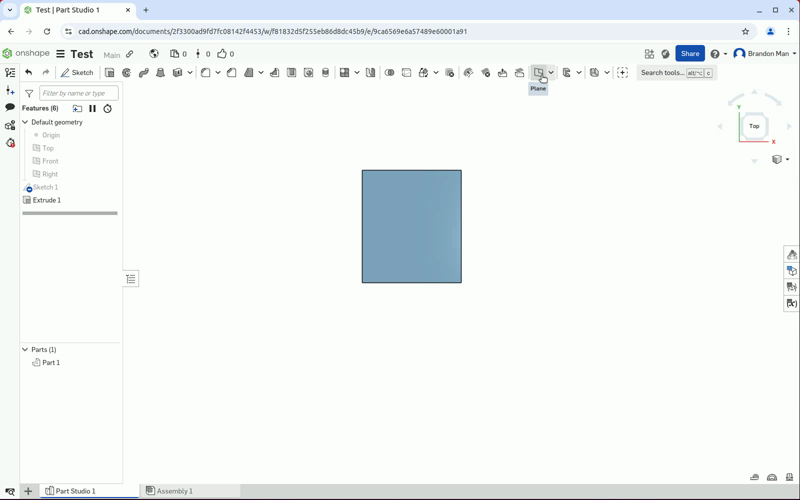
click(541, 75)
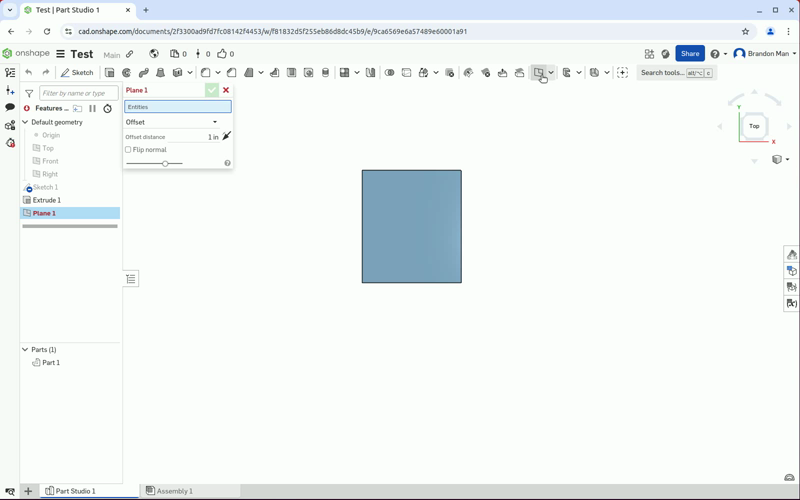
mouse_move(73, 150)
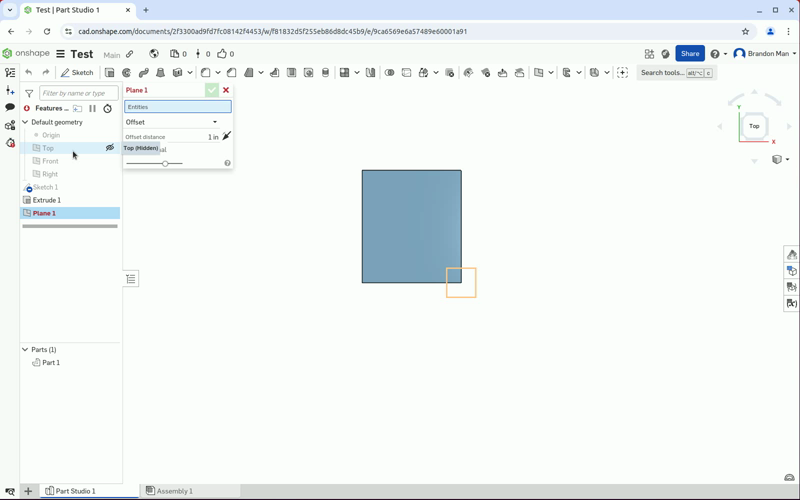
click(73, 150)
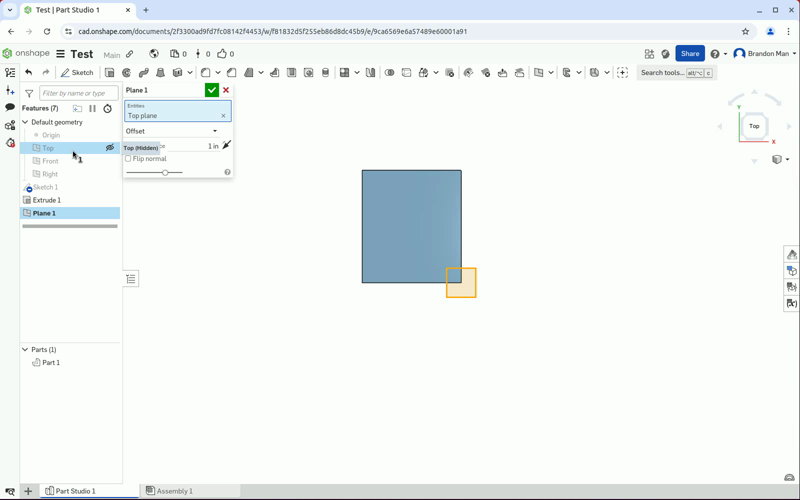
key(tab, 2)
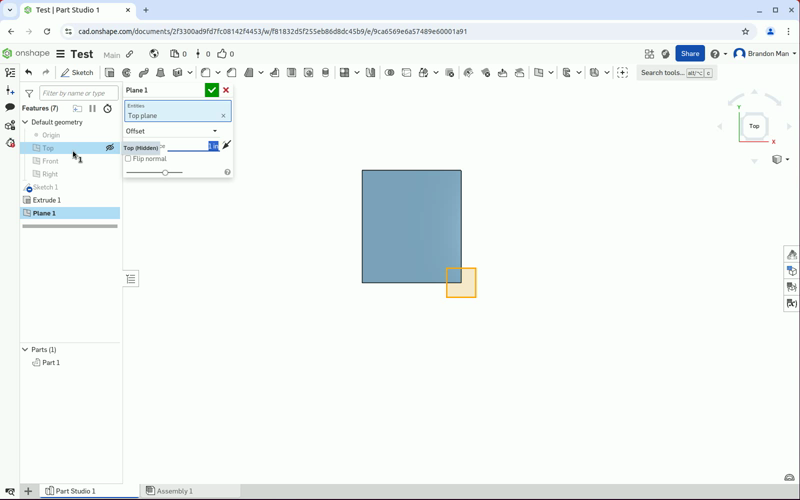
text(2.403)
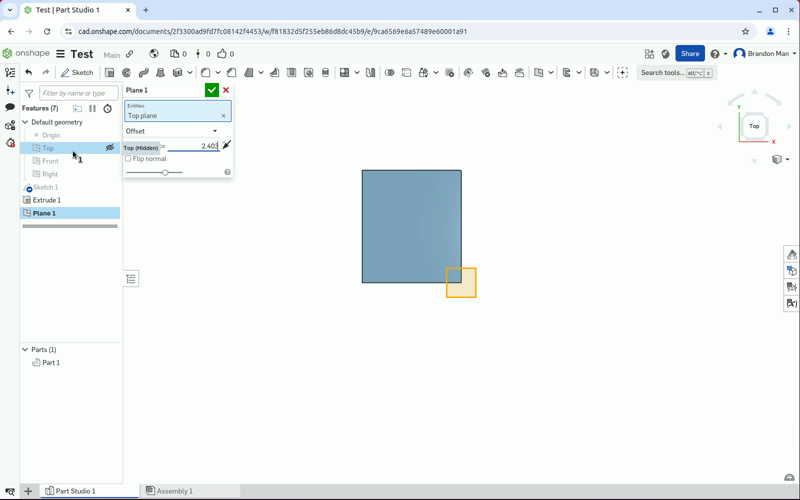
key(enter, 2)
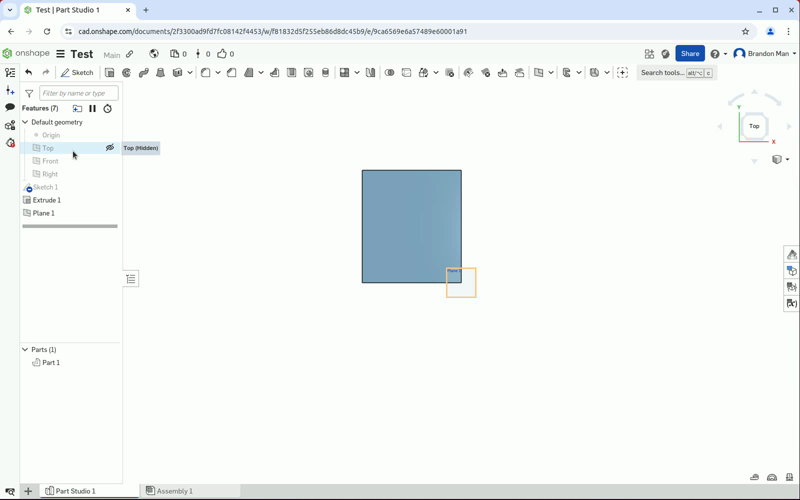
key(shift+s)
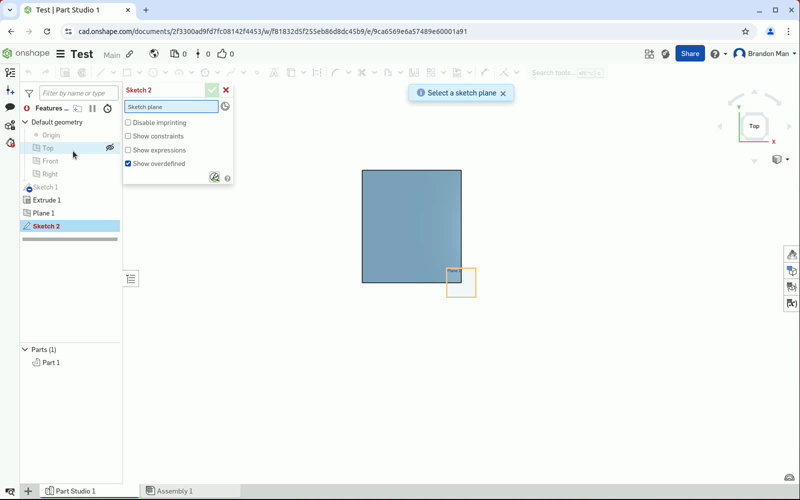
mouse_move(73, 215)
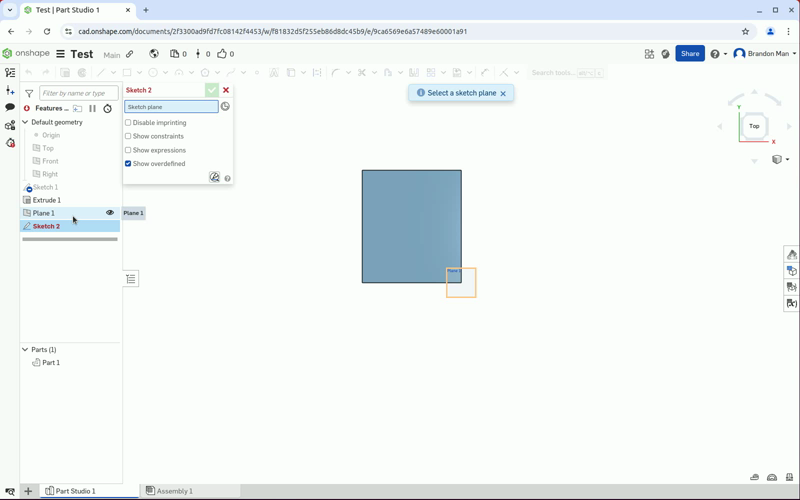
click(73, 215)
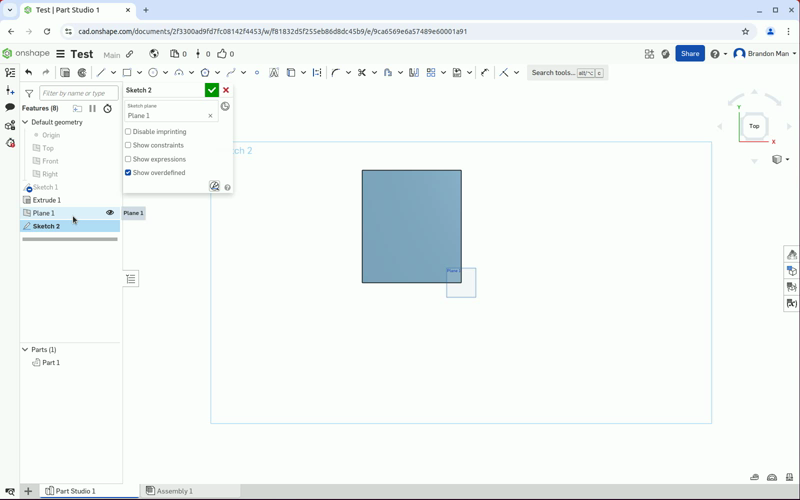
mouse_move(73, 352)
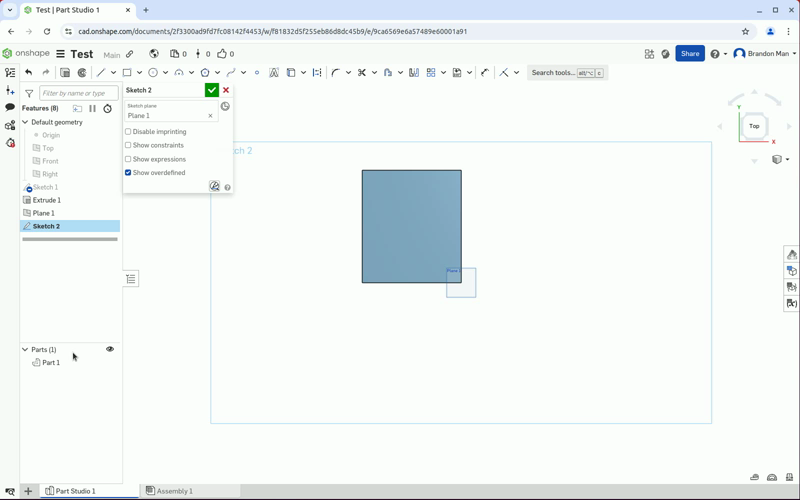
key(y)
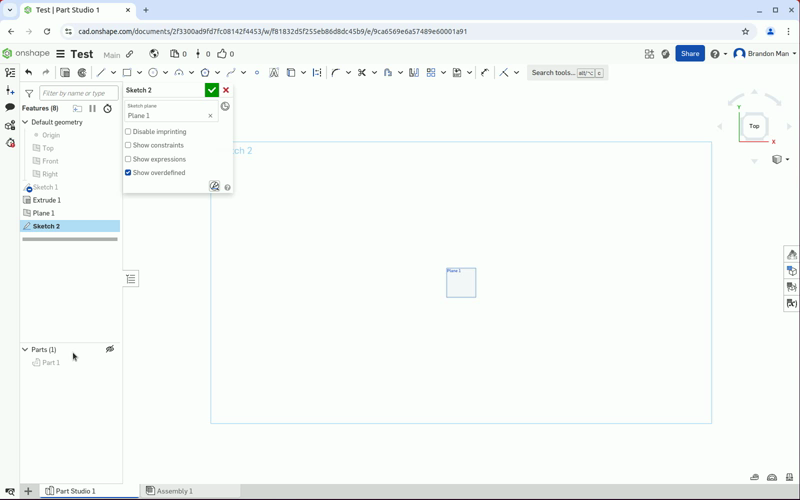
key(c)
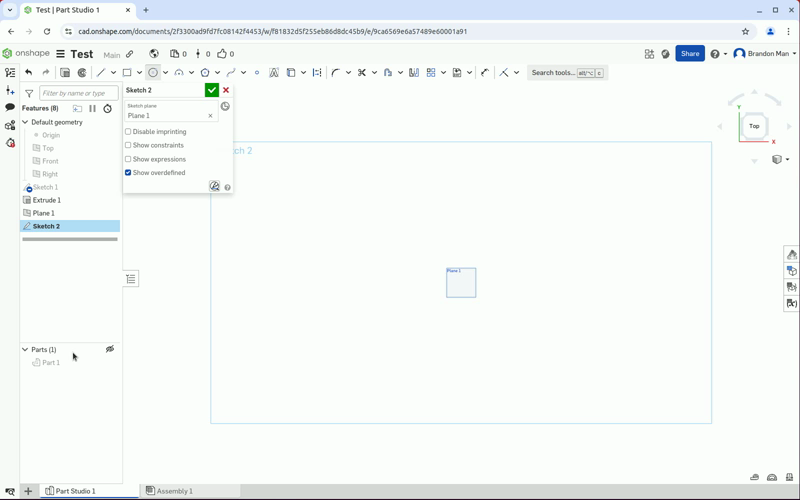
key_down(shift)
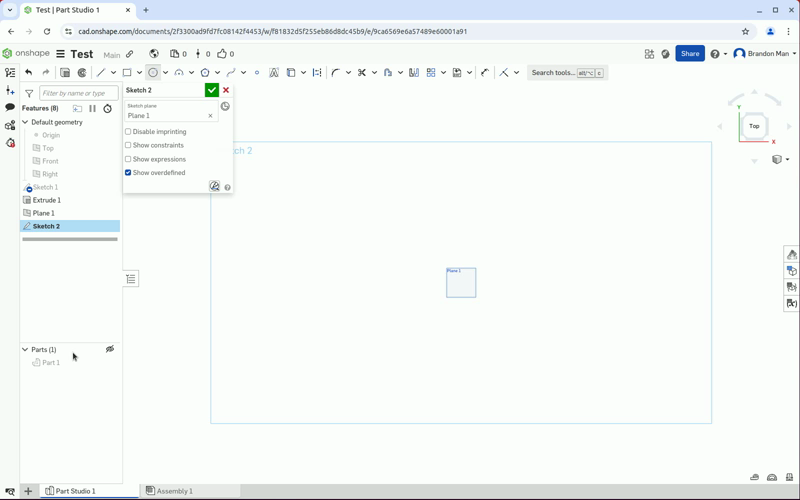
mouse_move(388, 180)
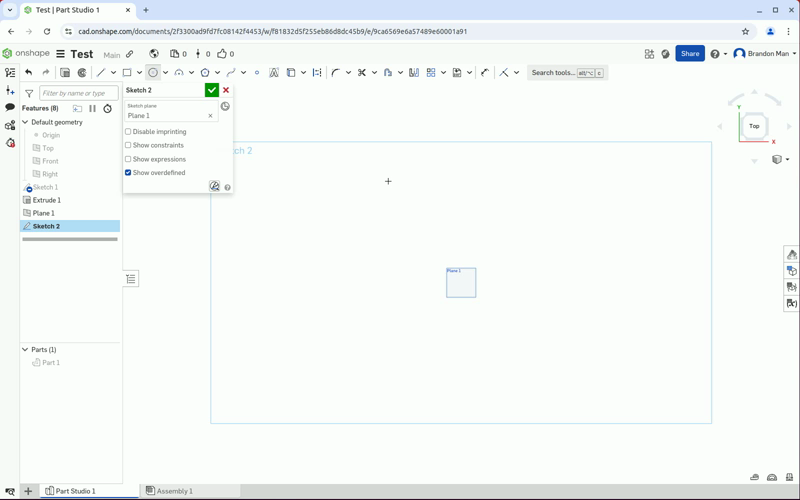
click(388, 180)
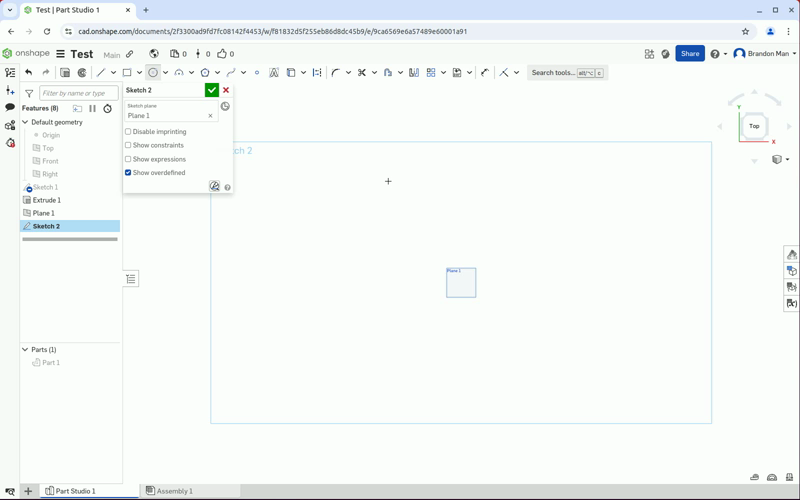
key_up(shift)
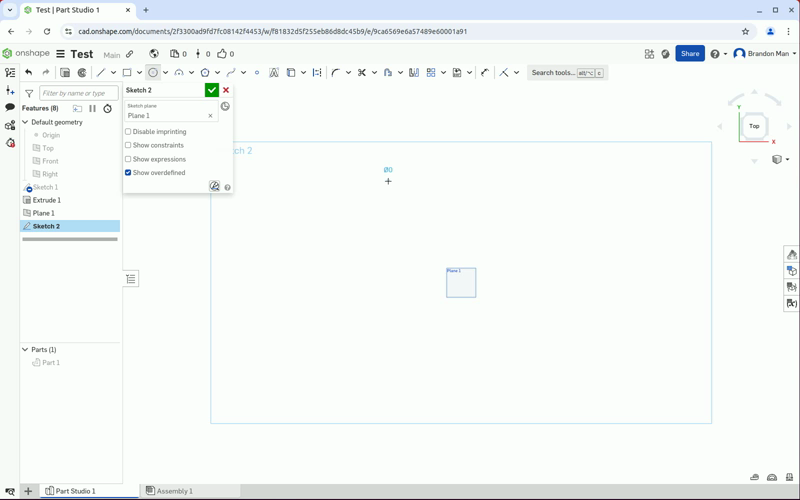
mouse_move(391, 180)
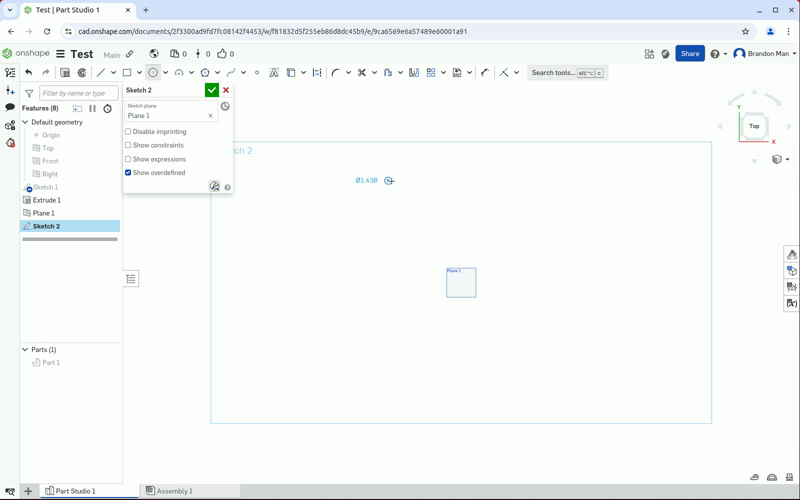
click(391, 180)
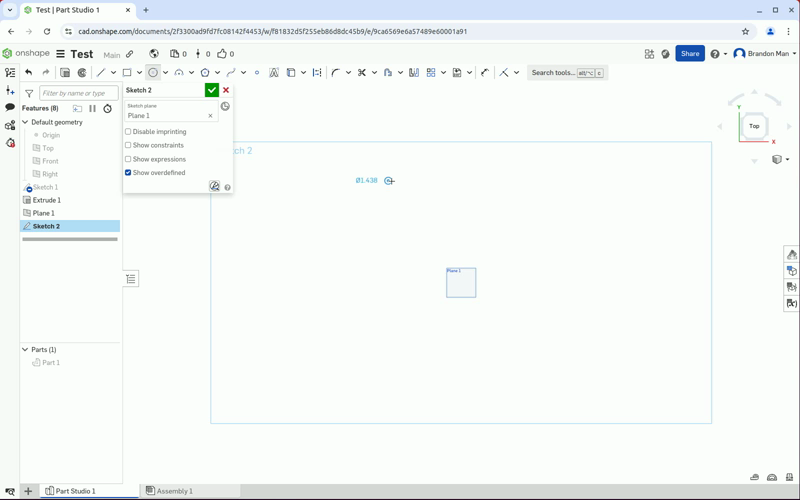
key(esc)
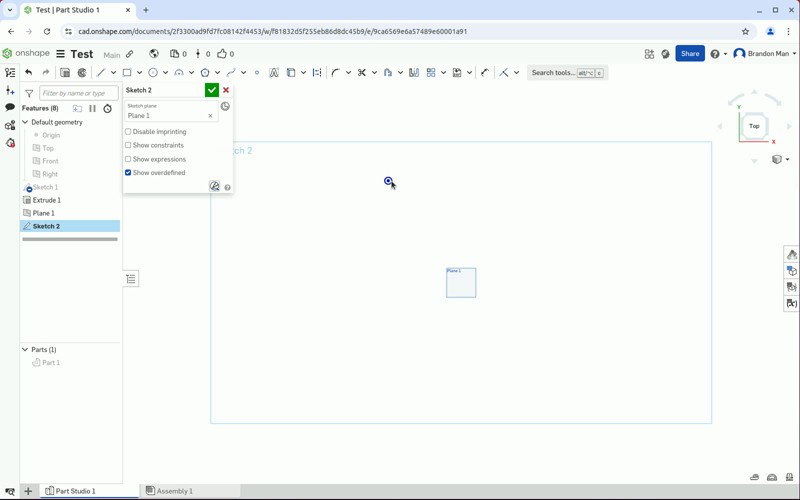
mouse_move(385, 181)
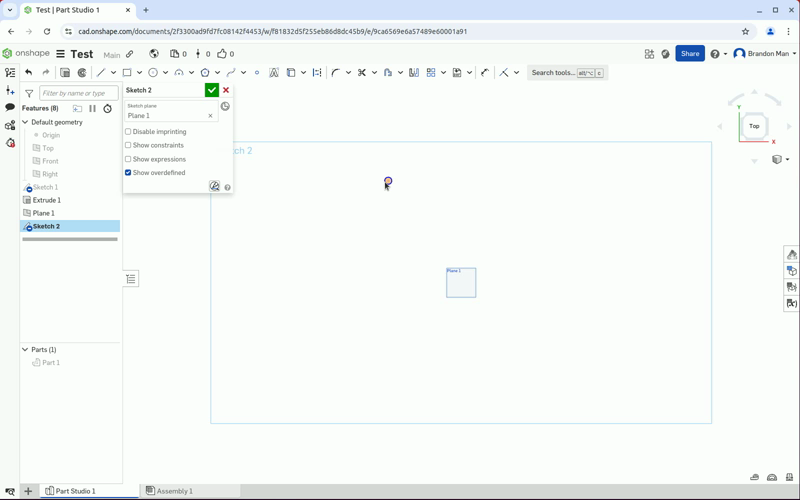
scroll(6)
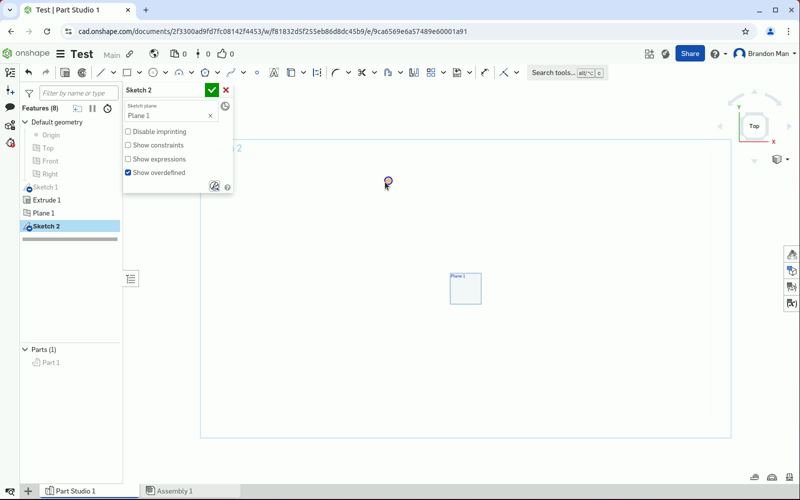
scroll(6)
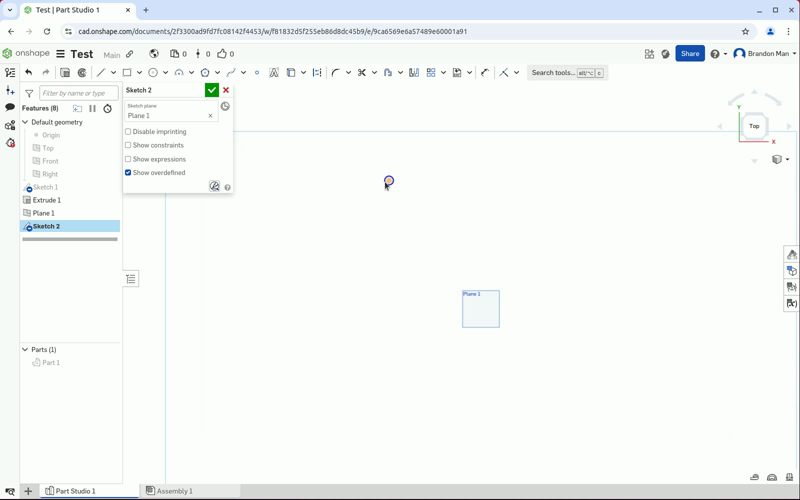
scroll(6)
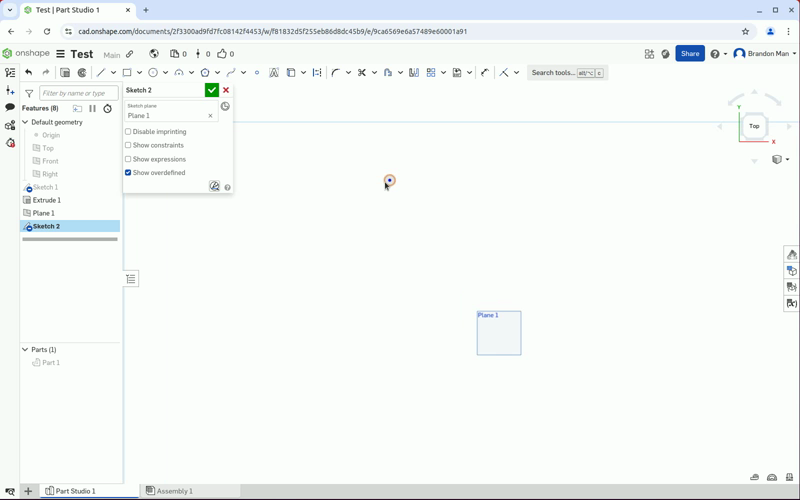
scroll(6)
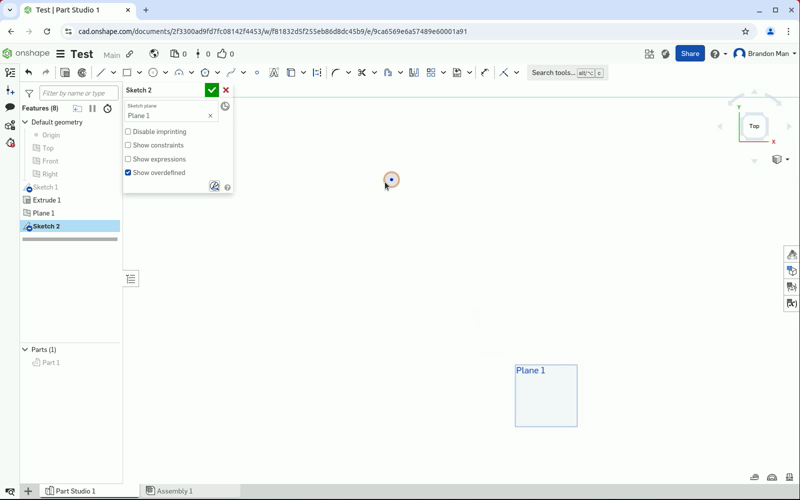
scroll(6)
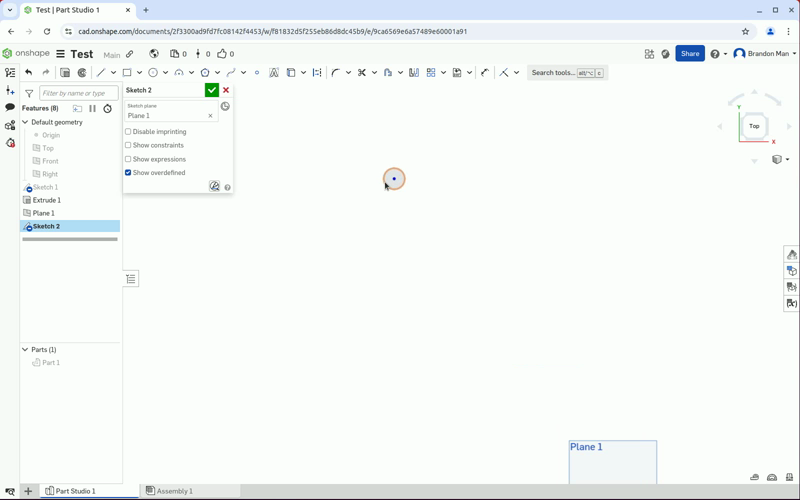
scroll(6)
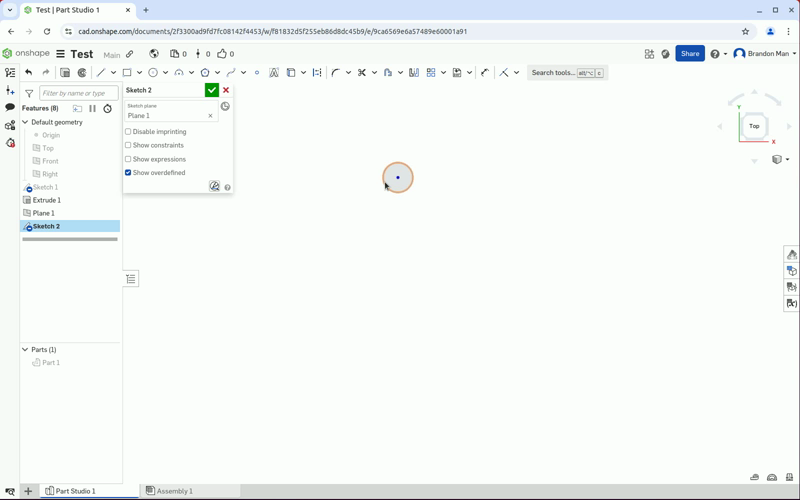
scroll(6)
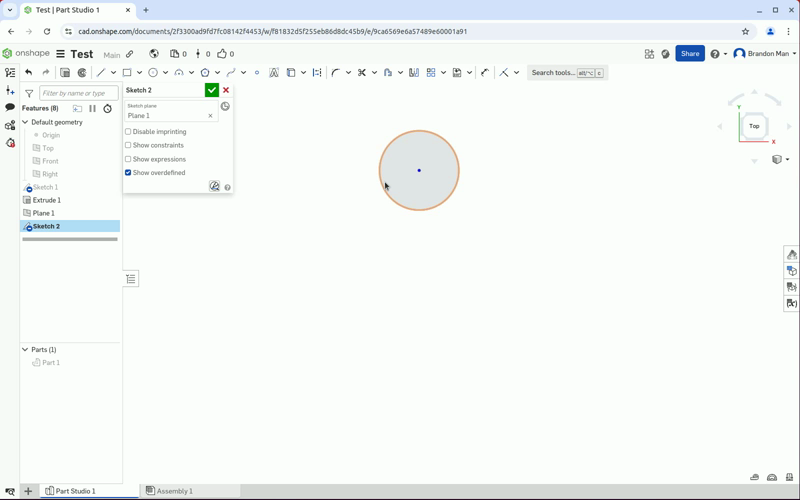
click(385, 181)
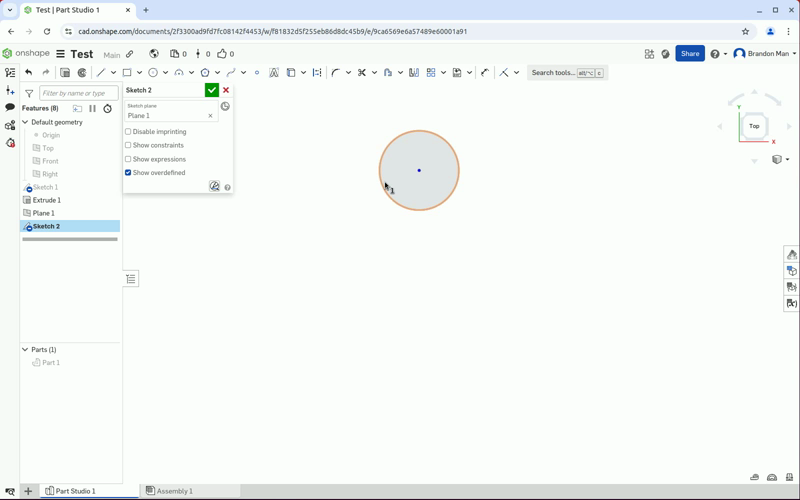
scroll(-6)
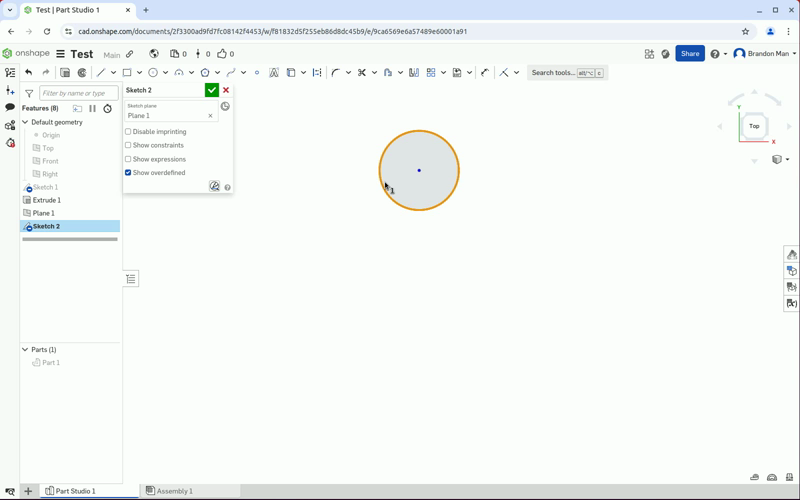
scroll(-6)
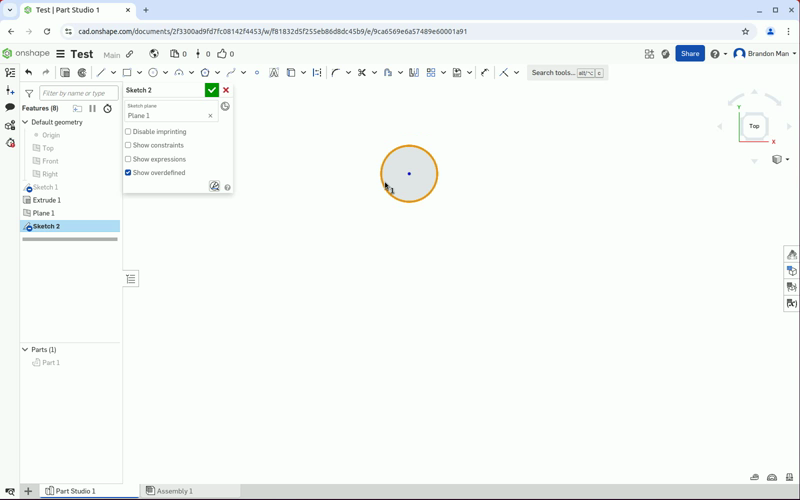
scroll(-6)
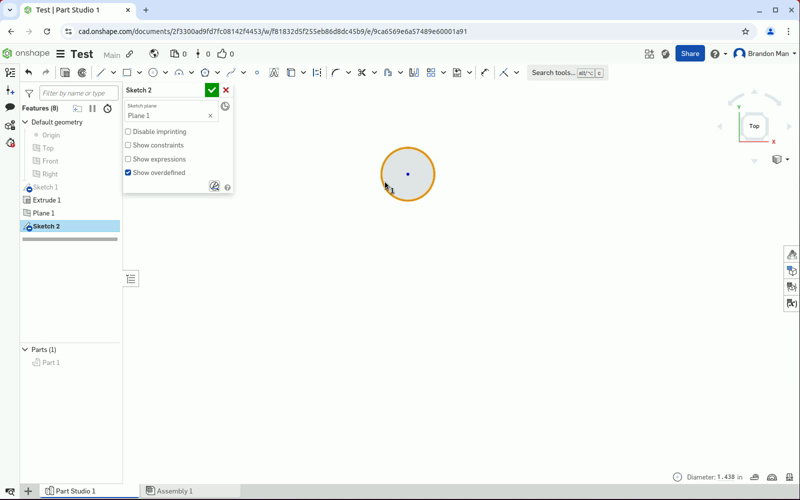
scroll(-6)
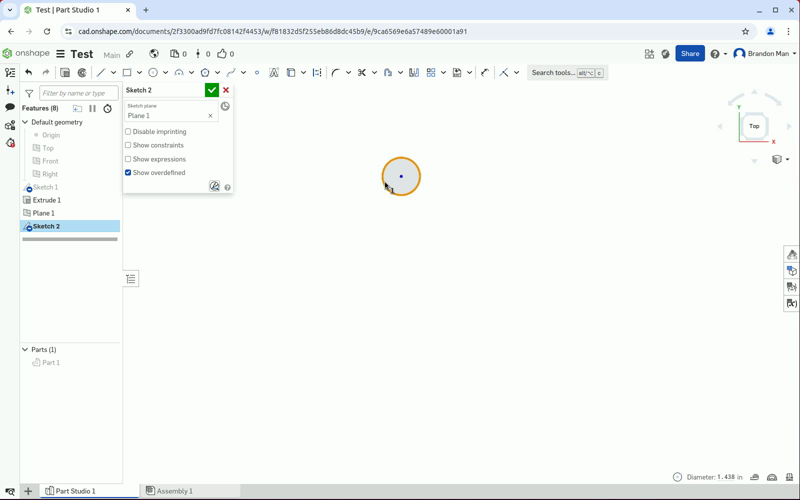
scroll(-6)
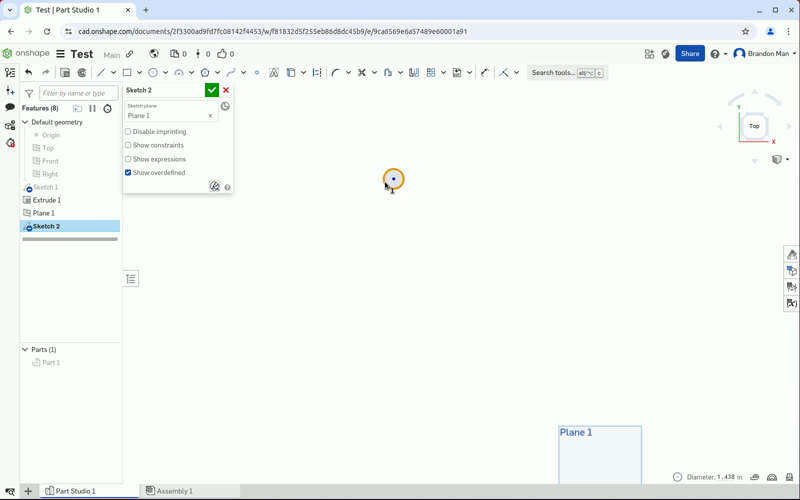
scroll(-6)
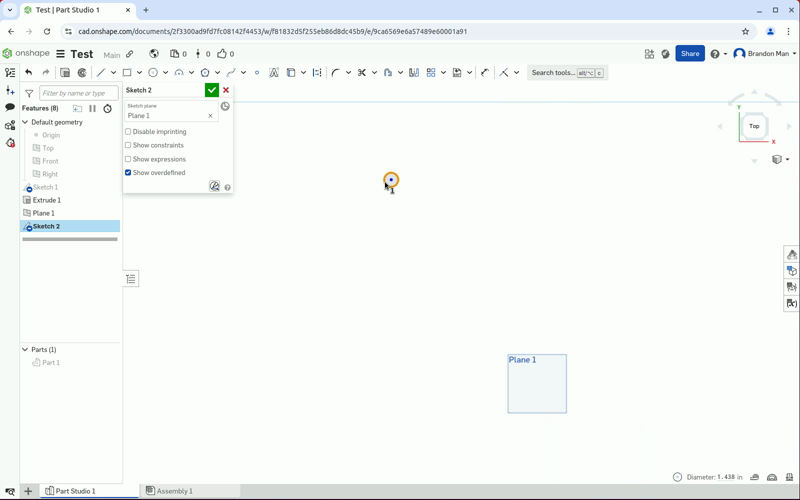
scroll(-6)
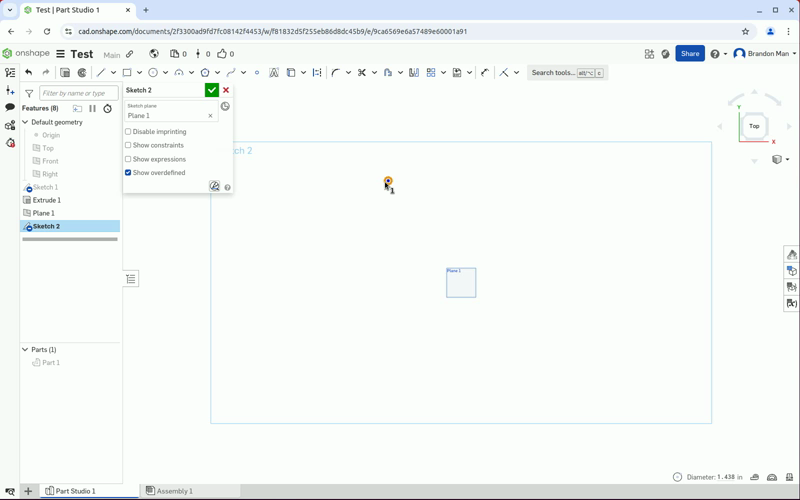
mouse_move(73, 352)
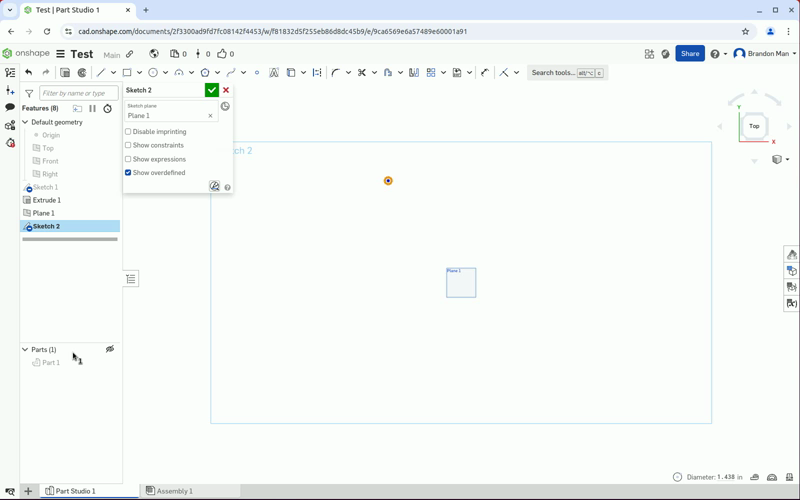
key(shift+y)
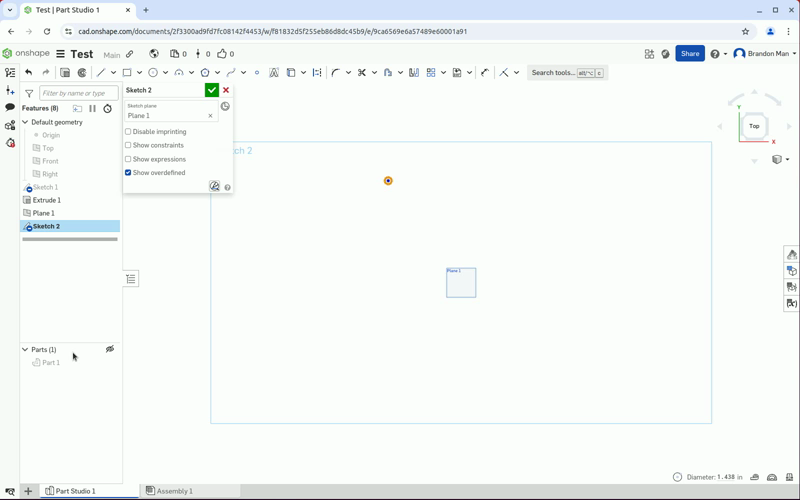
key(shift+e)
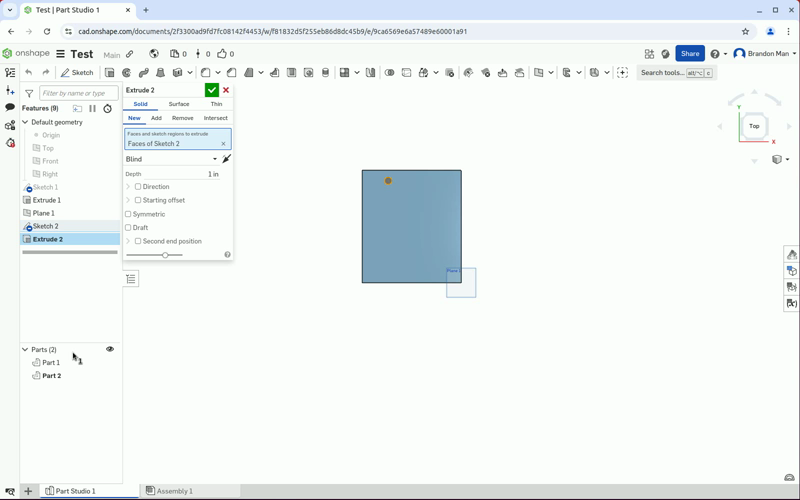
mouse_move(143, 106)
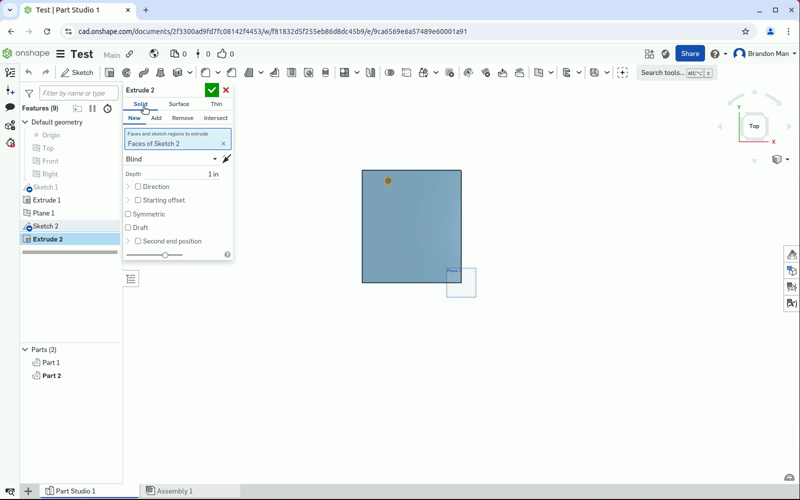
click(143, 106)
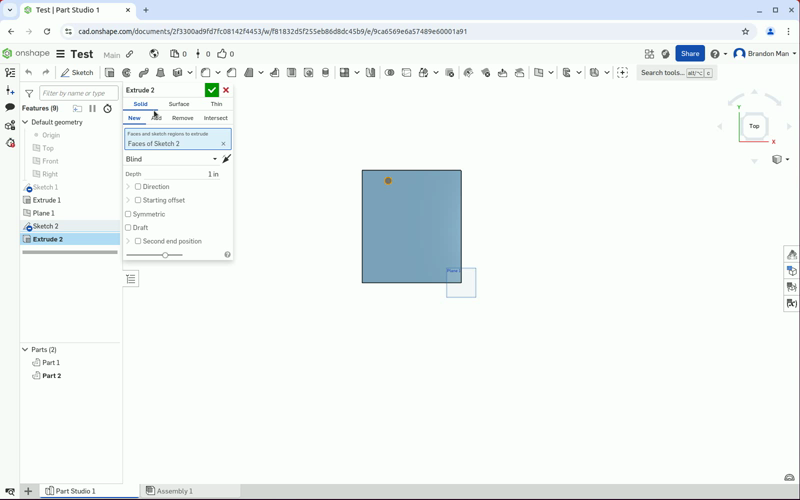
mouse_move(186, 120)
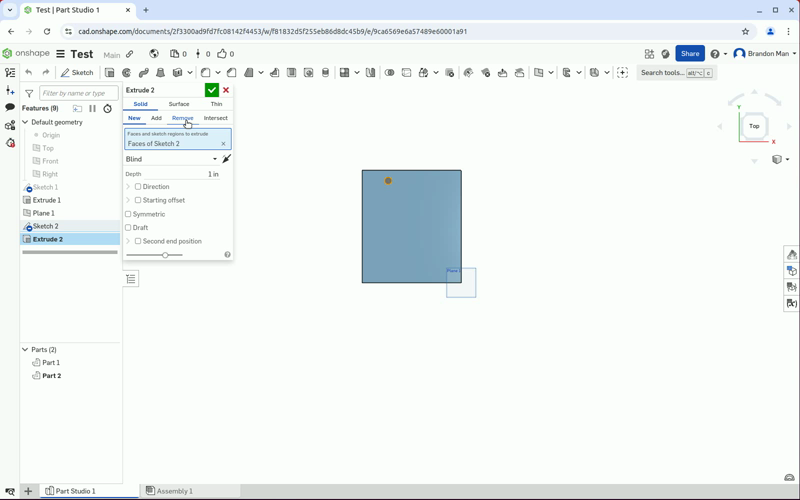
click(186, 120)
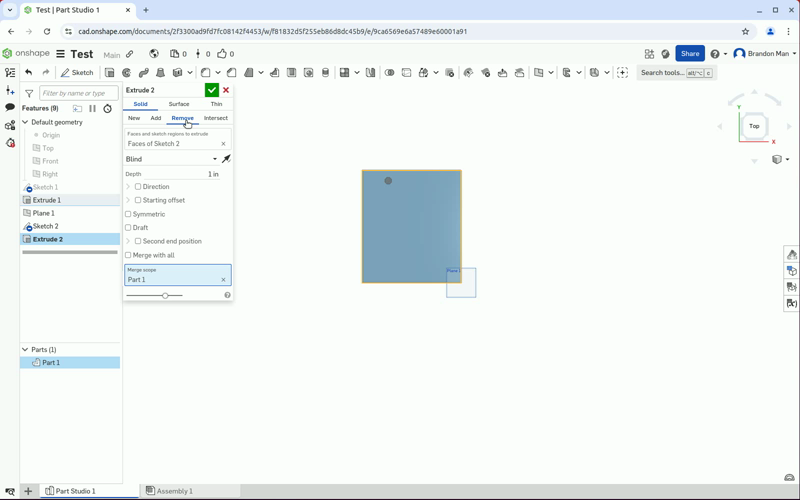
key(tab, 4)
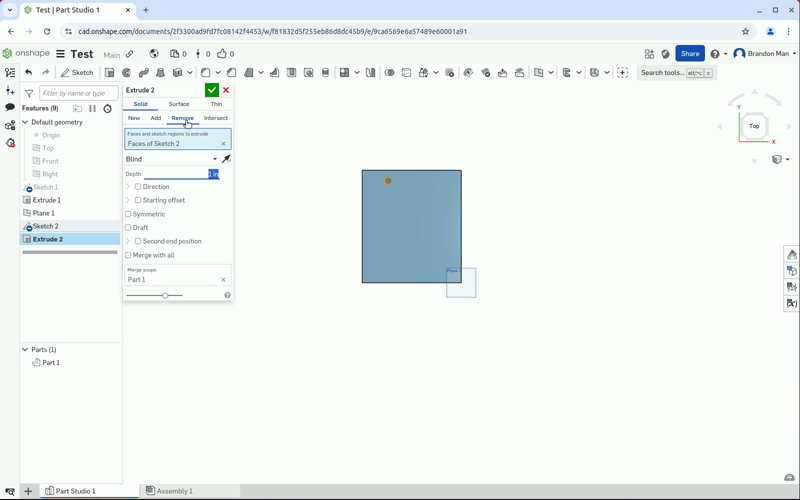
text(1.204)
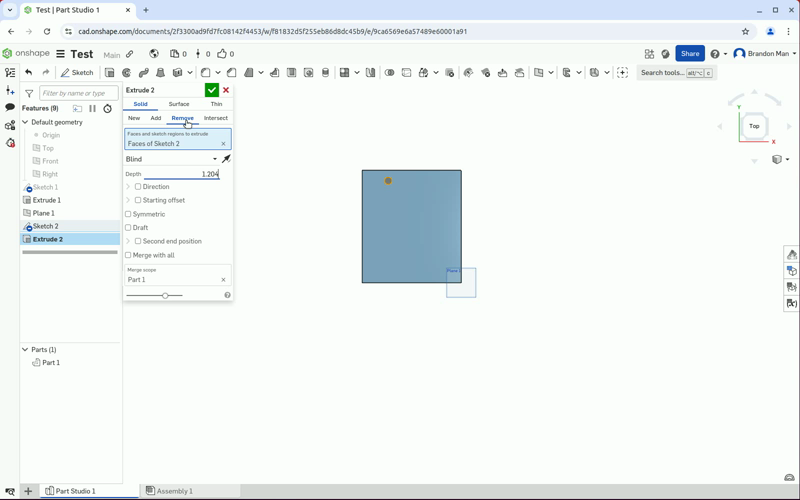
key(tab, 6)
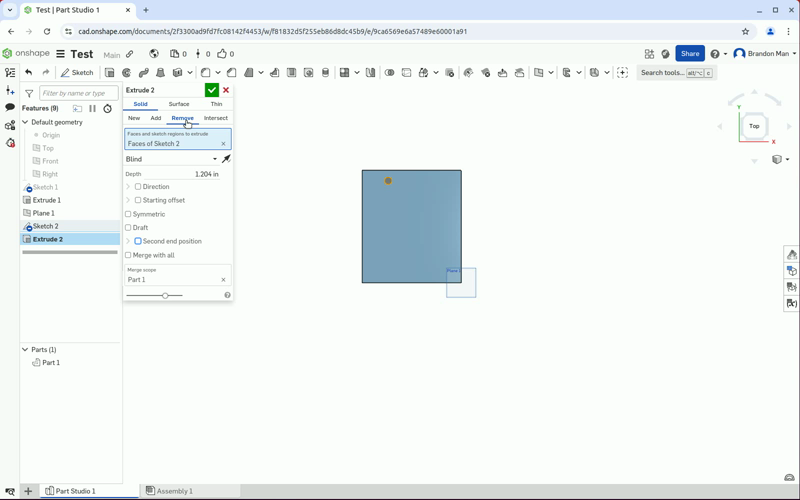
key(space)
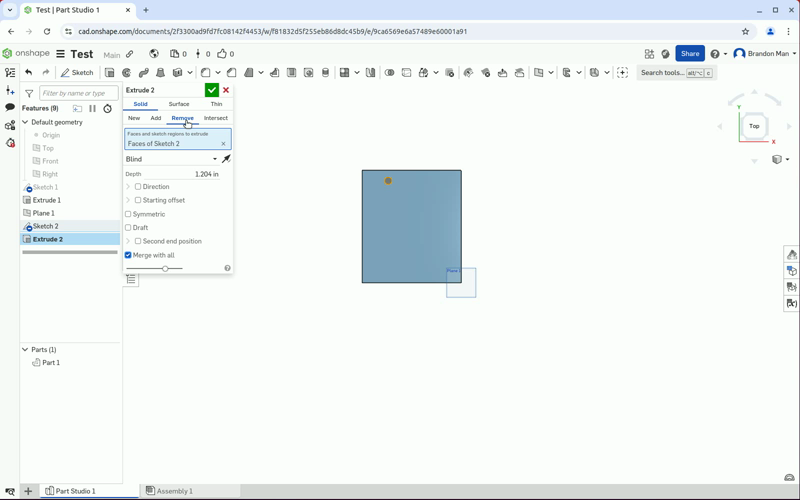
key(enter)
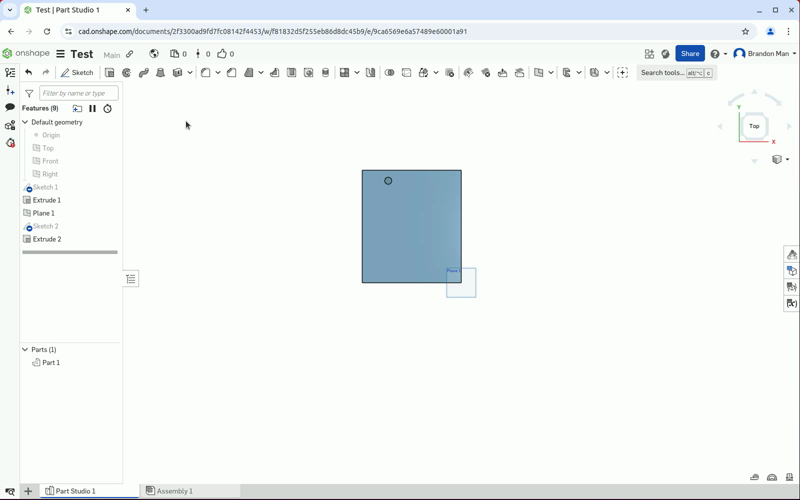
key(shift+h)
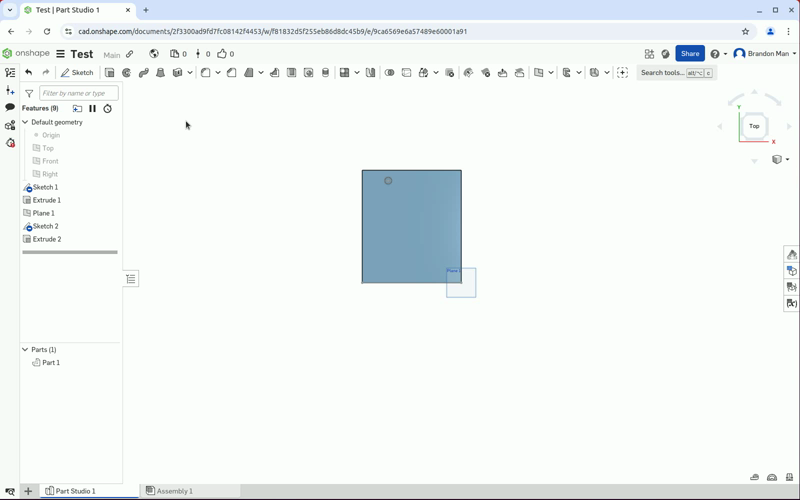
key(shift+h)
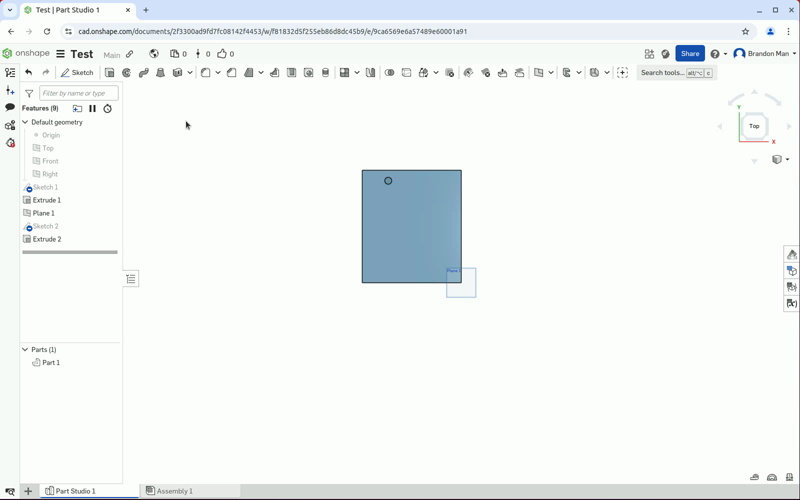
mouse_move(73, 189)
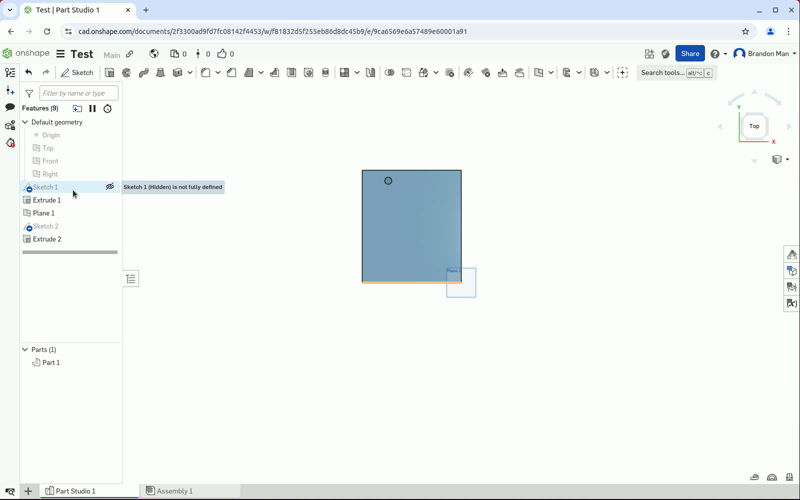
click(73, 189)
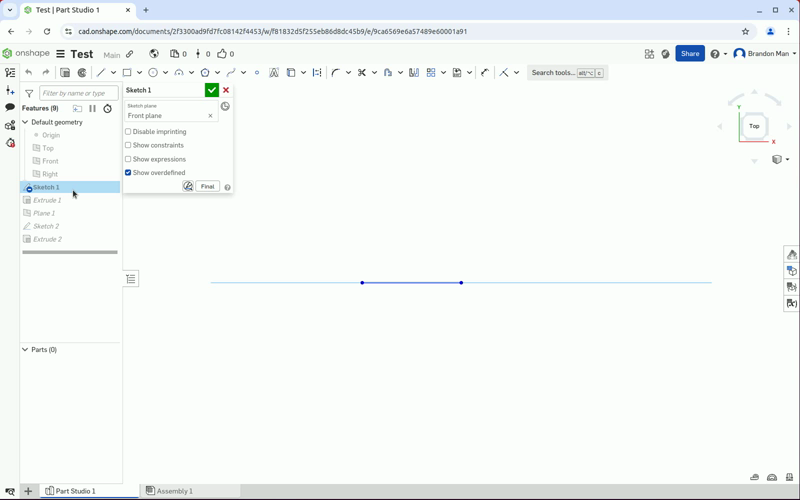
mouse_move(229, 92)
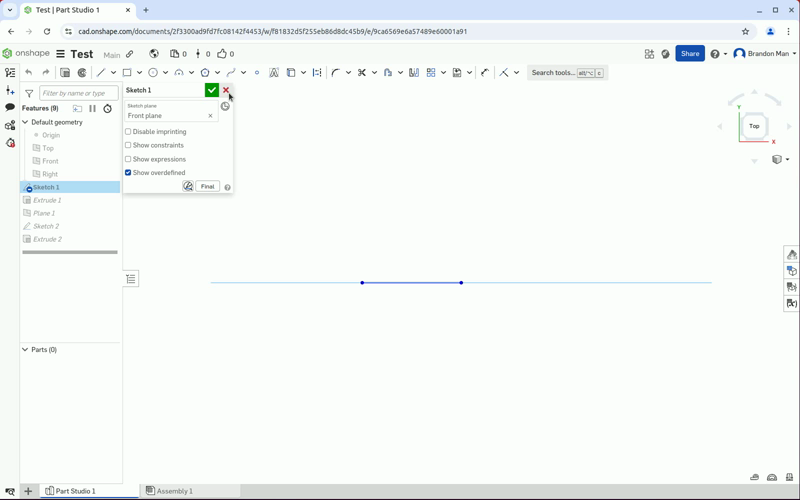
click(229, 92)
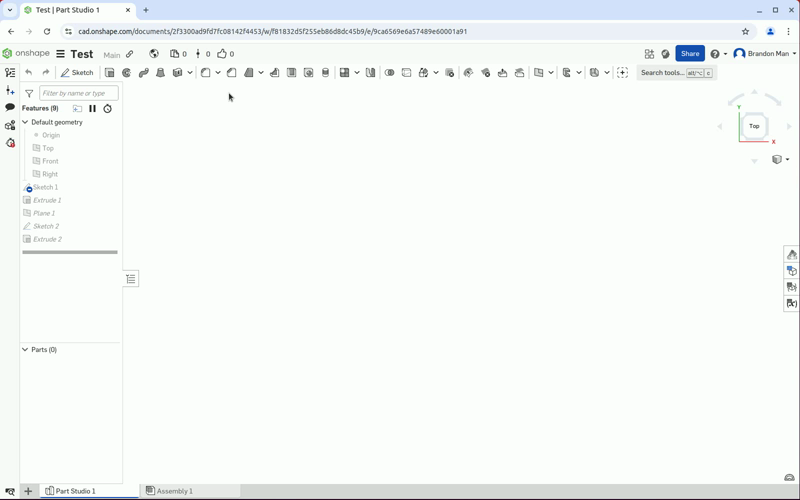
key(shift+s)
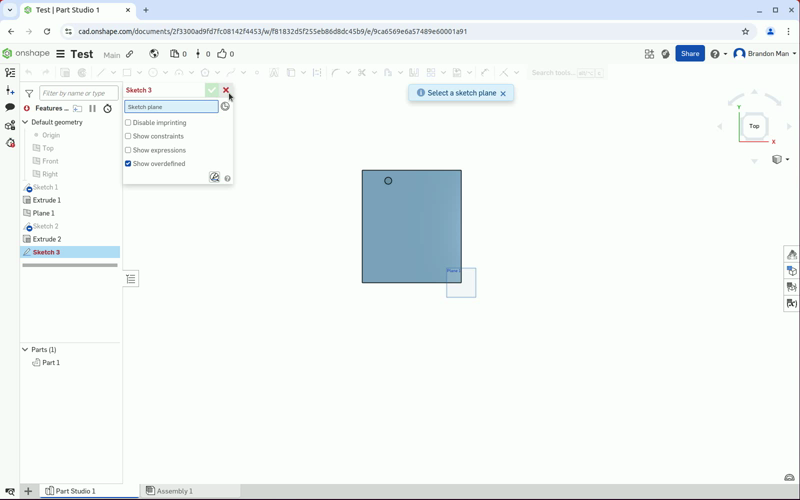
mouse_move(73, 215)
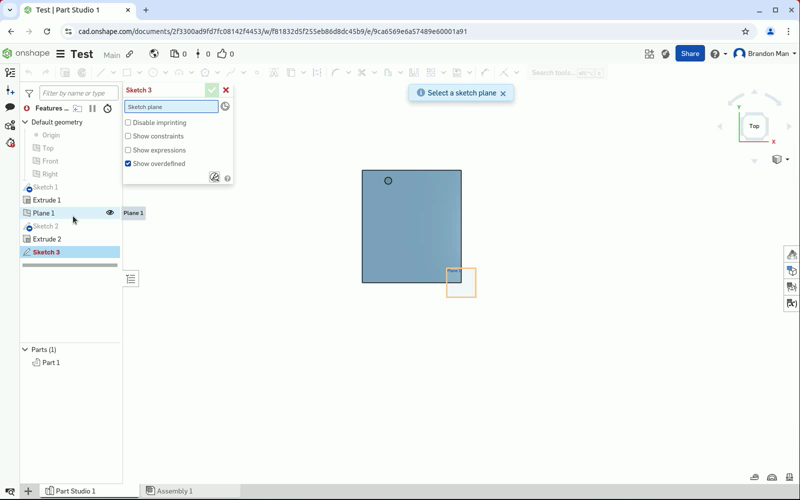
click(73, 215)
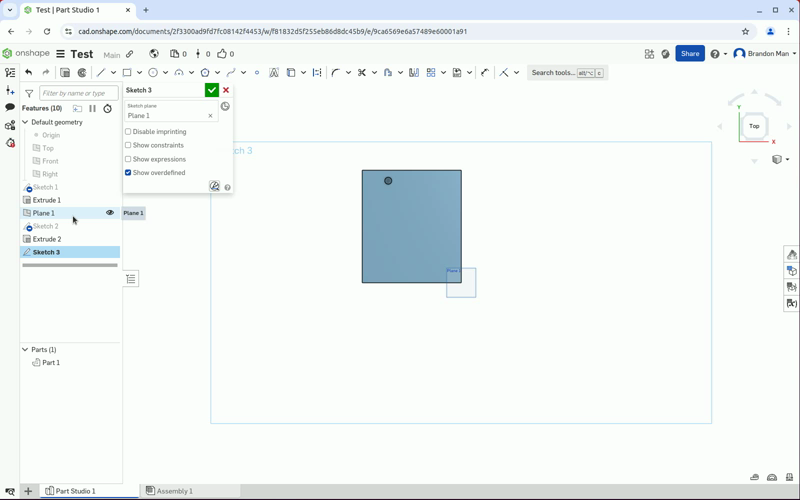
mouse_move(73, 352)
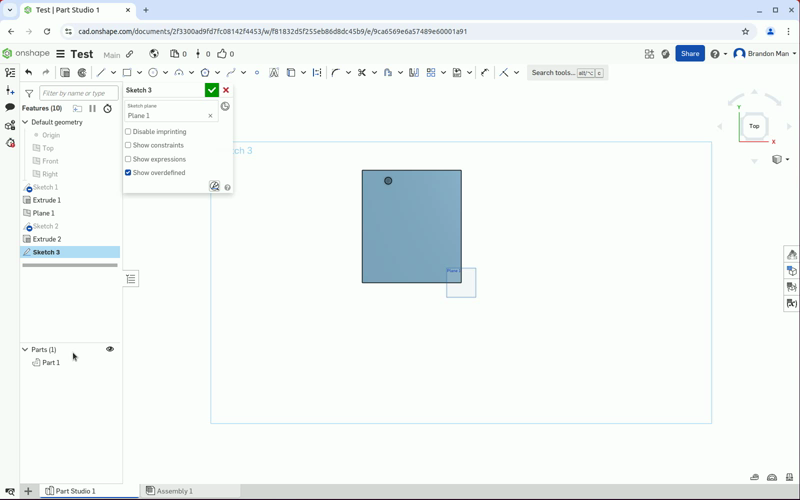
key(y)
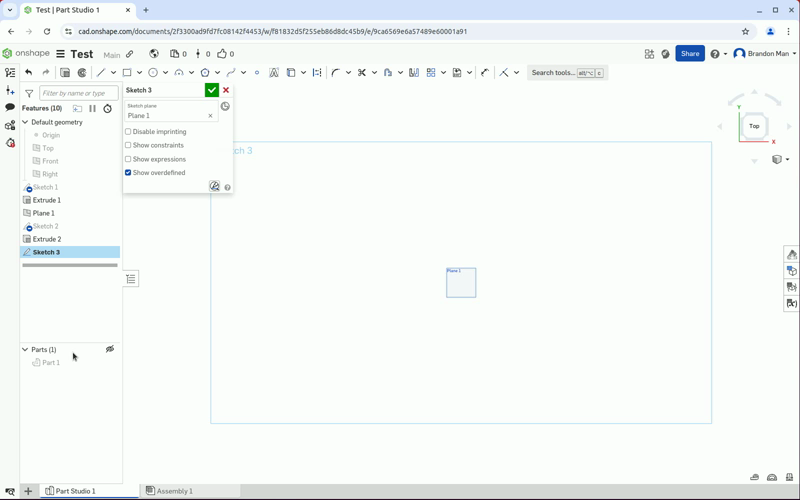
key(c)
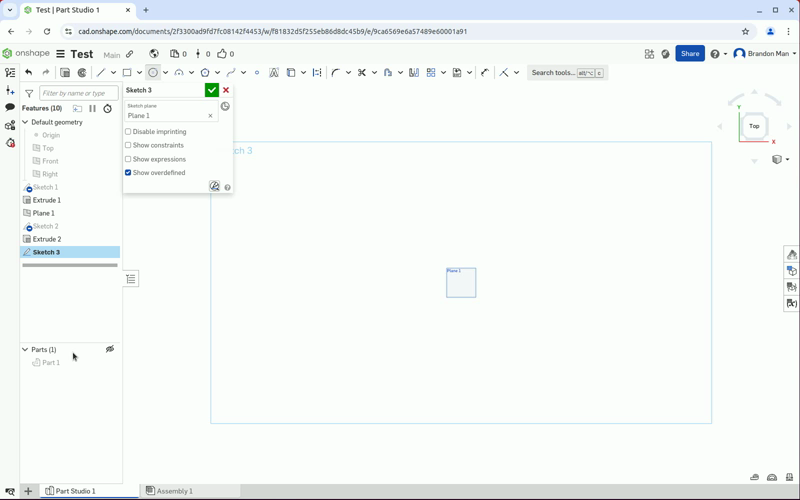
key_down(shift)
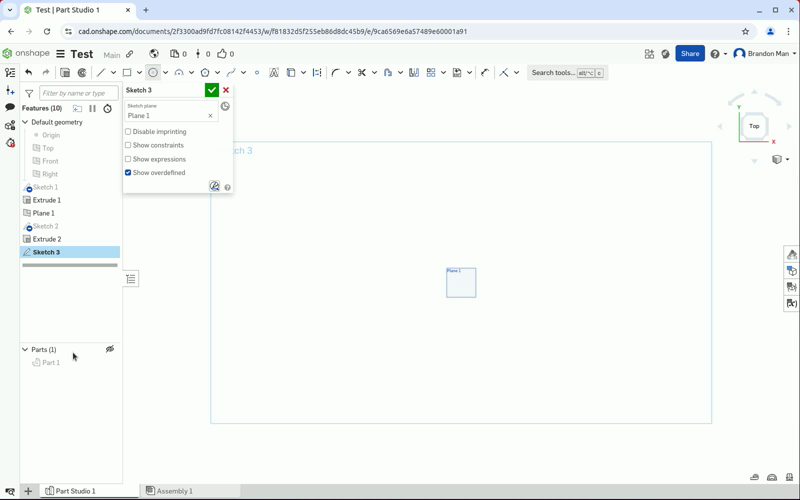
mouse_move(388, 272)
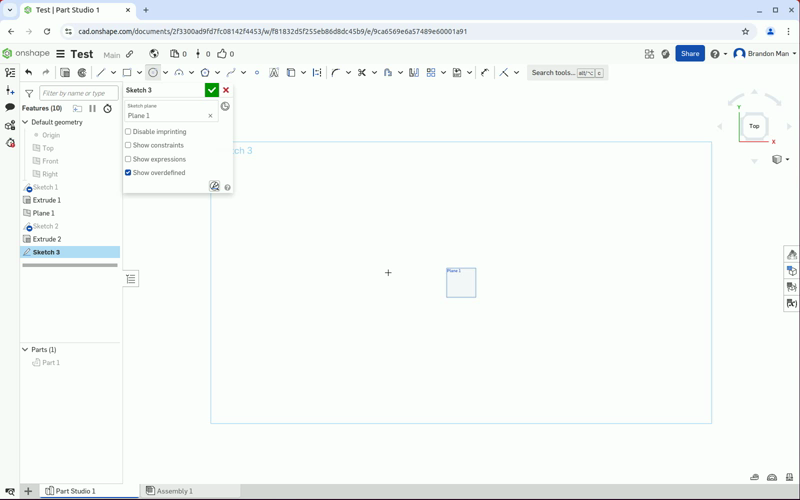
click(388, 272)
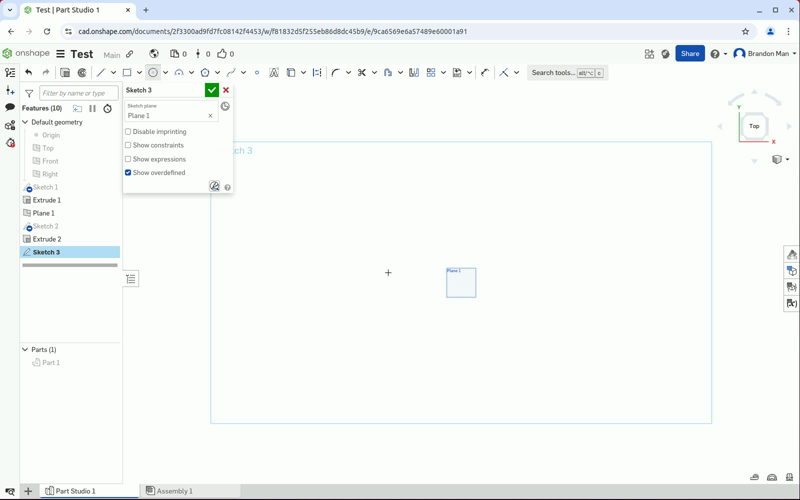
key_up(shift)
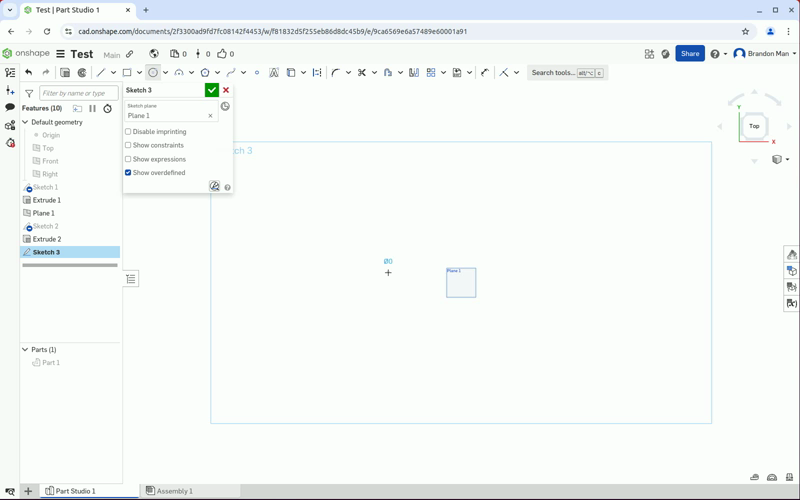
mouse_move(391, 272)
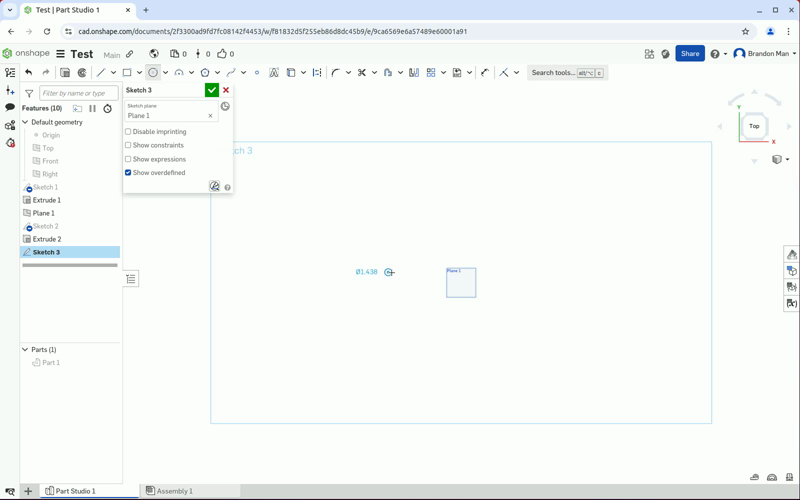
click(391, 272)
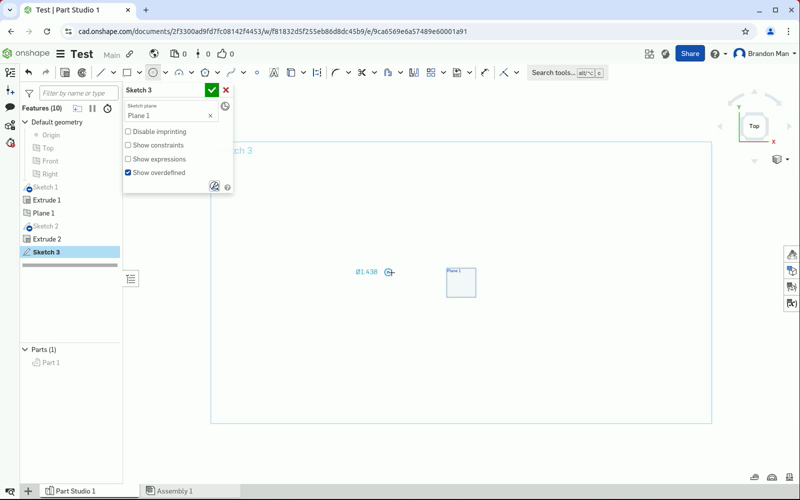
key(esc)
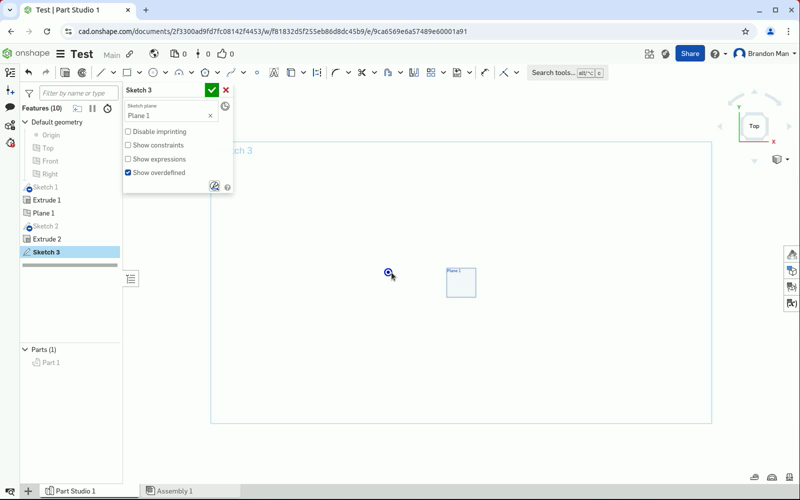
mouse_move(385, 274)
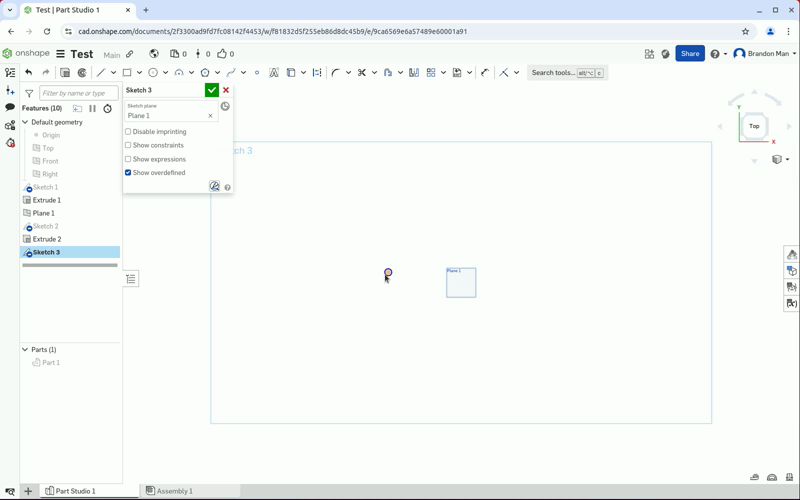
scroll(6)
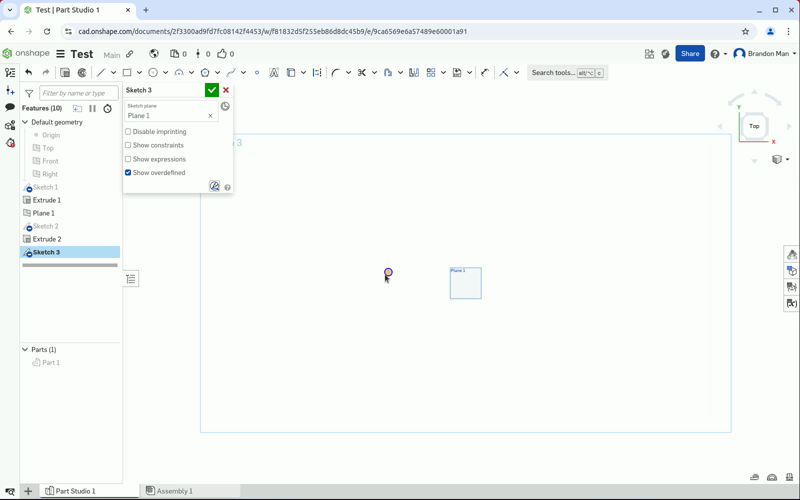
scroll(6)
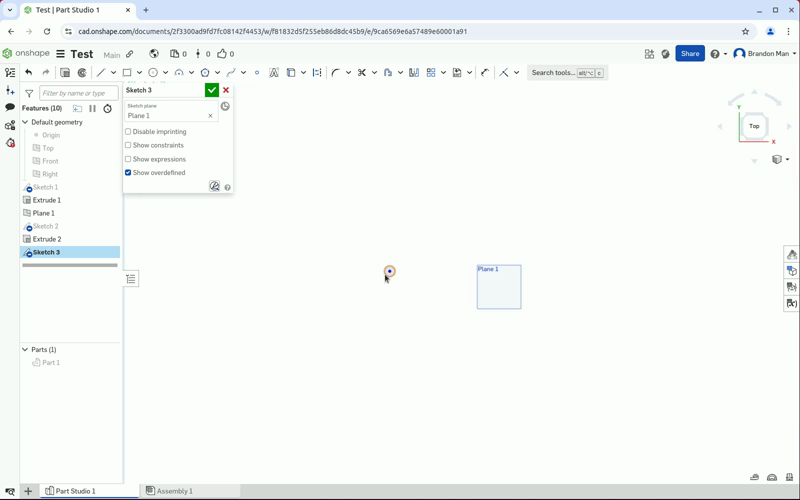
scroll(6)
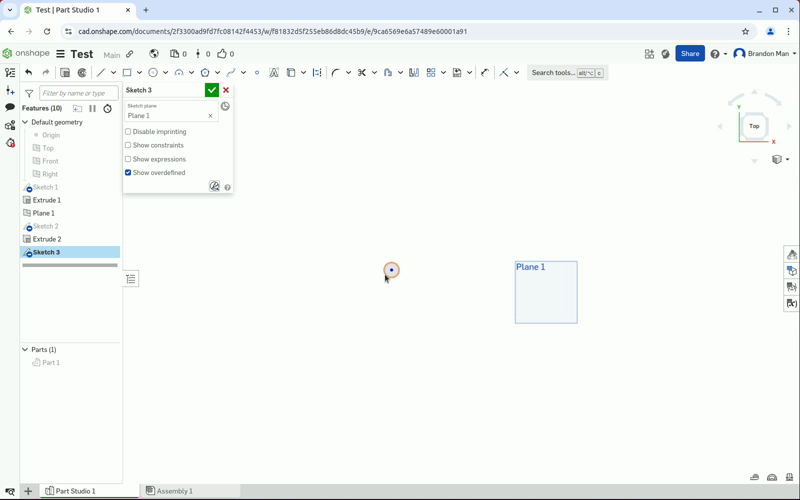
scroll(6)
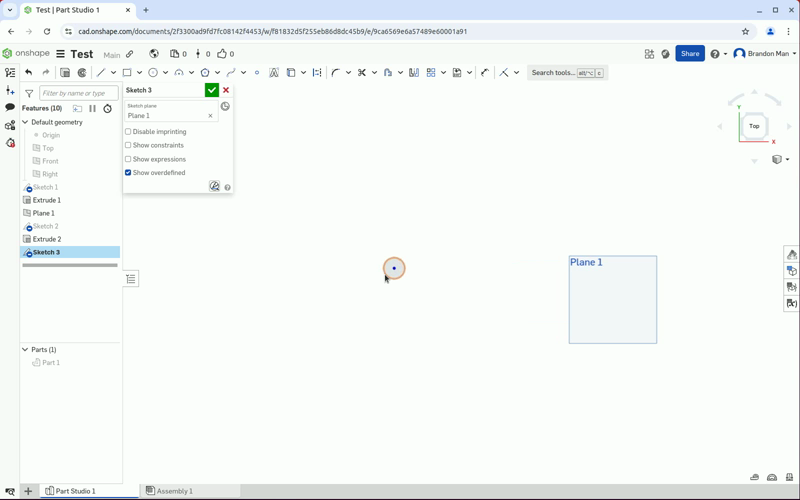
scroll(6)
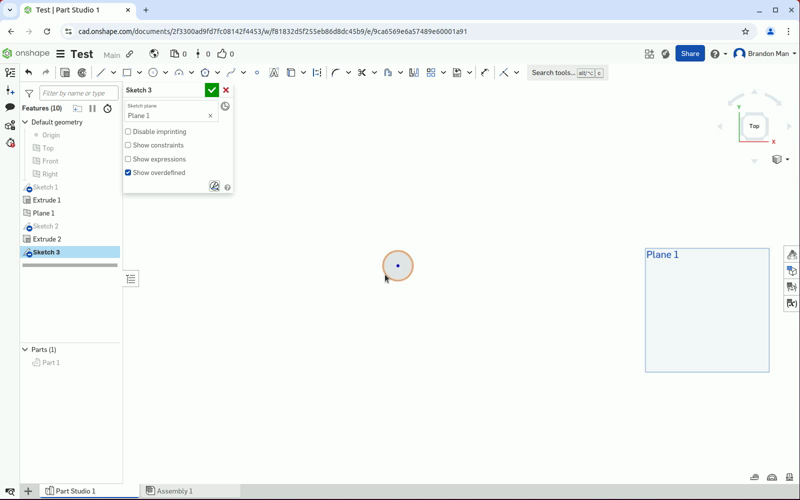
scroll(6)
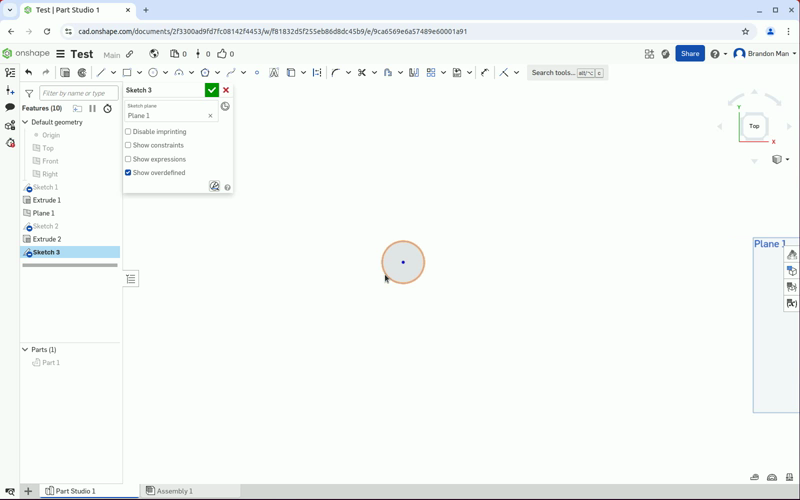
scroll(6)
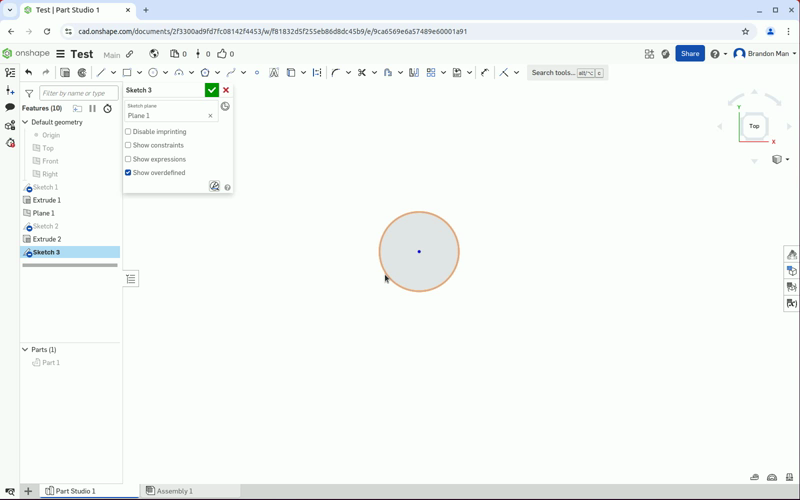
click(385, 274)
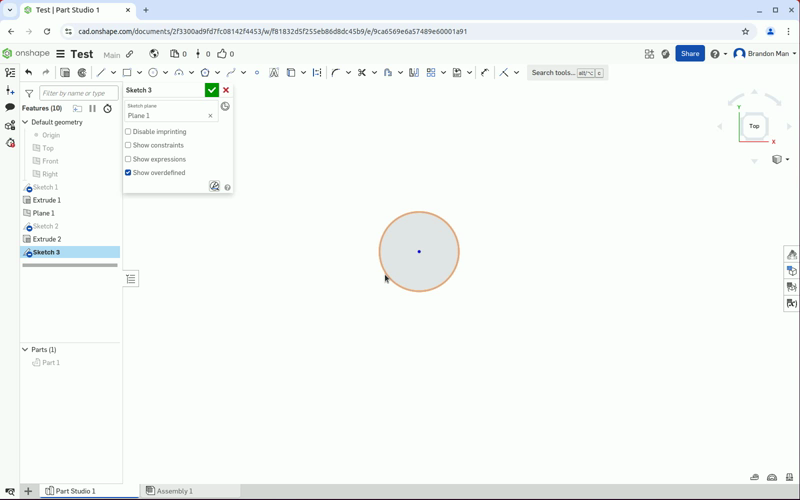
scroll(-6)
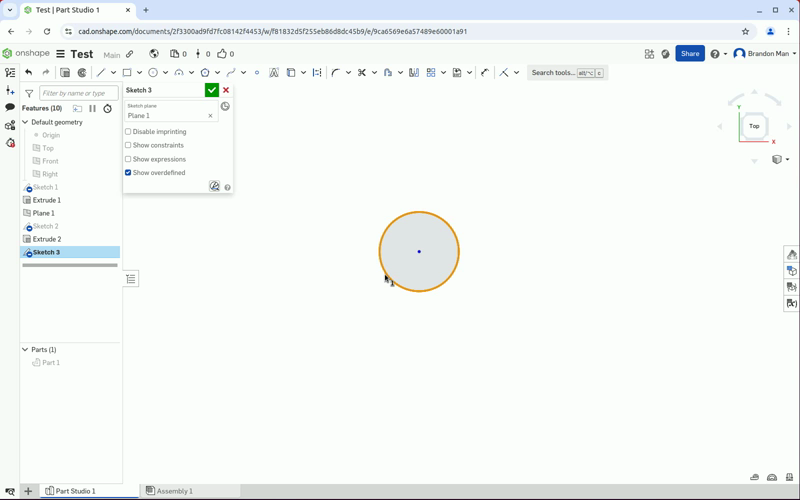
scroll(-6)
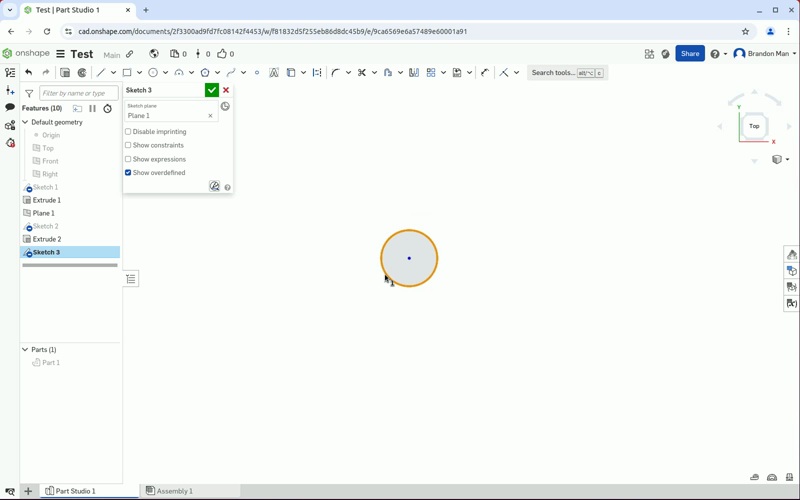
scroll(-6)
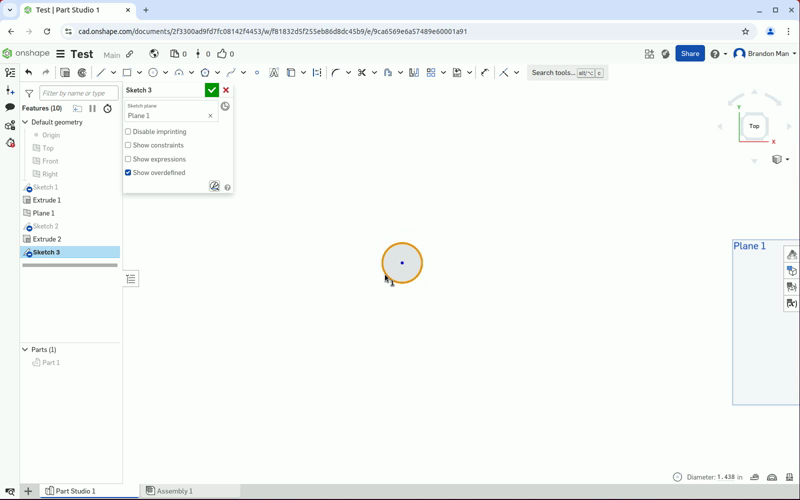
scroll(-6)
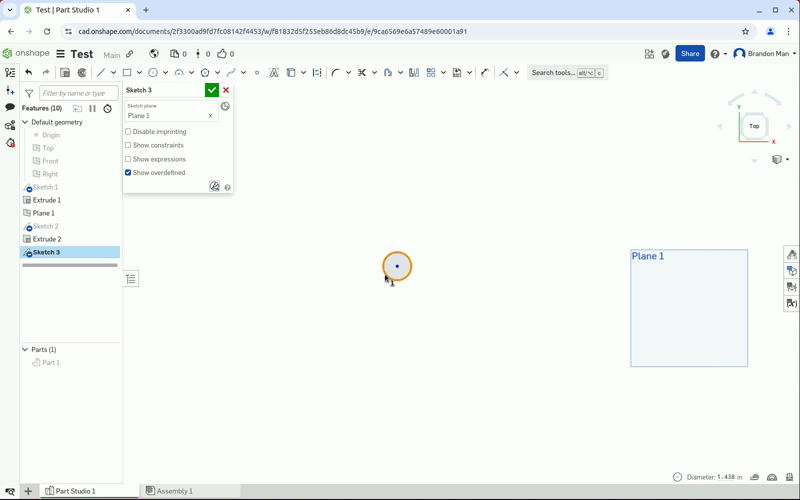
scroll(-6)
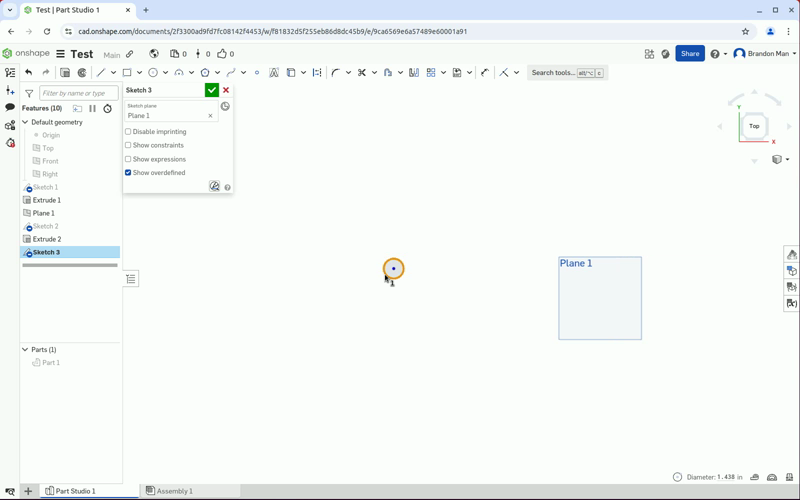
scroll(-6)
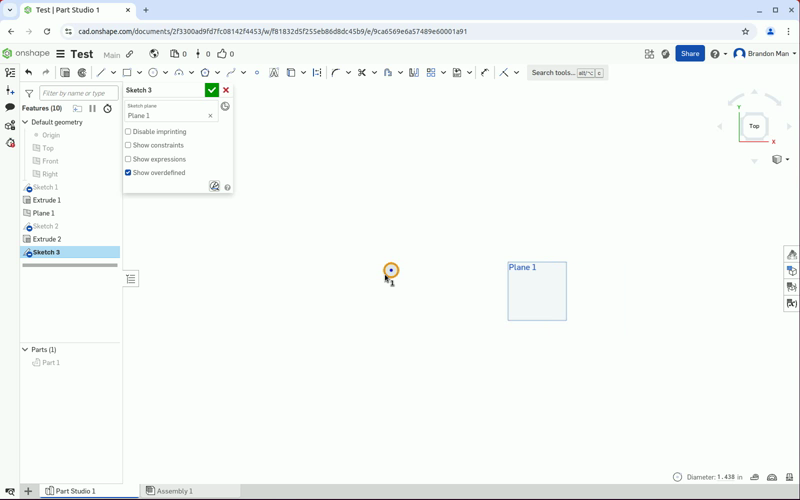
scroll(-6)
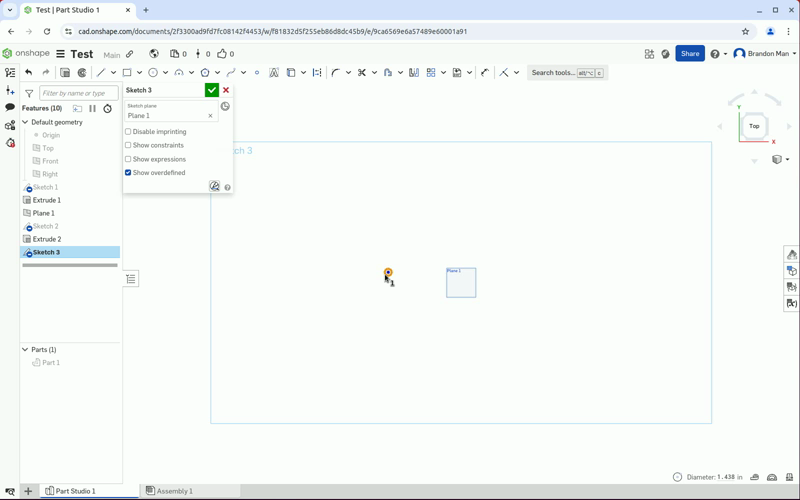
mouse_move(73, 352)
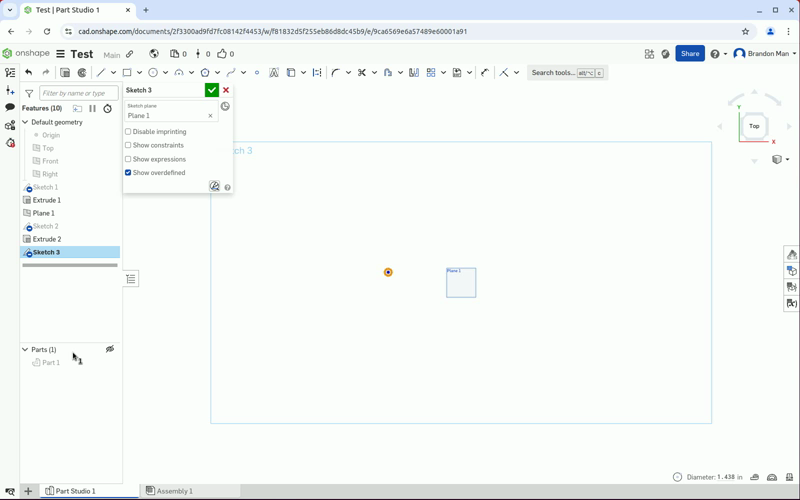
key(shift+y)
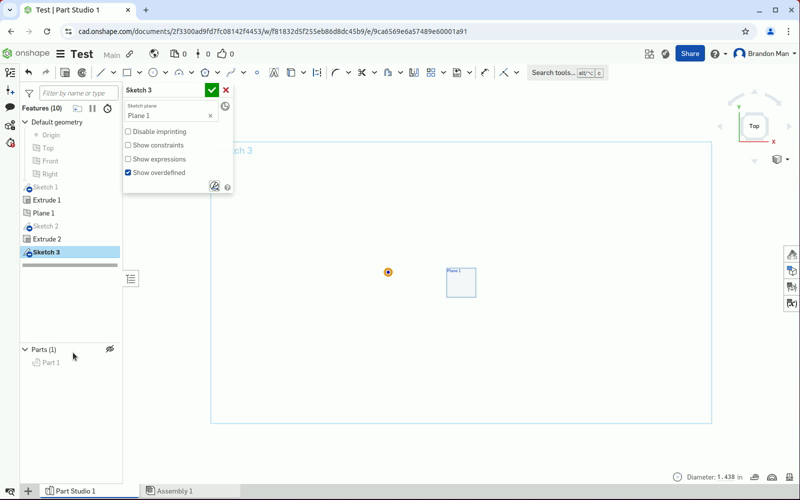
key(shift+e)
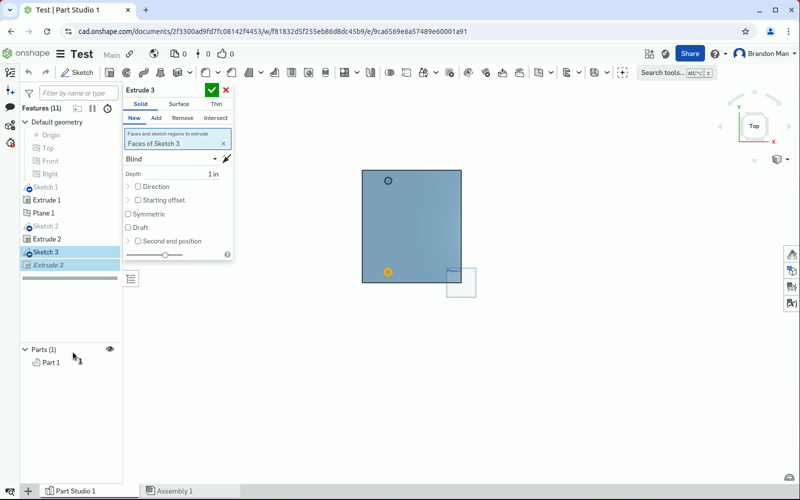
mouse_move(143, 106)
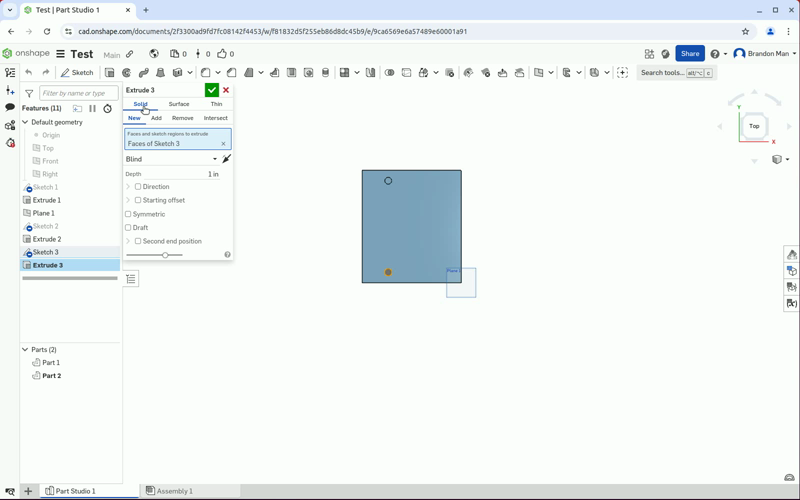
click(143, 106)
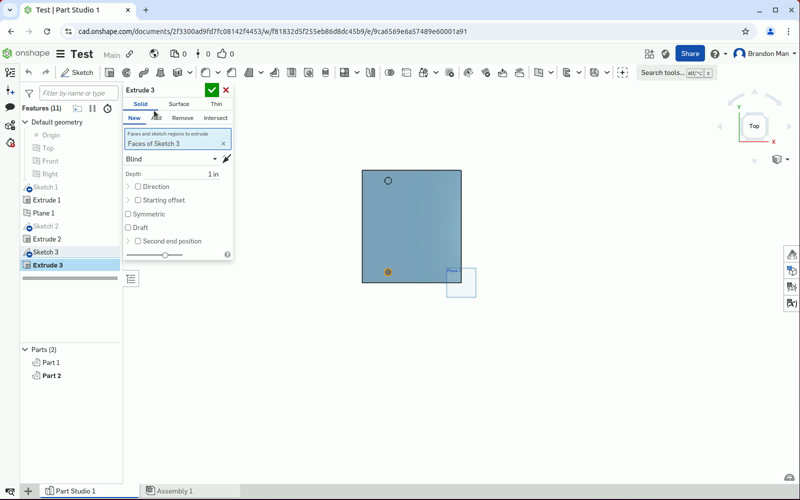
mouse_move(186, 120)
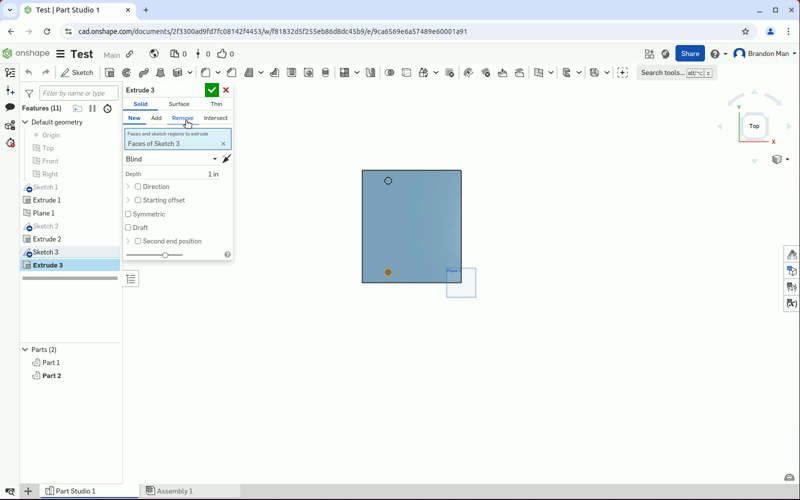
click(186, 120)
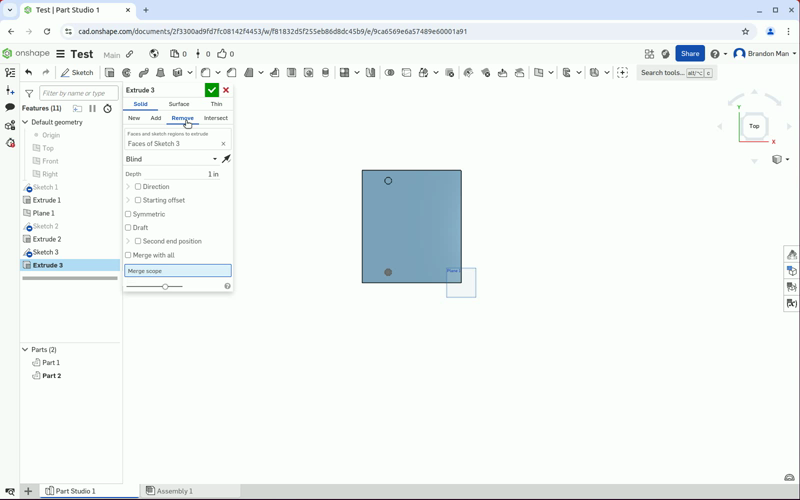
key(tab, 4)
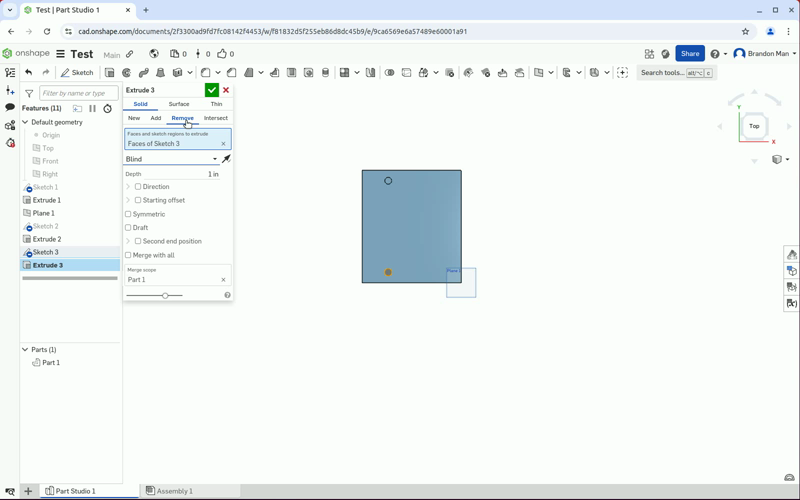
text(1.204)
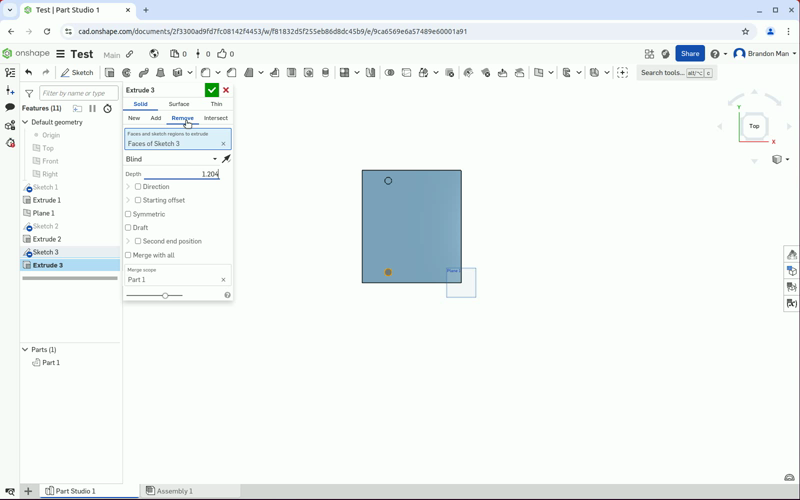
key(tab, 6)
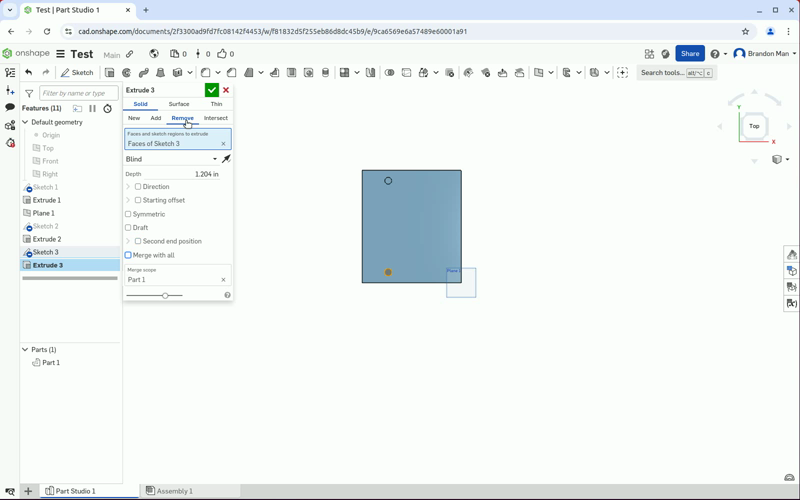
key(space)
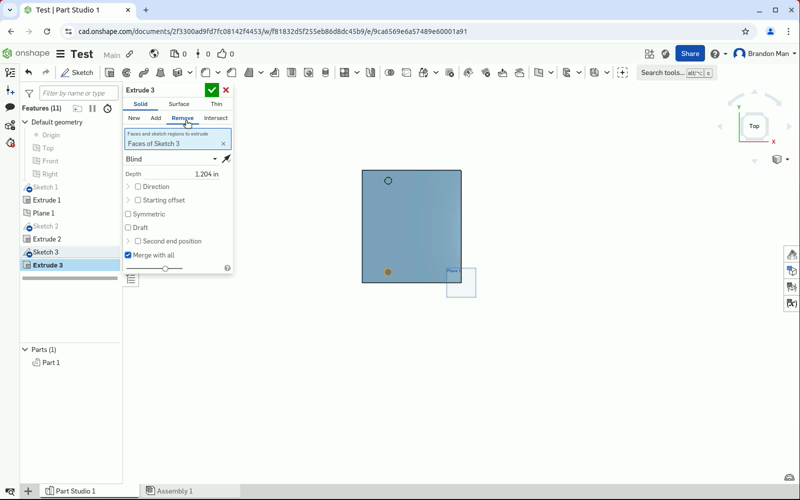
key(enter)
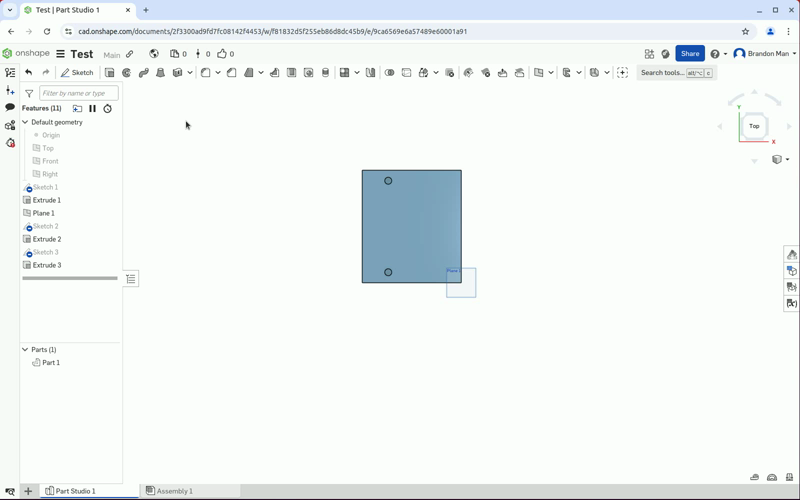
key(shift+h)
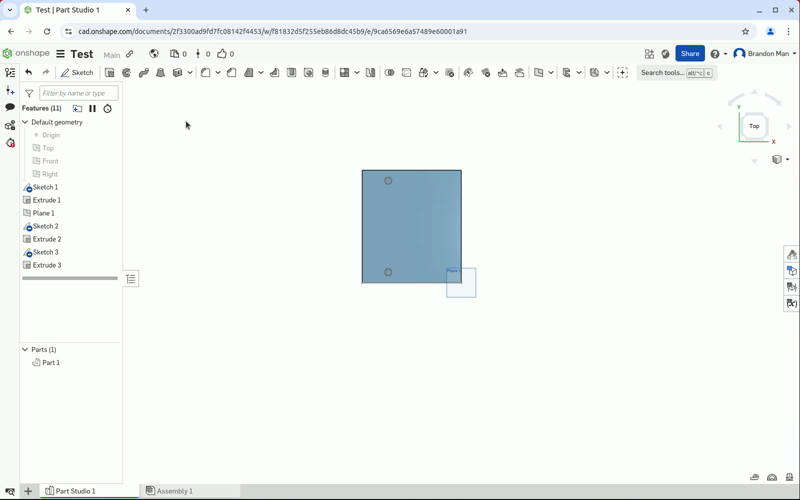
key(shift+h)
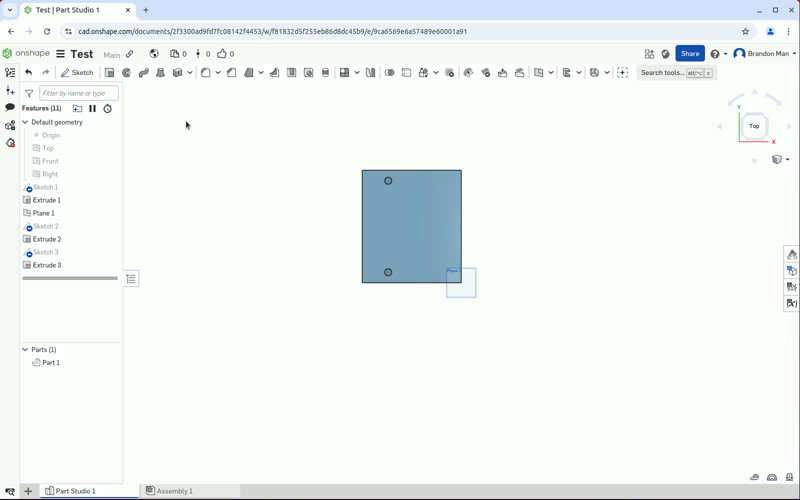
mouse_move(73, 189)
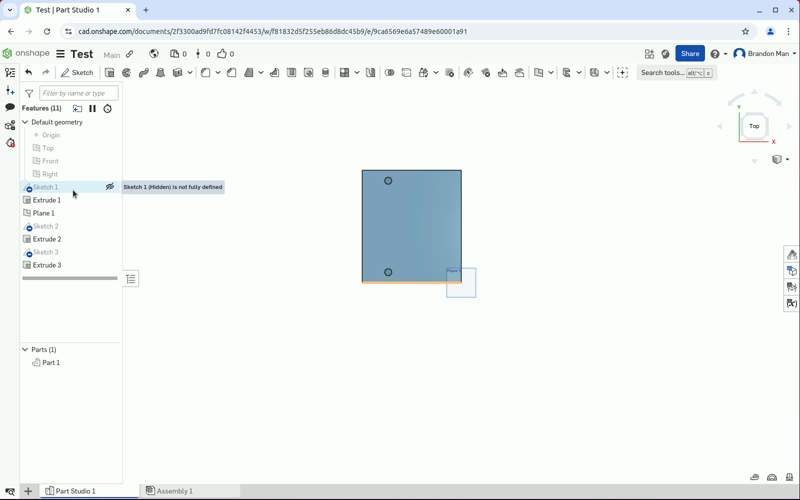
click(73, 189)
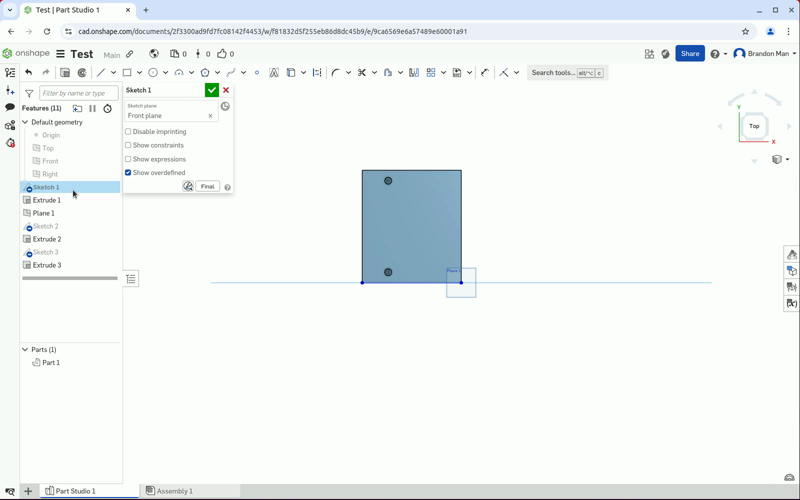
mouse_move(229, 92)
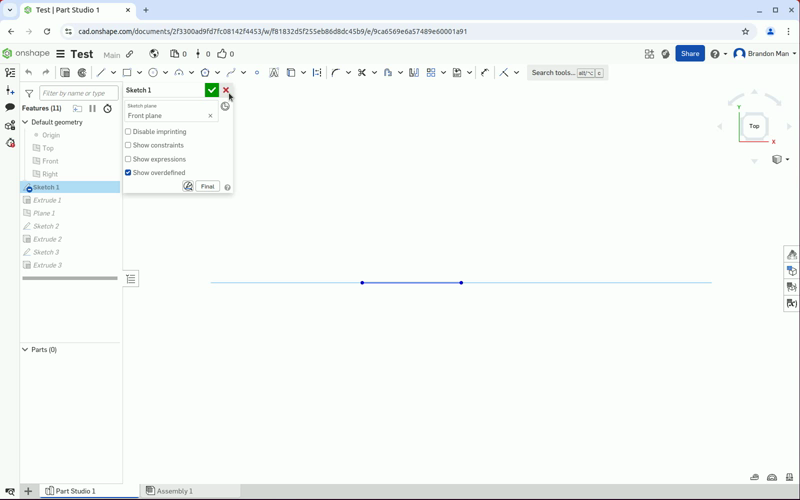
click(229, 92)
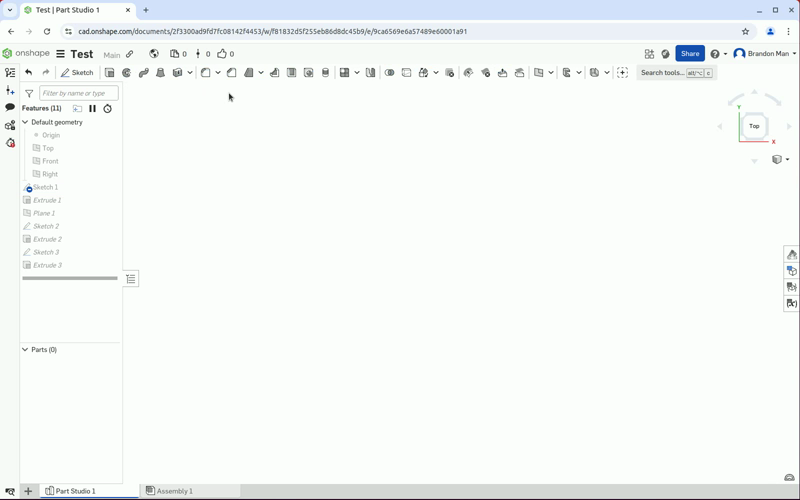
key(shift+s)
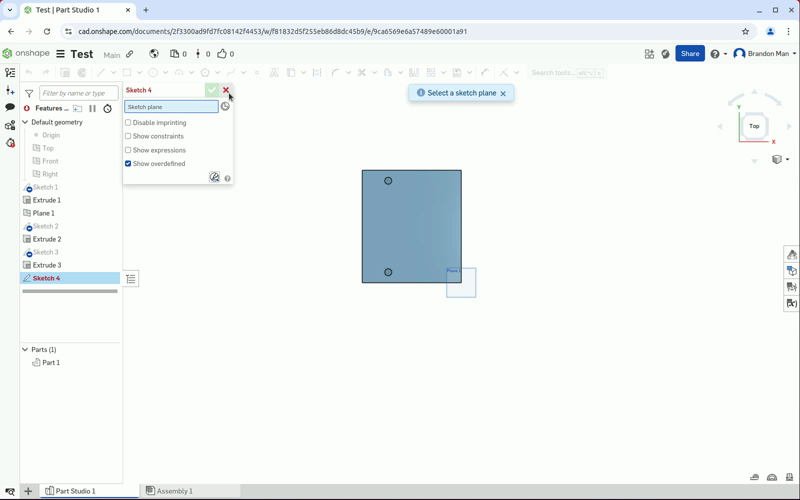
mouse_move(73, 215)
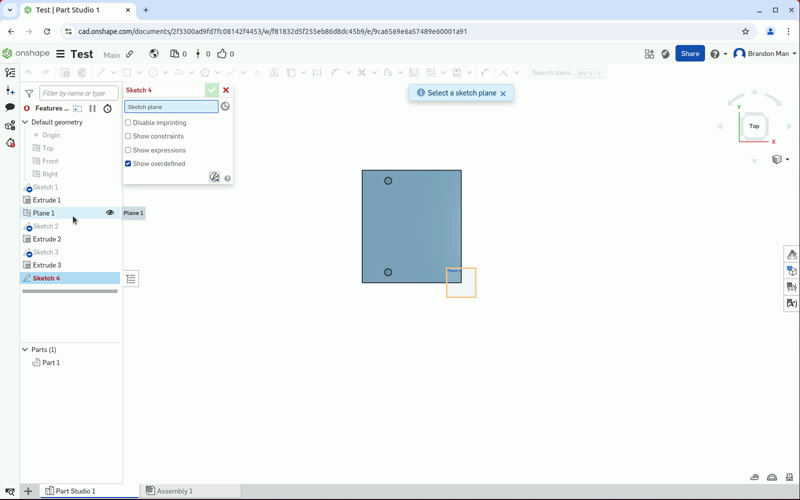
click(73, 215)
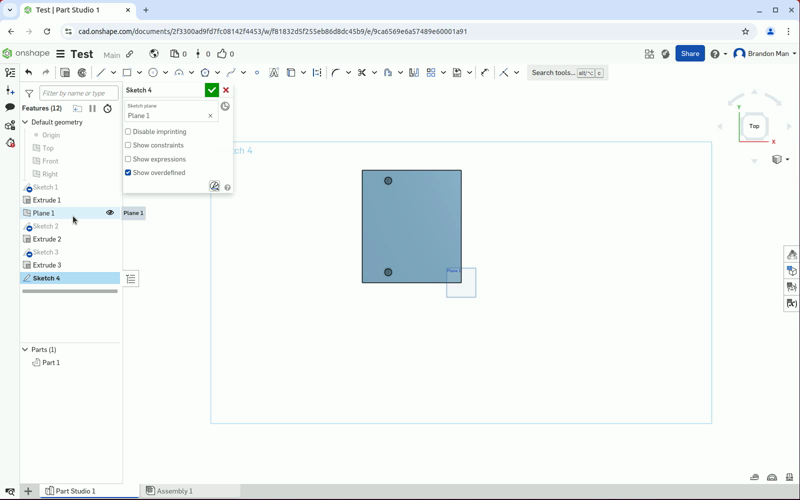
mouse_move(73, 352)
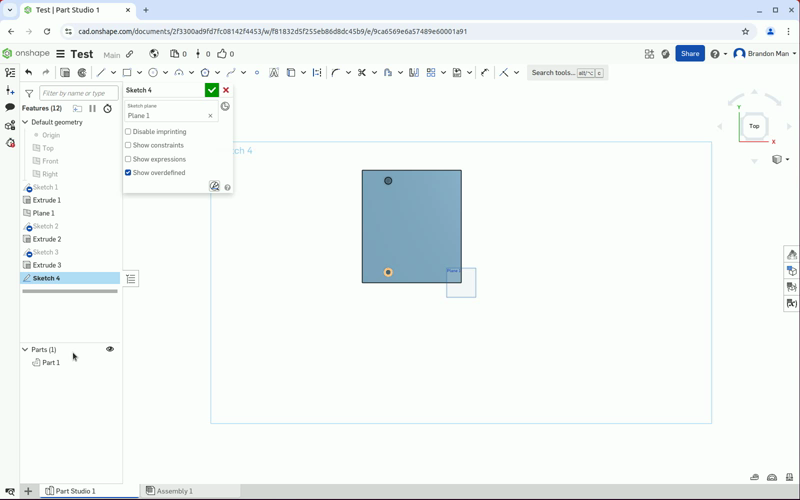
key(y)
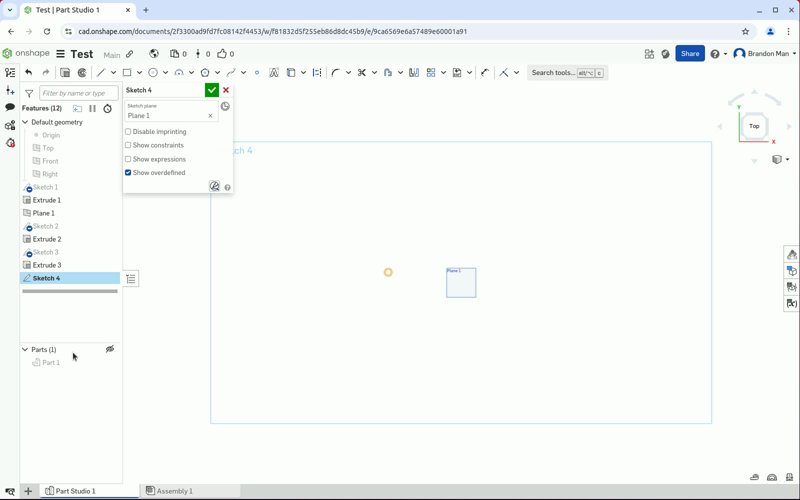
key(c)
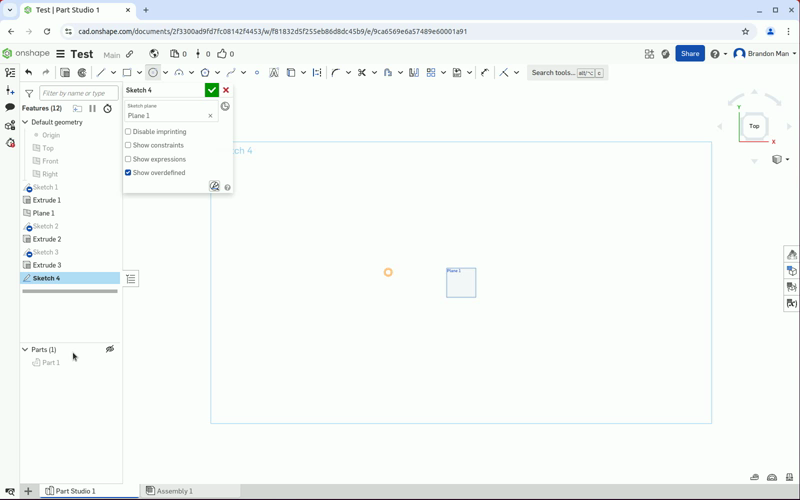
key_down(shift)
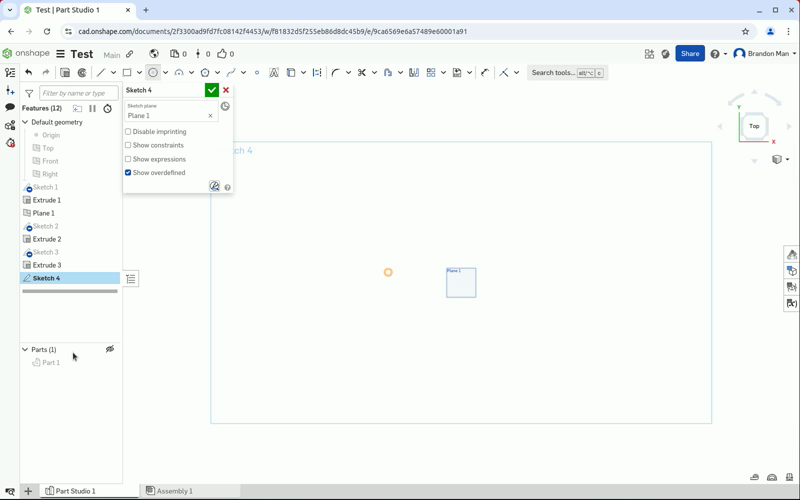
mouse_move(450, 195)
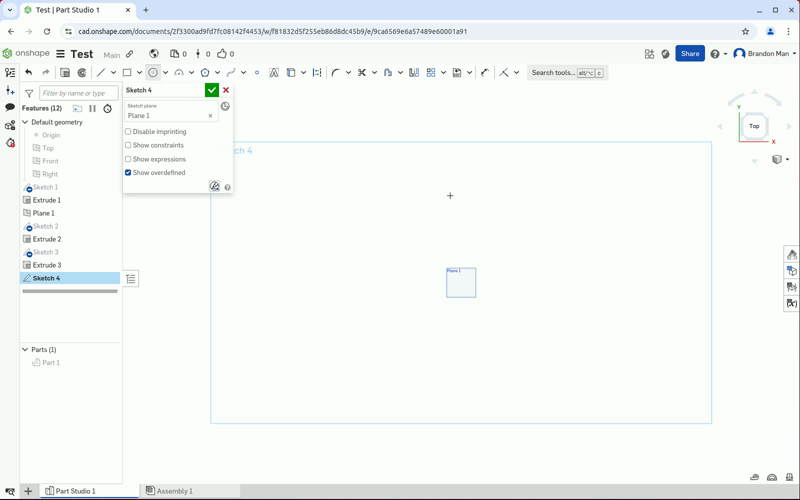
click(450, 195)
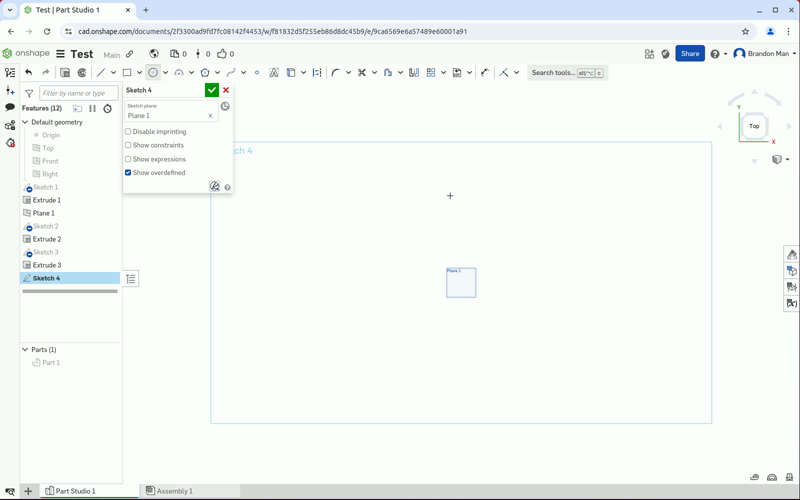
key_up(shift)
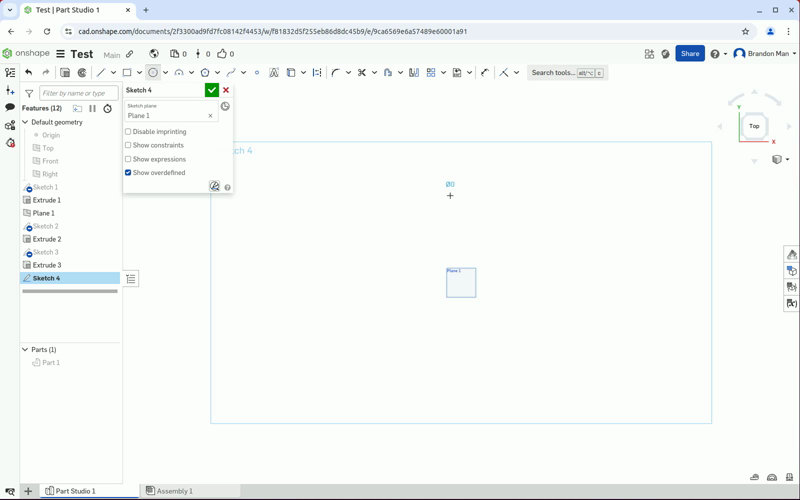
mouse_move(453, 195)
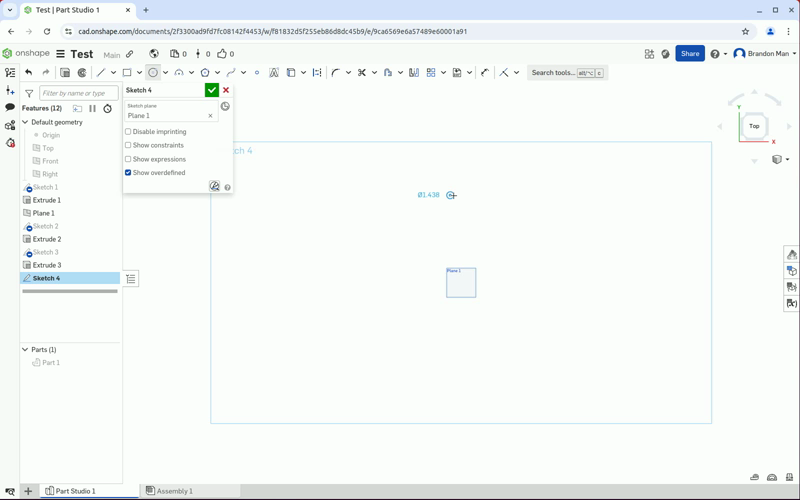
click(453, 195)
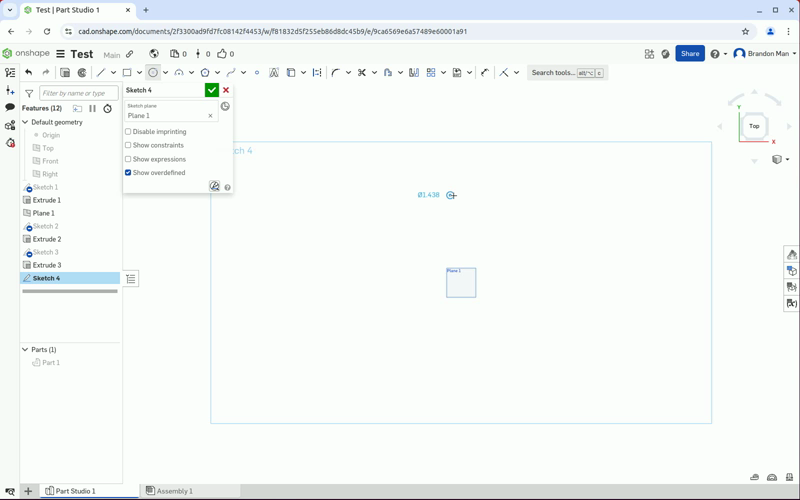
key(esc)
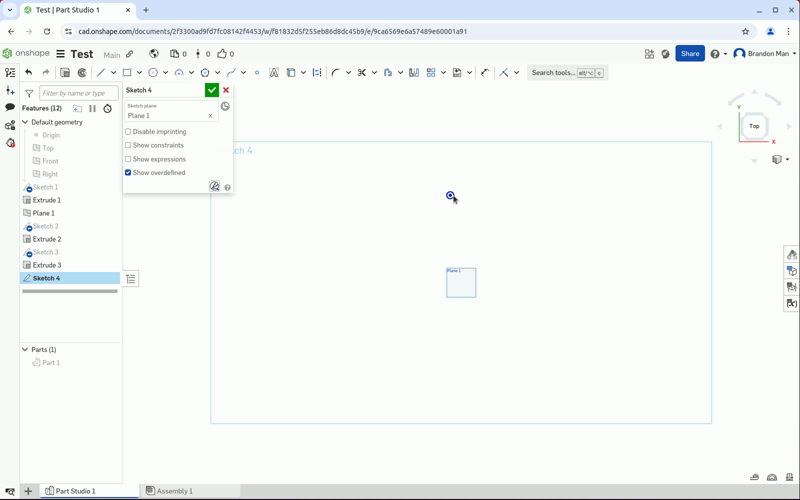
mouse_move(451, 197)
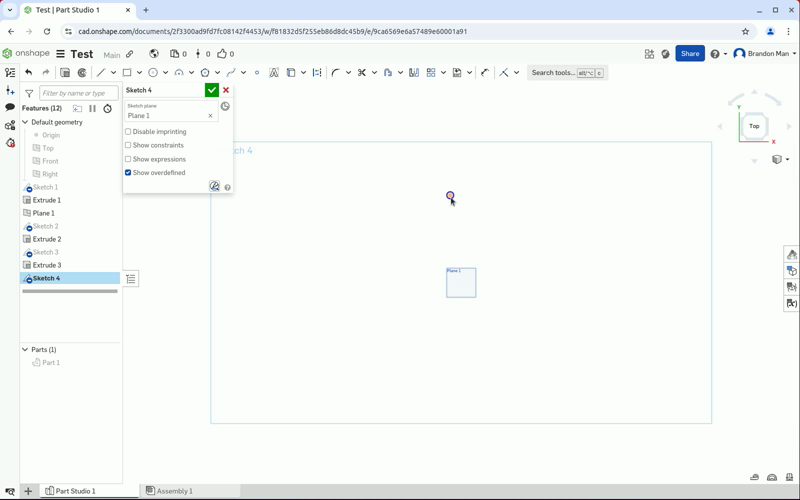
scroll(6)
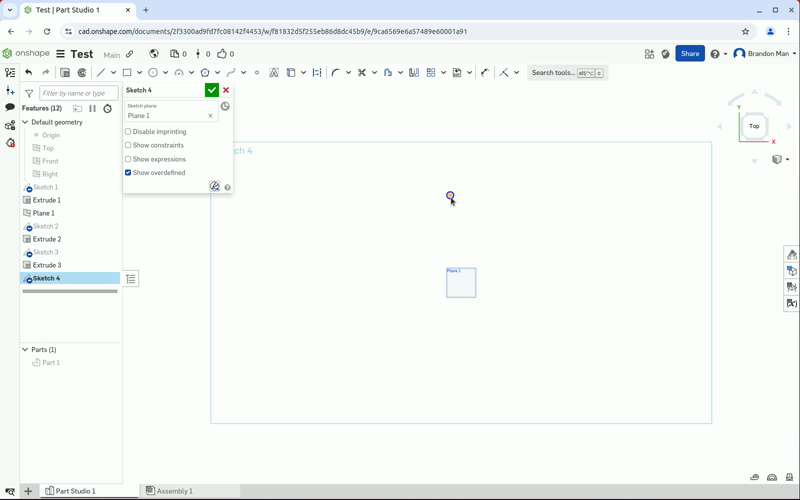
scroll(6)
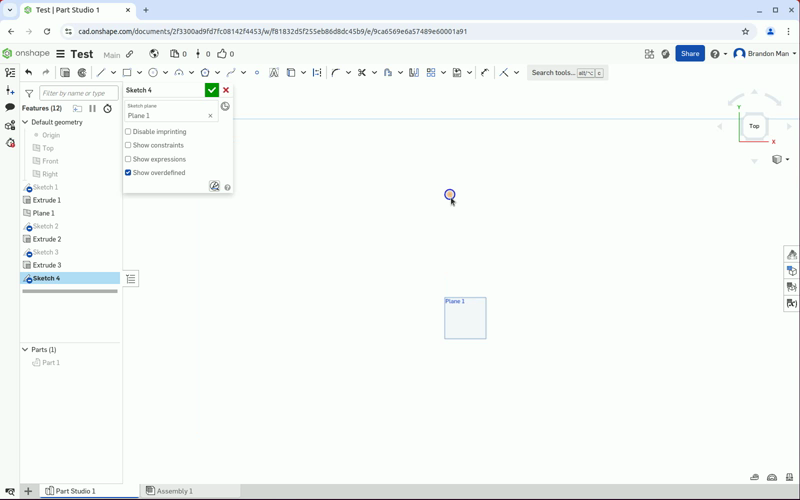
scroll(6)
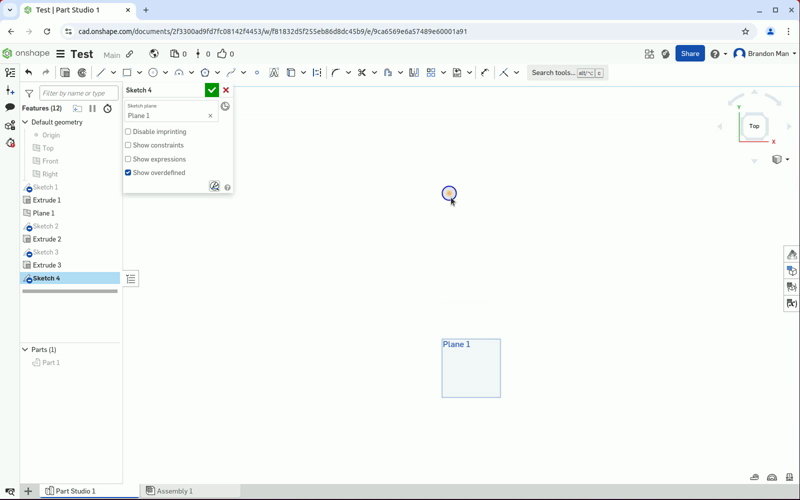
scroll(6)
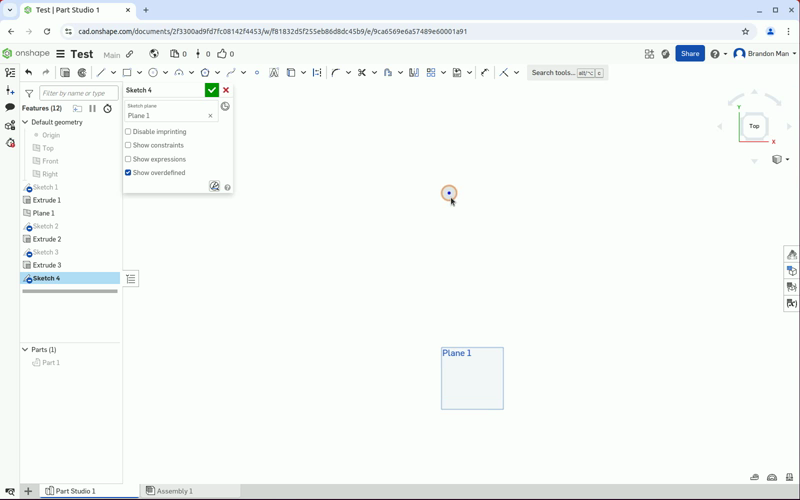
scroll(6)
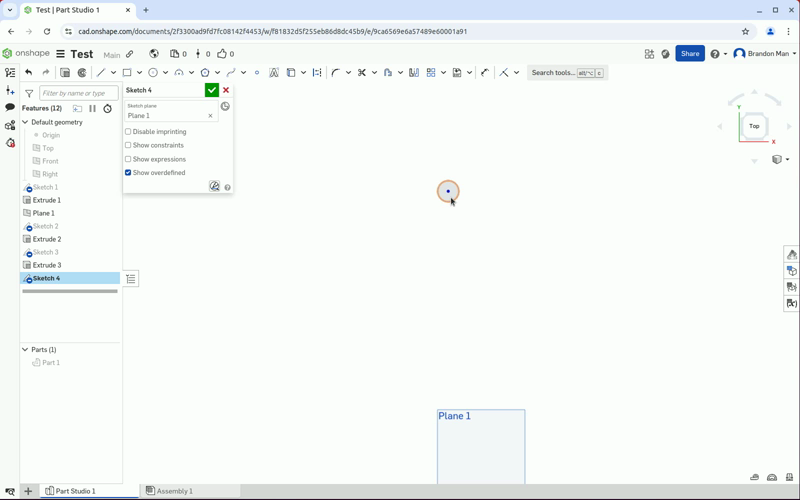
scroll(6)
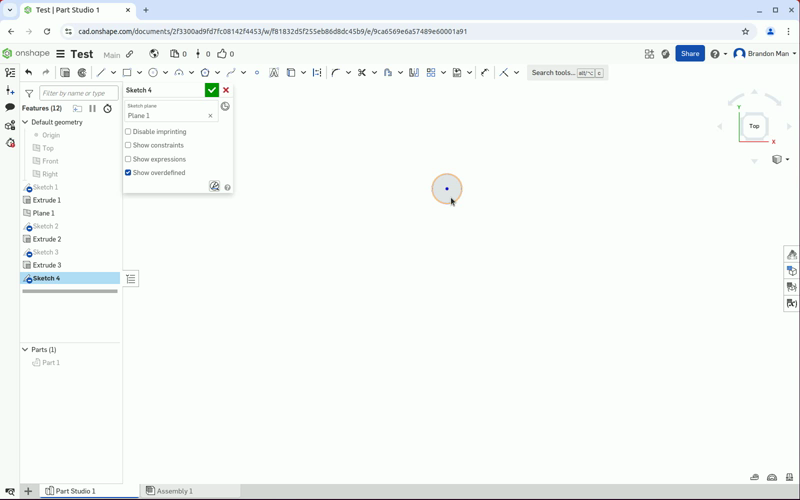
scroll(6)
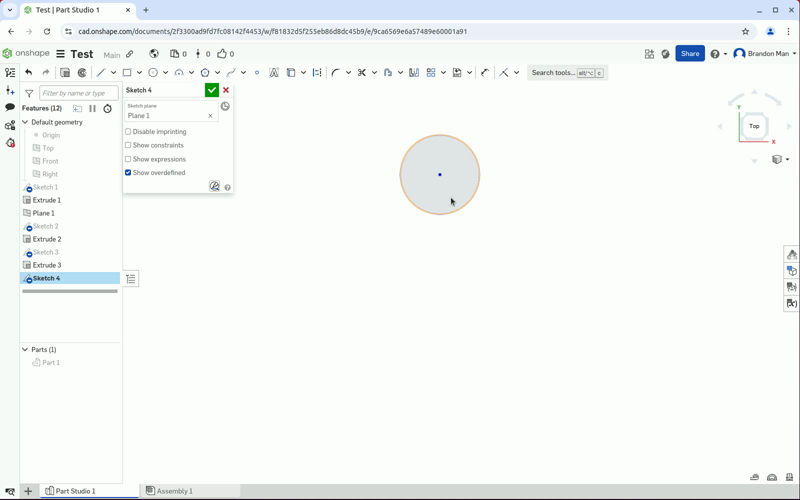
click(451, 197)
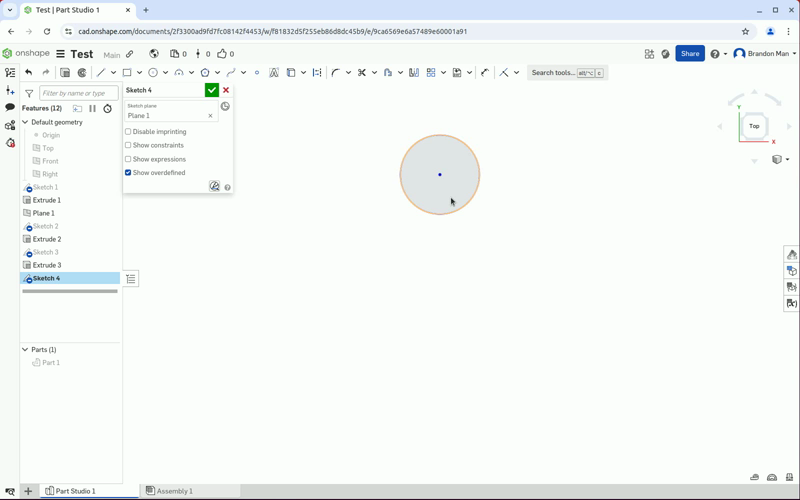
scroll(-6)
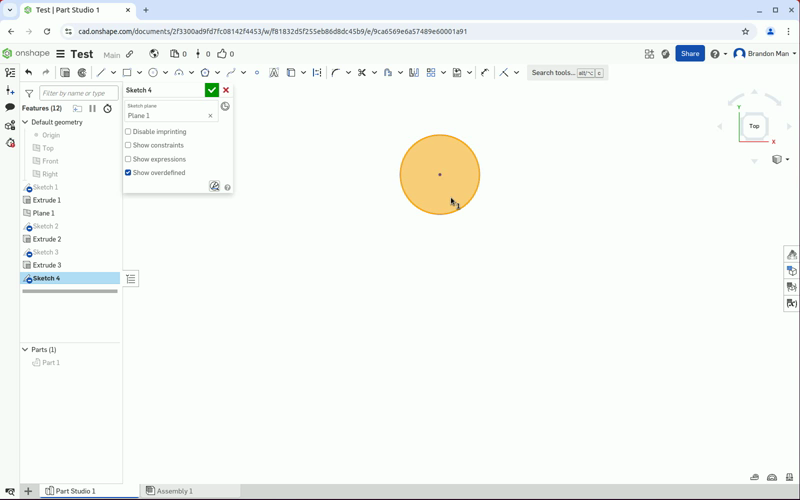
scroll(-6)
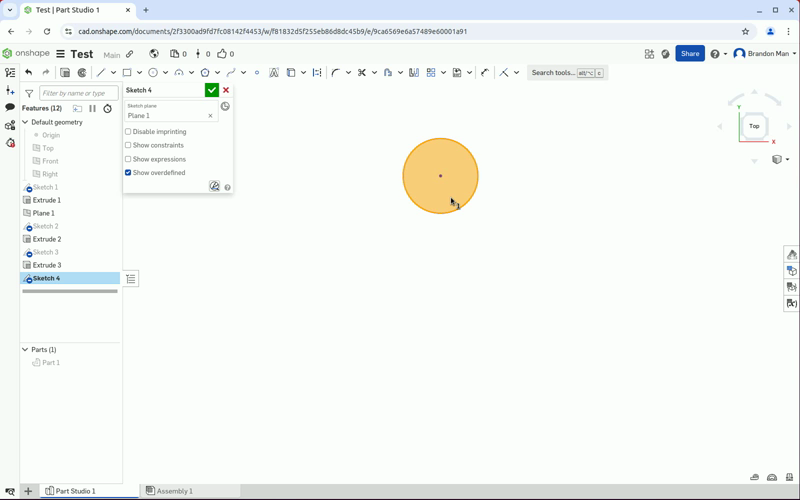
scroll(-6)
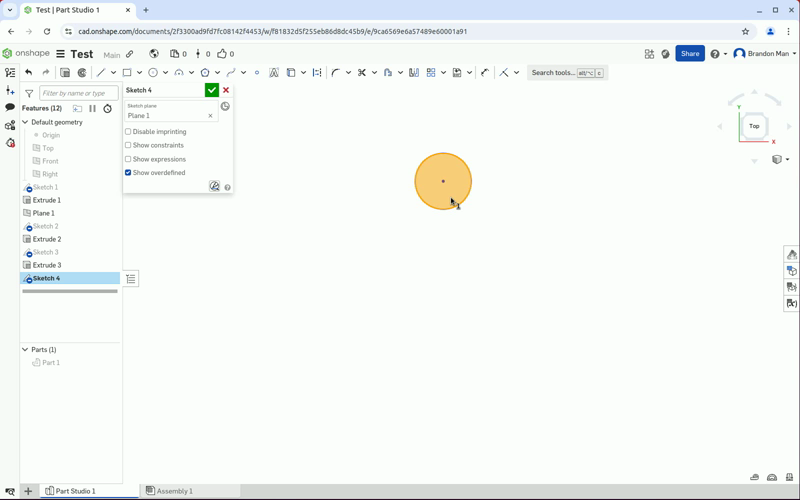
scroll(-6)
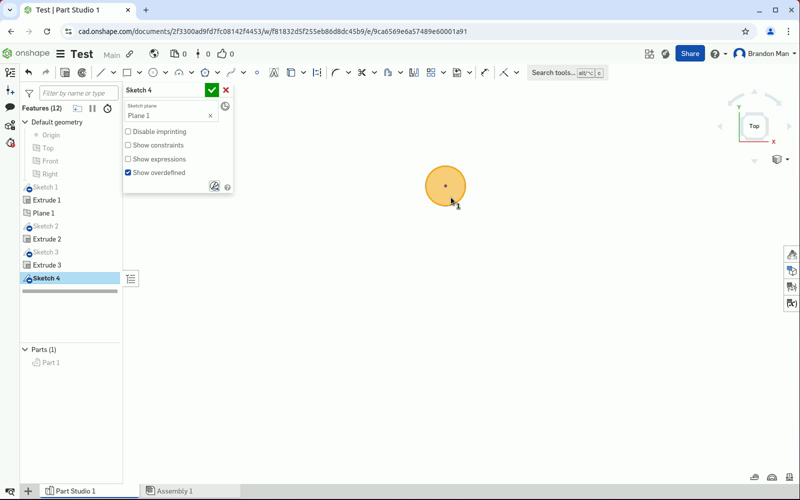
scroll(-6)
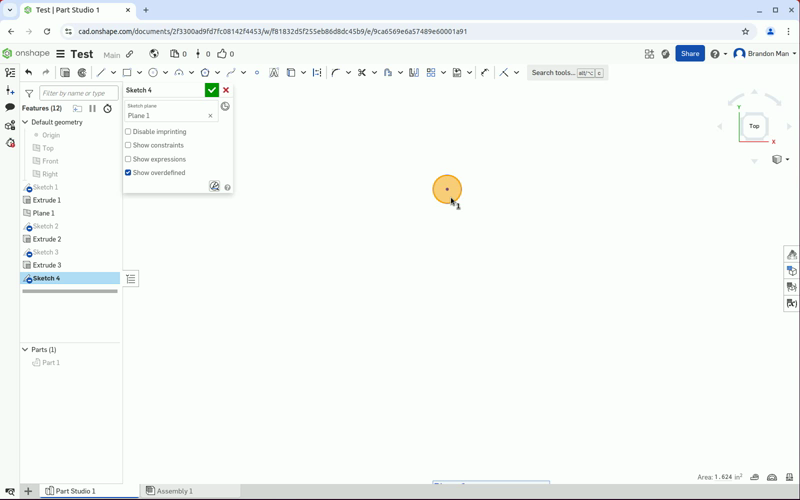
scroll(-6)
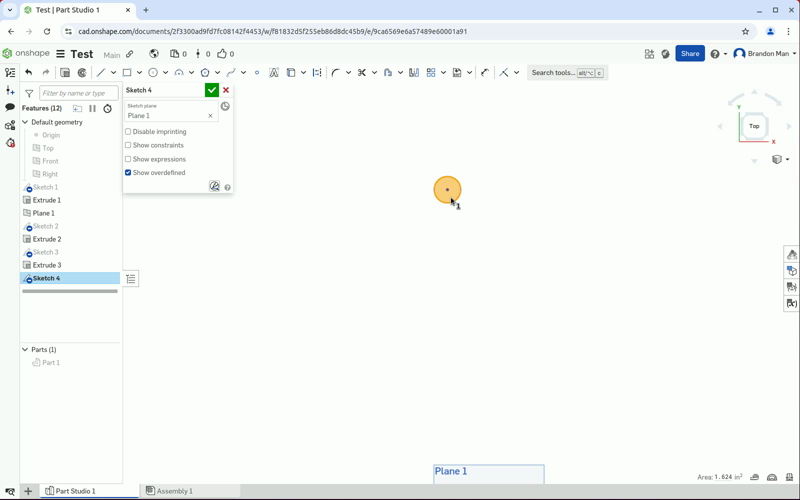
scroll(-6)
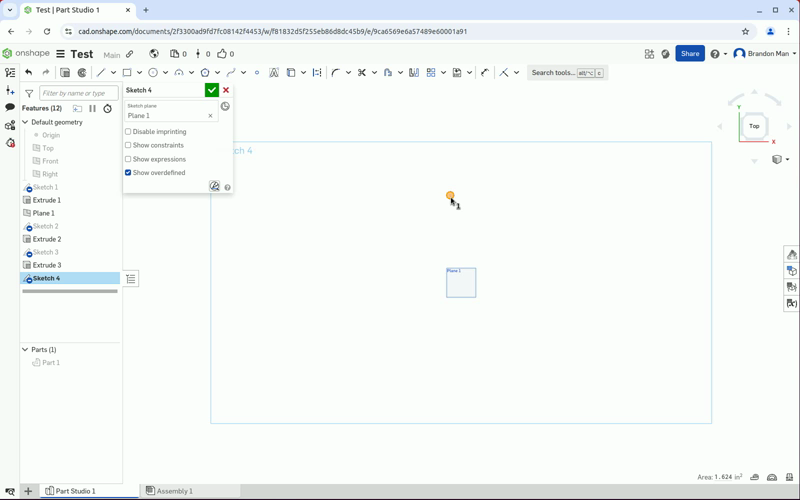
mouse_move(73, 352)
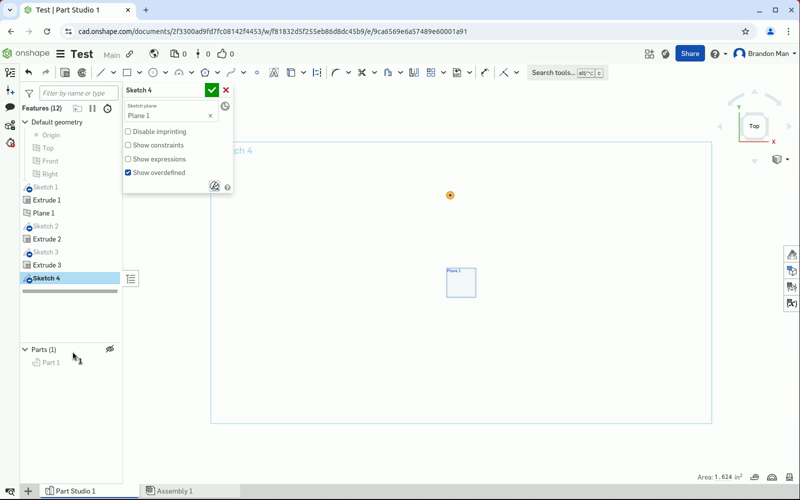
key(shift+y)
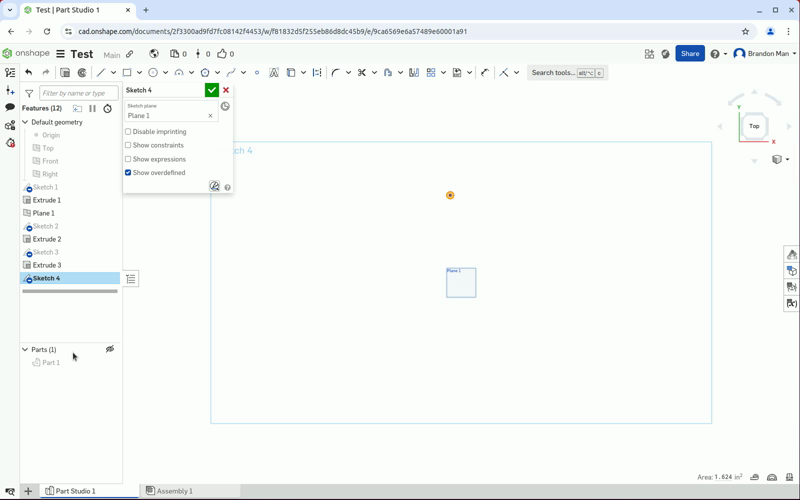
key(shift+e)
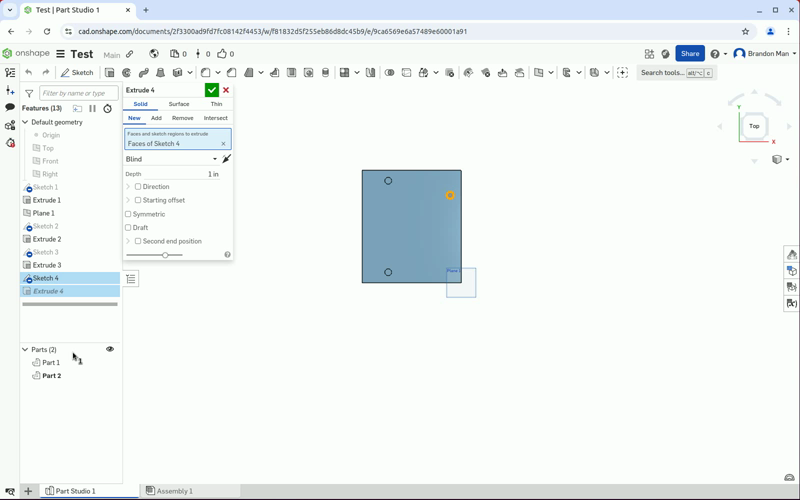
mouse_move(143, 106)
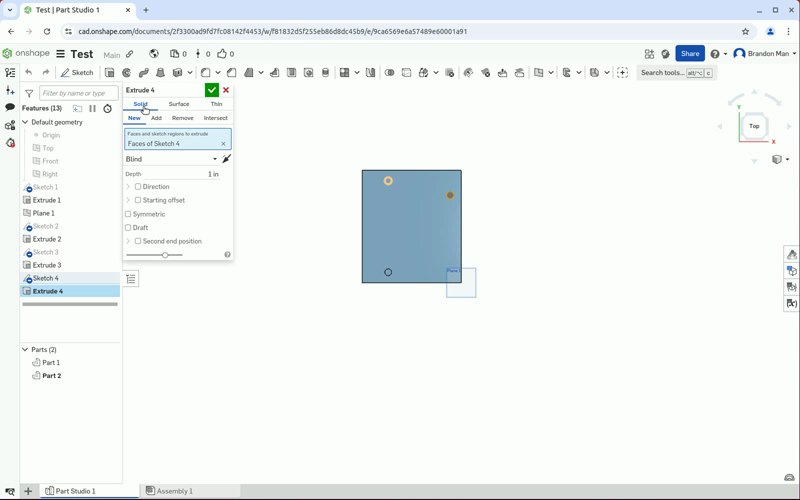
click(143, 106)
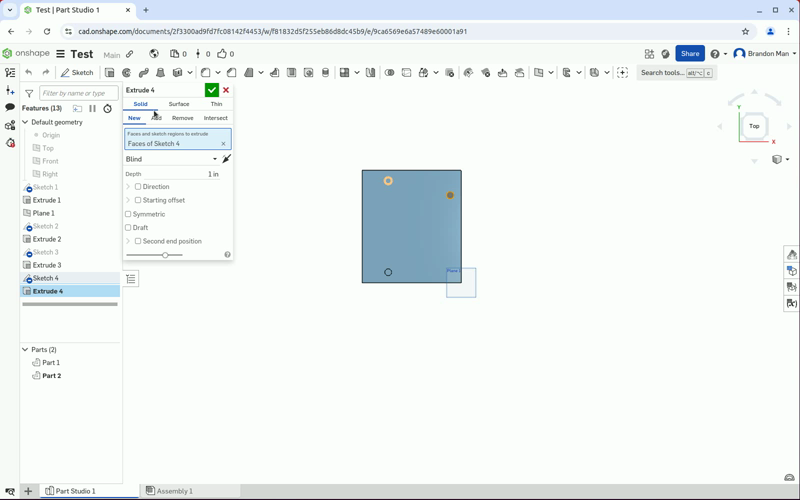
mouse_move(186, 120)
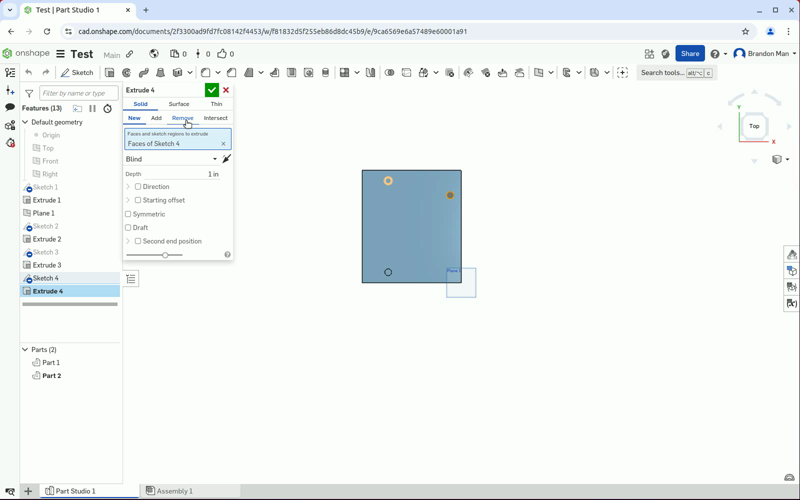
click(186, 120)
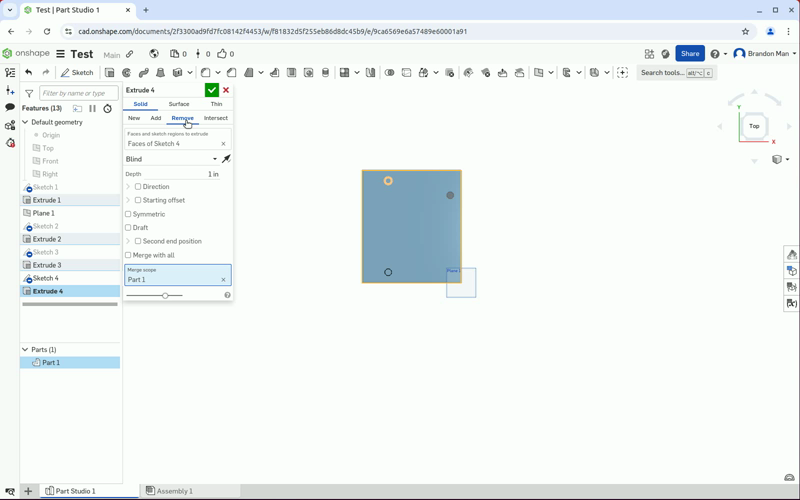
key(tab, 4)
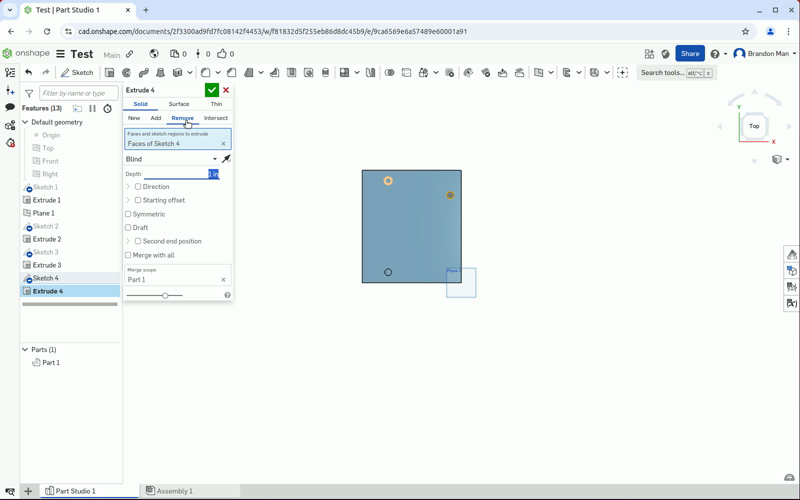
text(1.204)
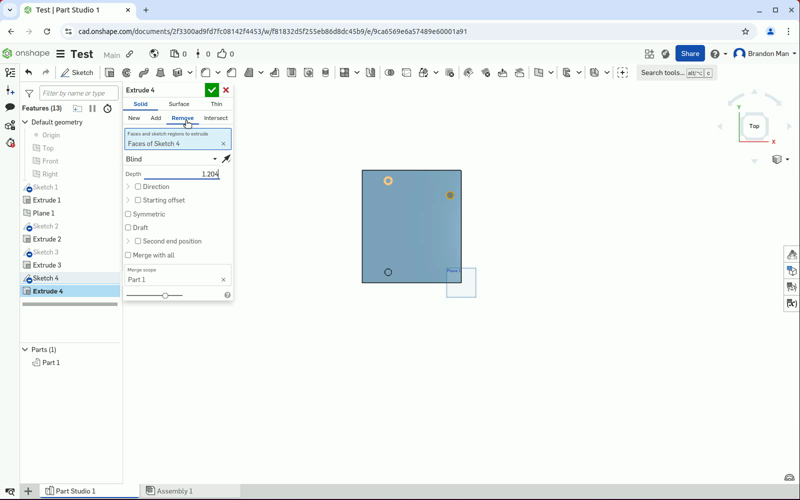
key(tab, 6)
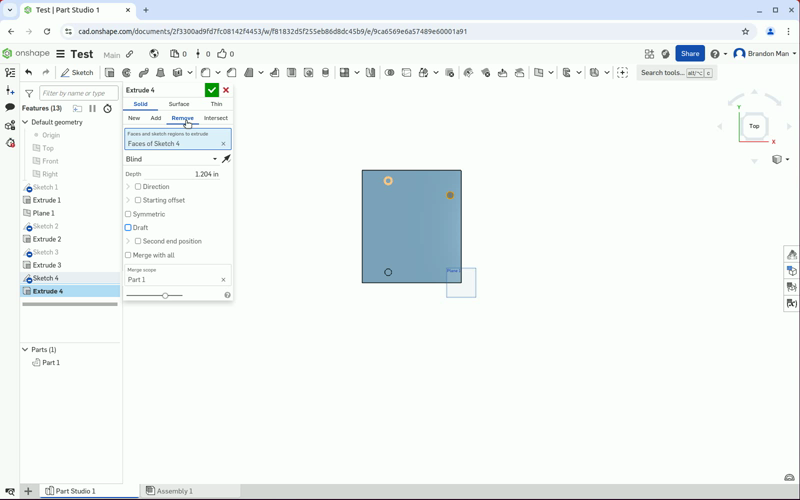
key(space)
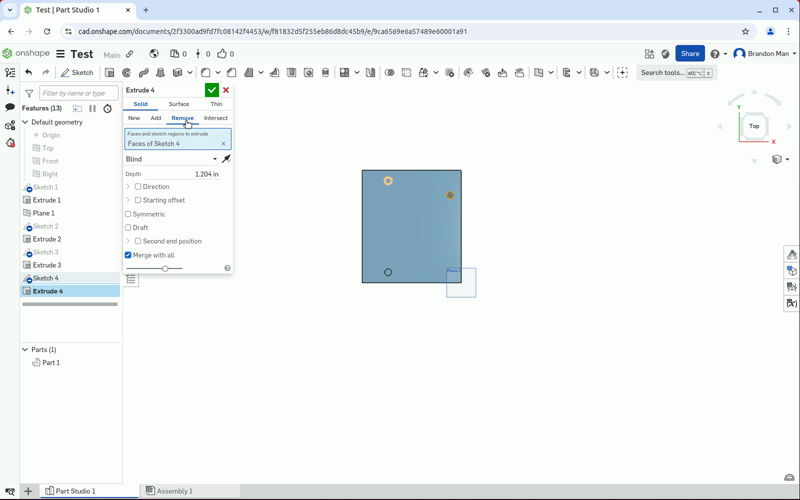
key(enter)
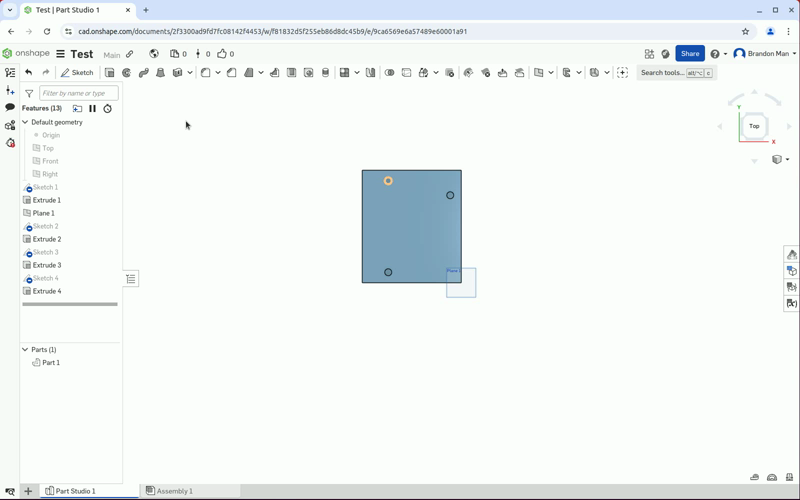
key(shift+h)
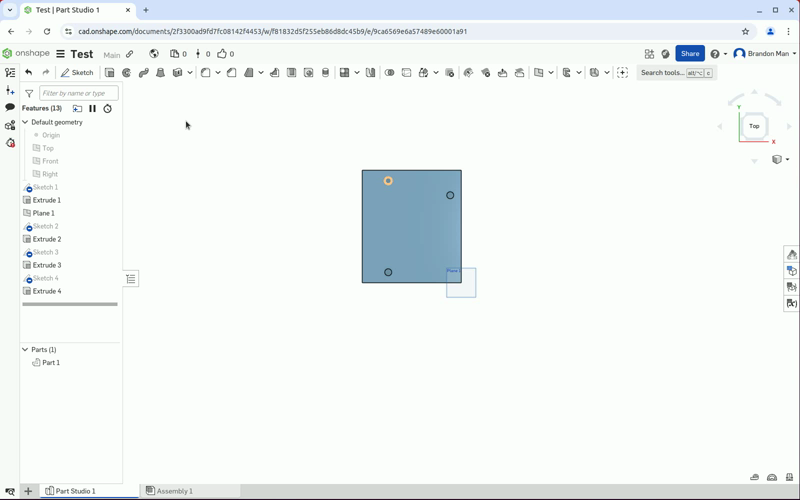
key(shift+h)
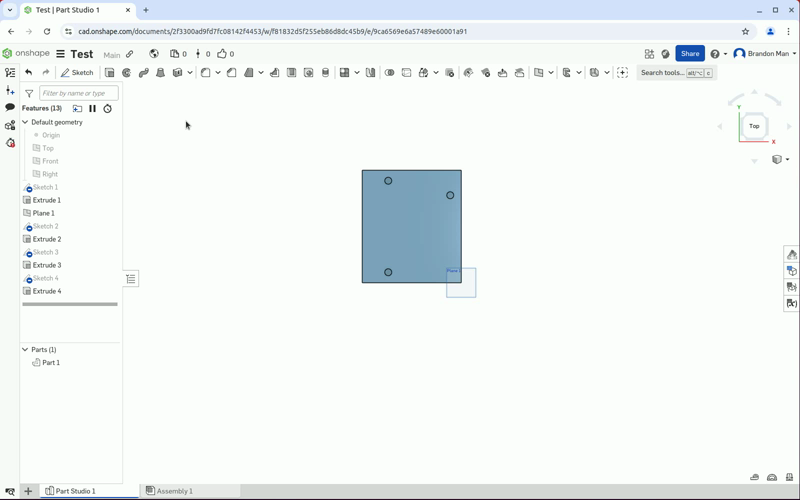
mouse_move(73, 189)
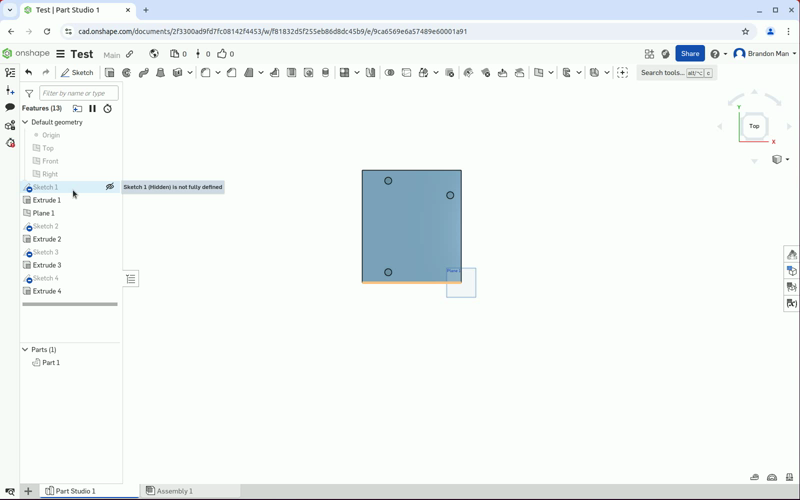
click(73, 189)
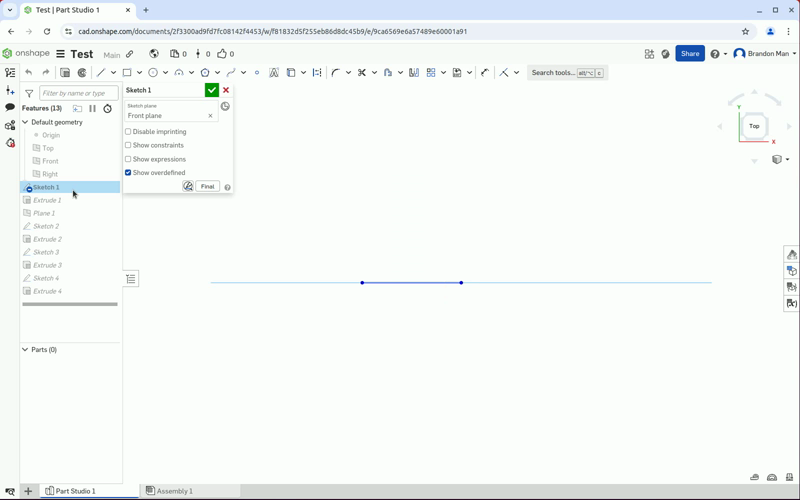
mouse_move(229, 92)
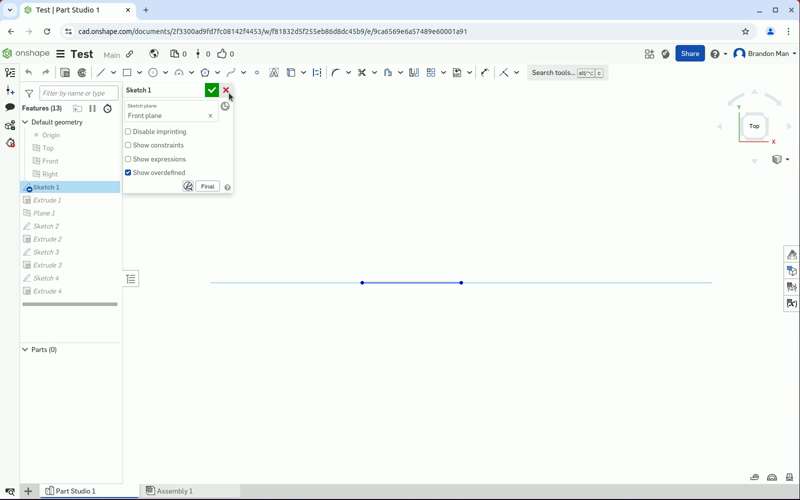
click(229, 92)
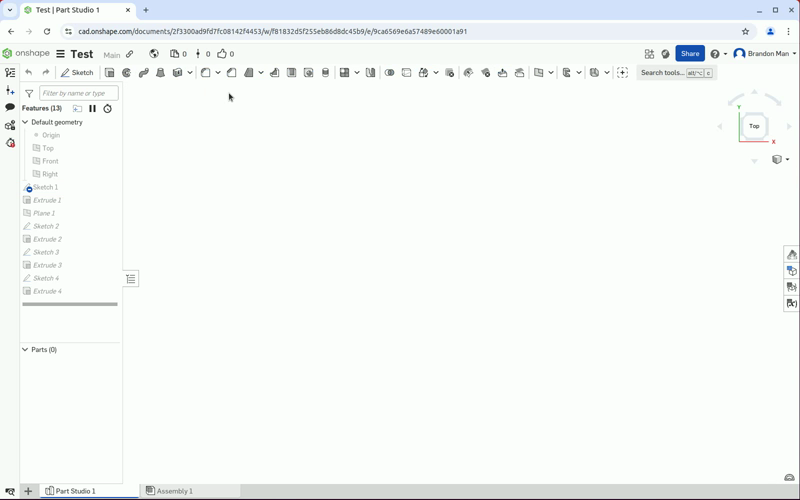
key(shift+s)
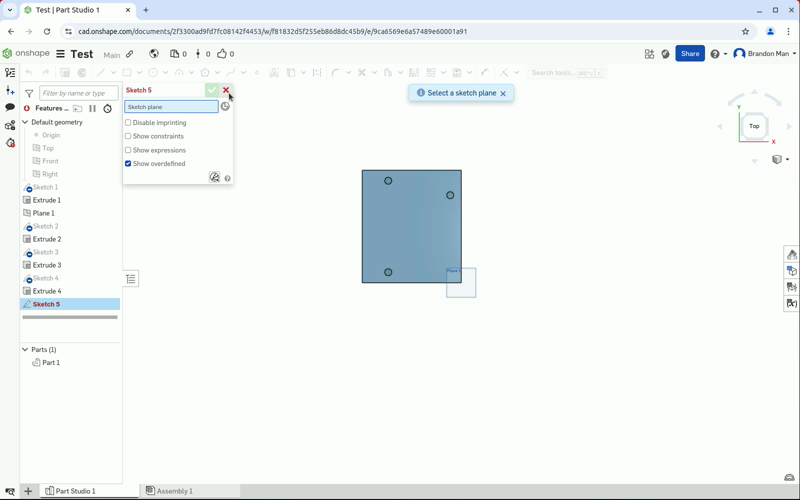
mouse_move(73, 215)
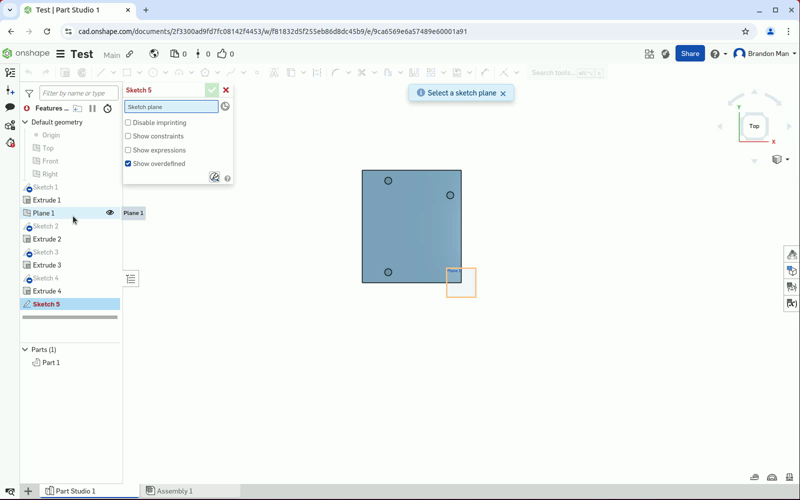
click(73, 215)
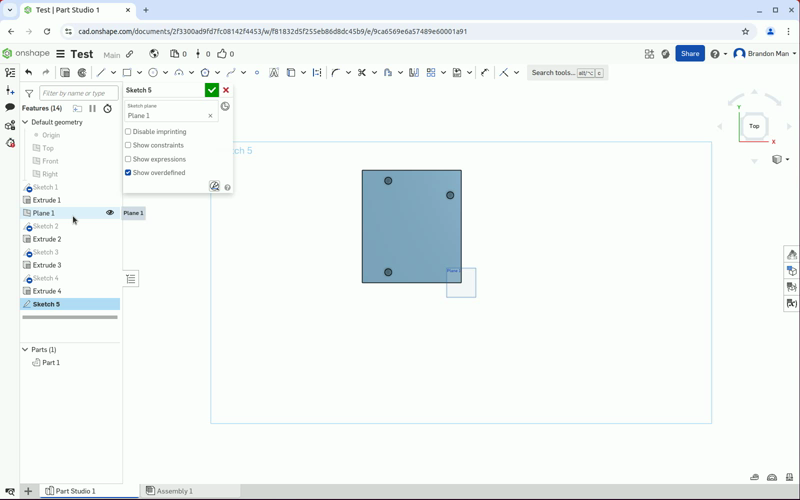
mouse_move(73, 352)
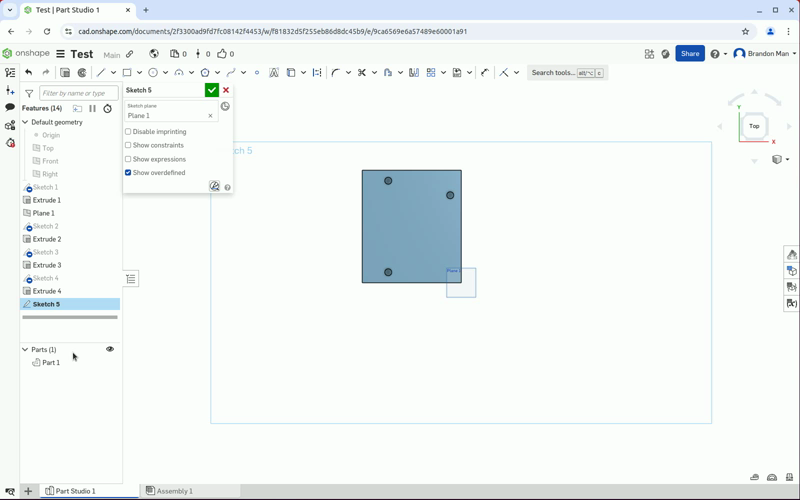
key(y)
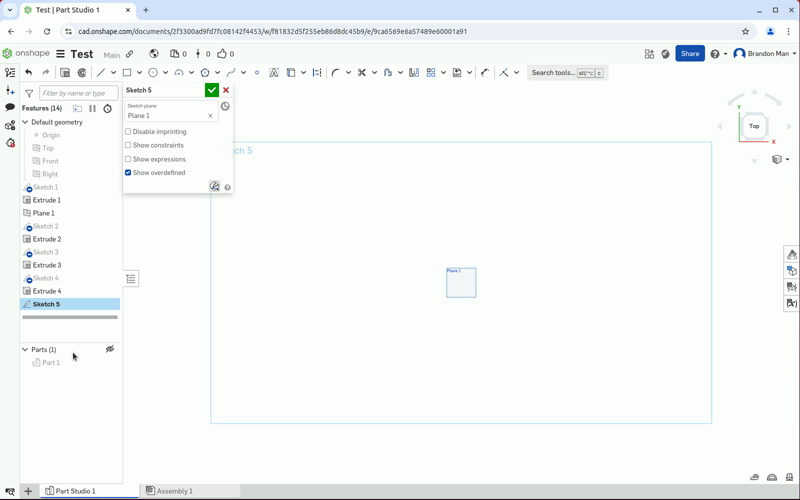
key(c)
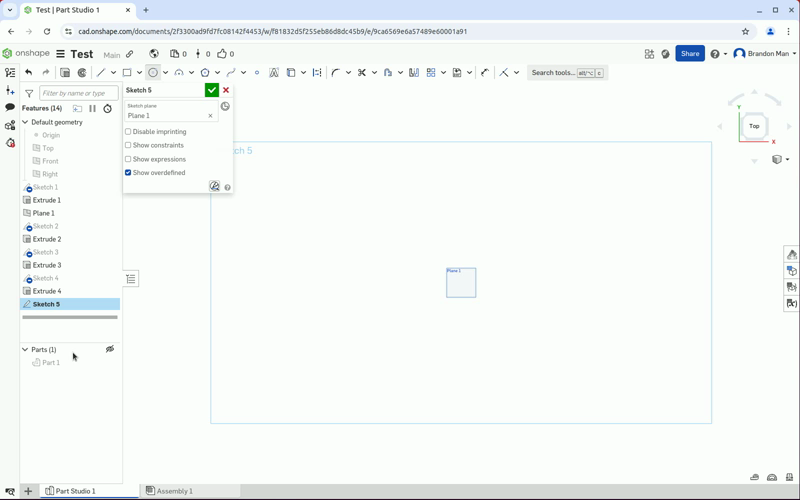
key_down(shift)
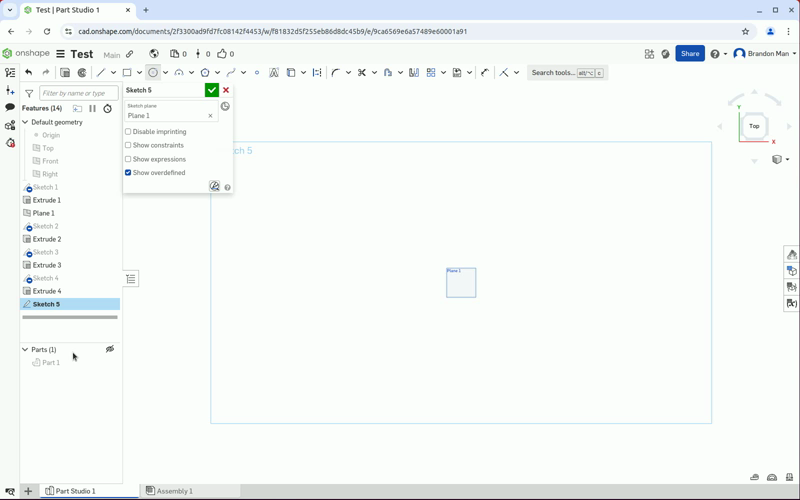
mouse_move(451, 264)
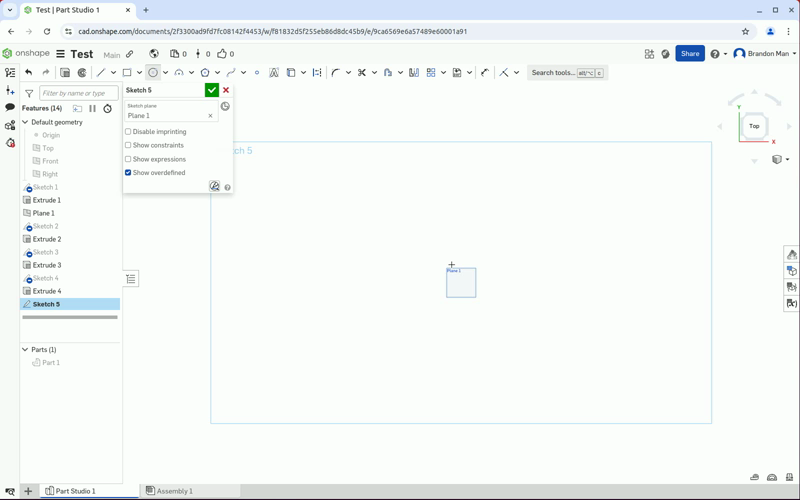
click(451, 264)
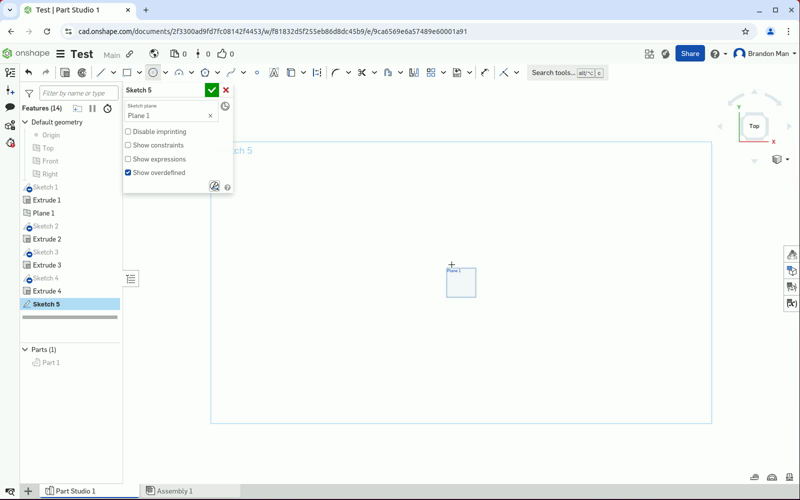
key_up(shift)
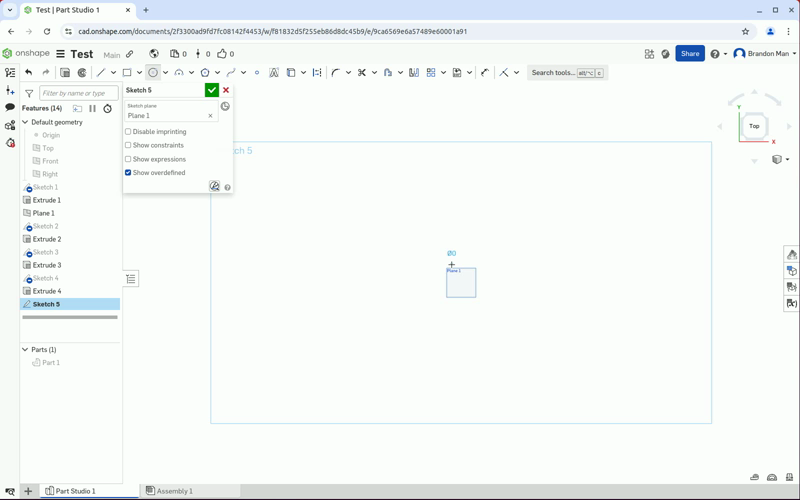
mouse_move(454, 264)
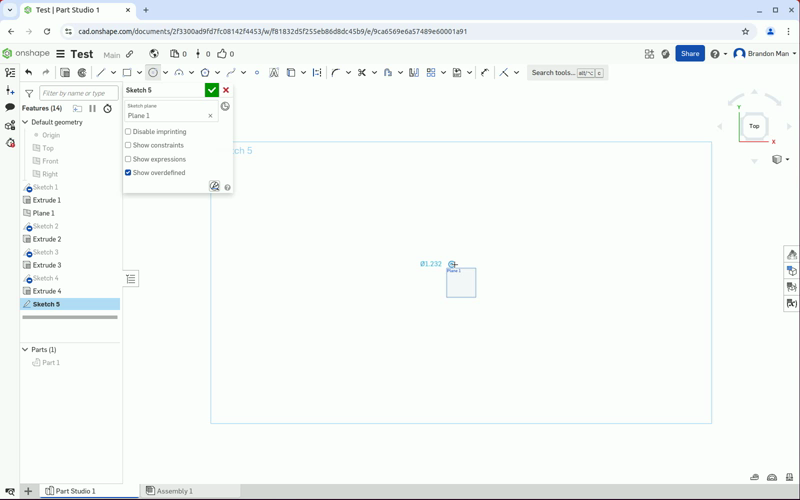
click(454, 264)
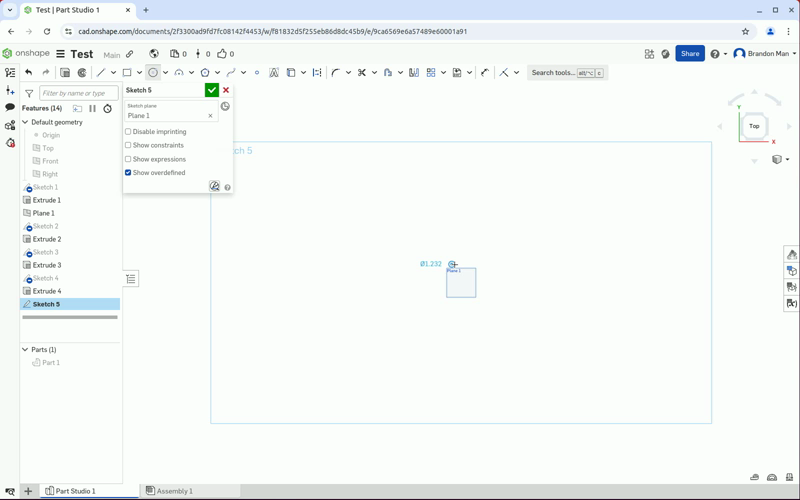
key(esc)
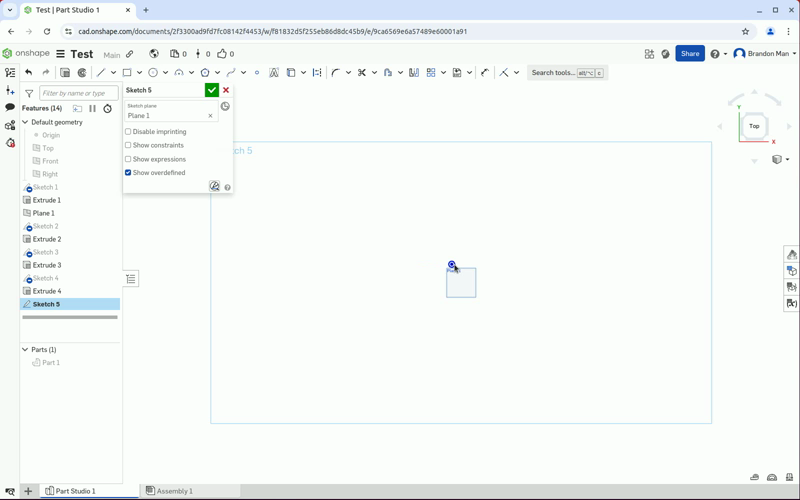
mouse_move(450, 262)
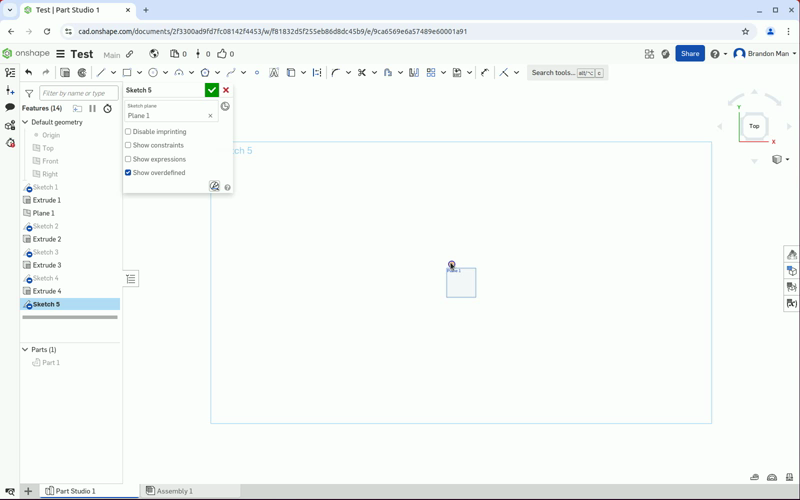
scroll(6)
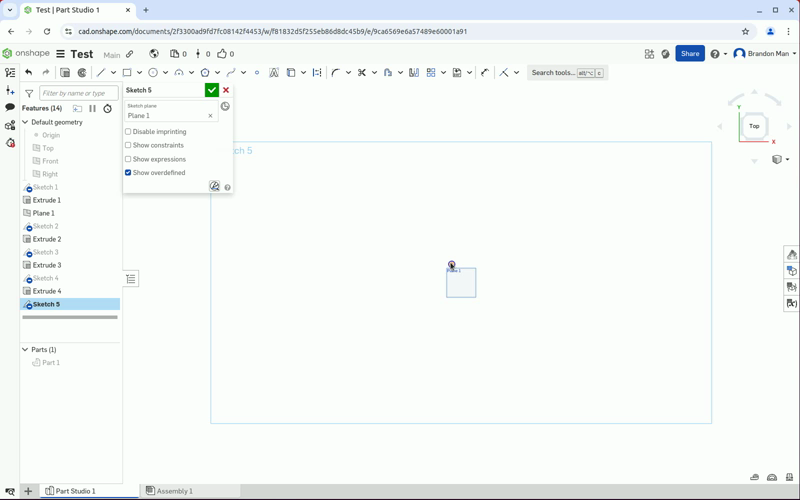
scroll(6)
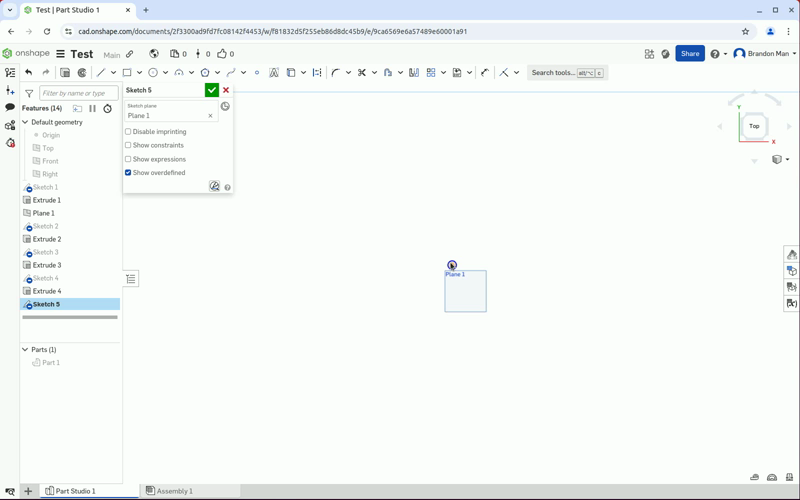
scroll(6)
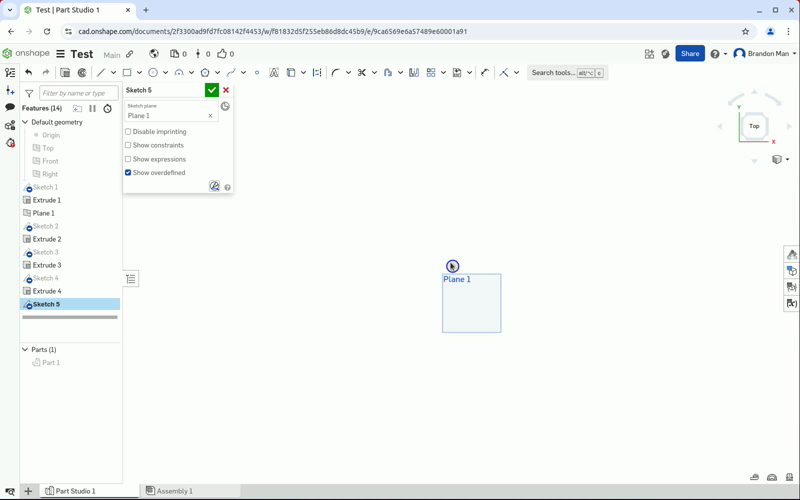
scroll(6)
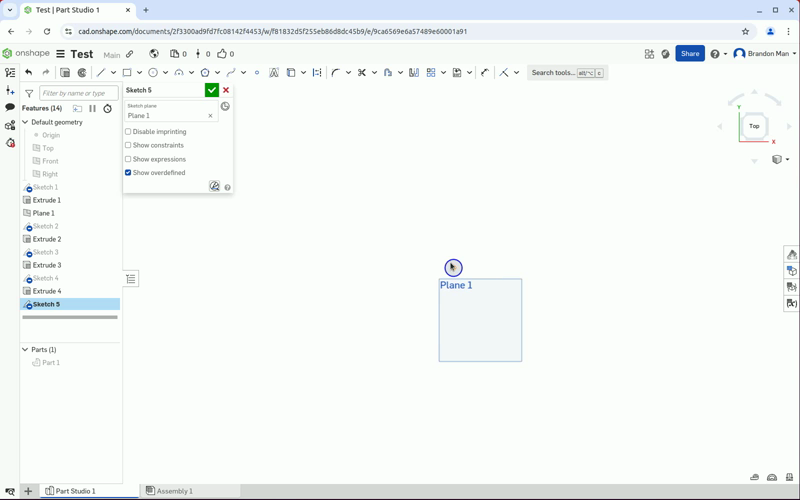
scroll(6)
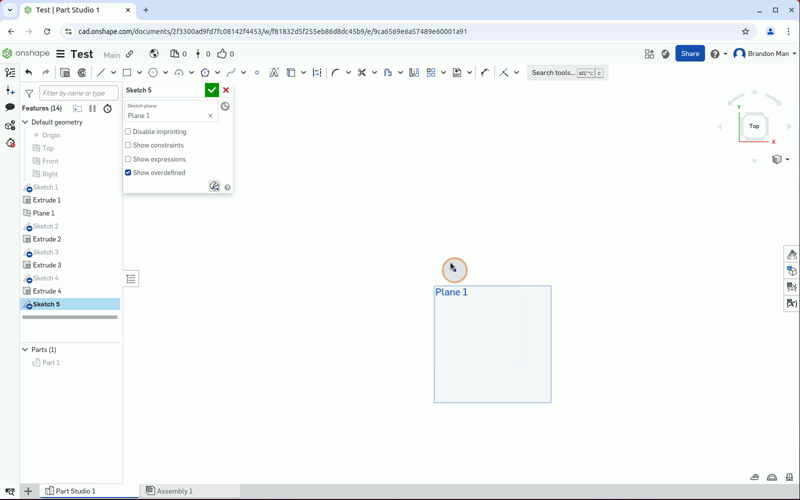
scroll(6)
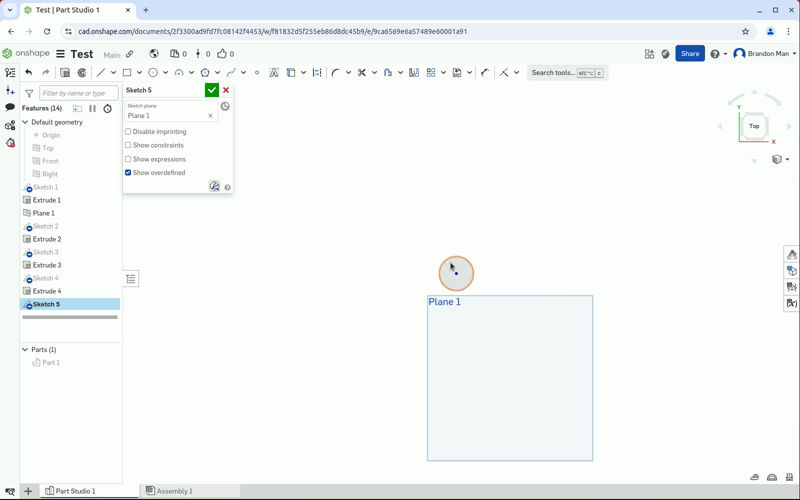
scroll(6)
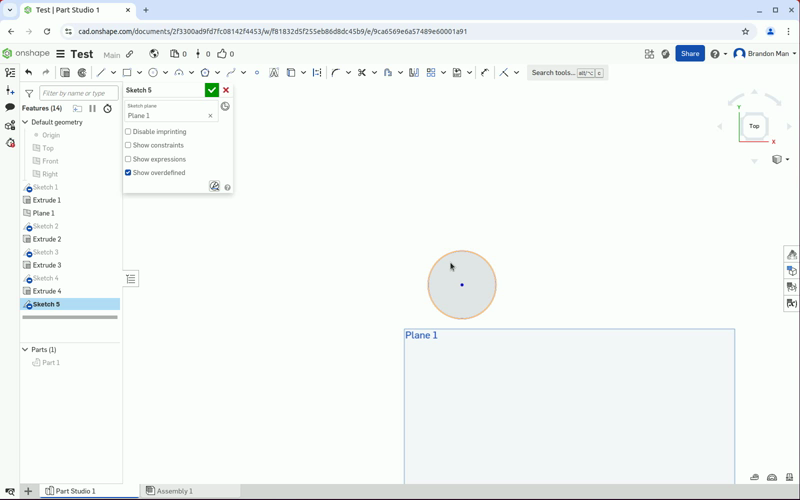
click(450, 262)
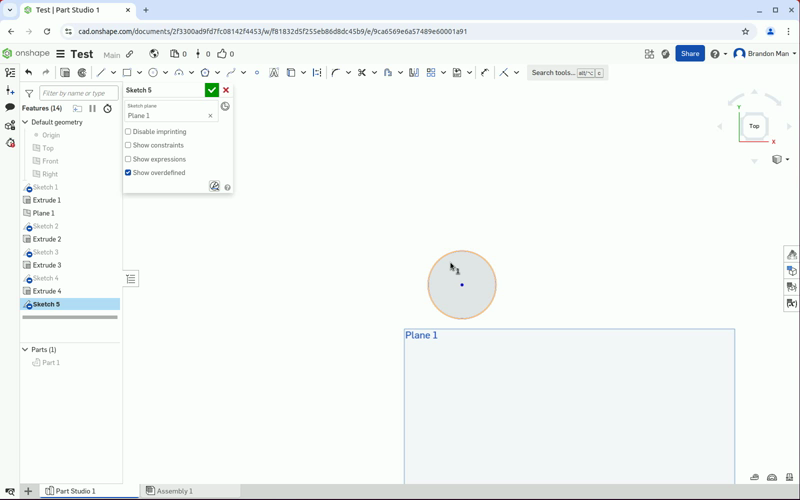
scroll(-6)
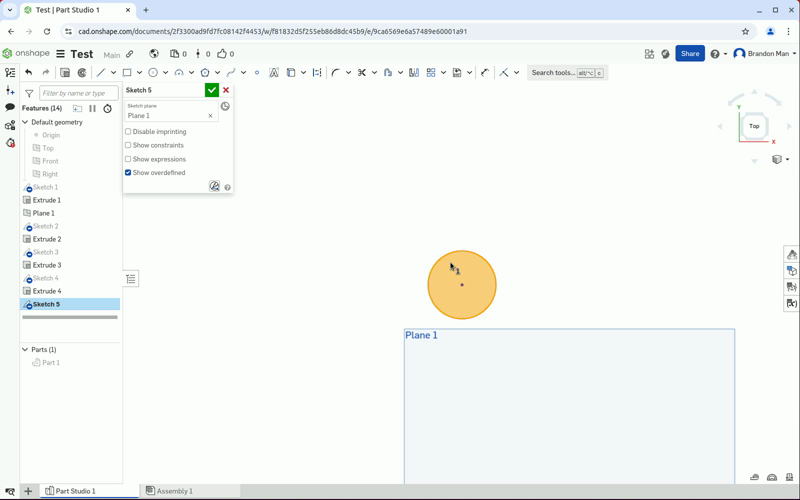
scroll(-6)
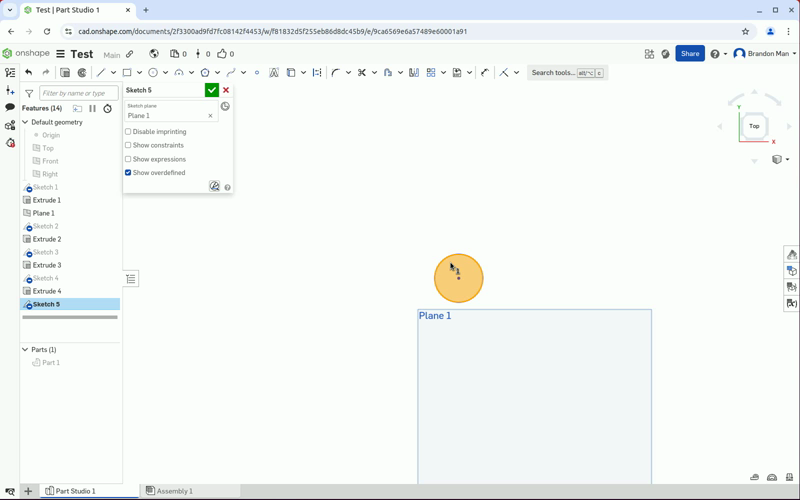
scroll(-6)
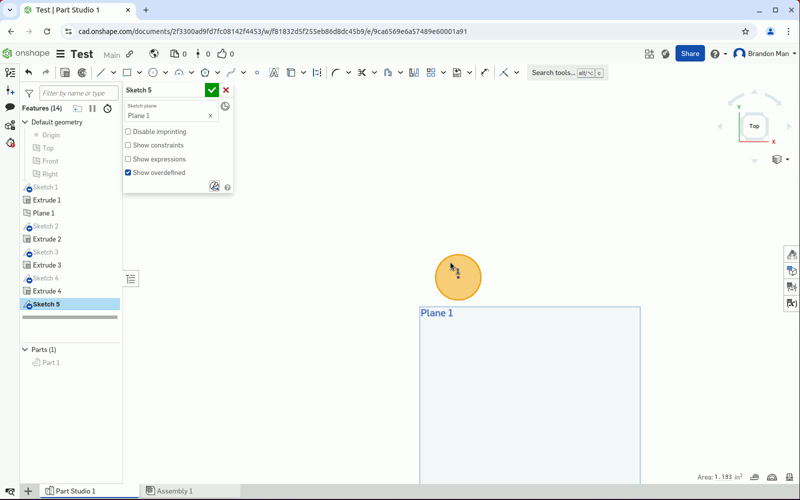
scroll(-6)
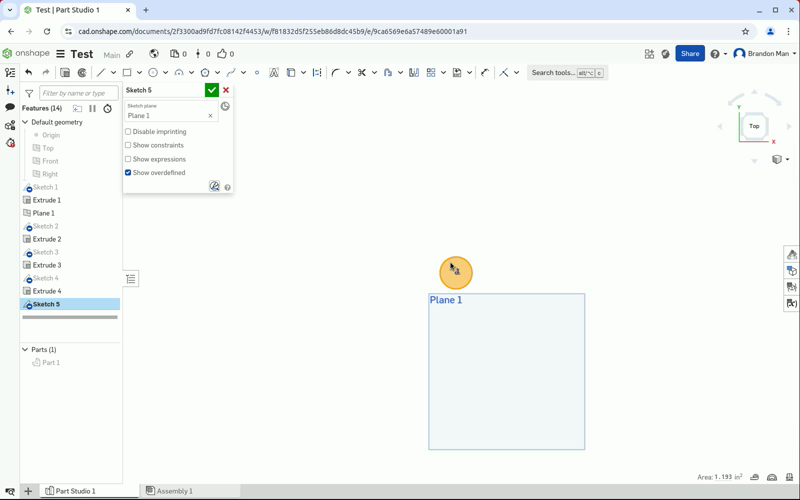
scroll(-6)
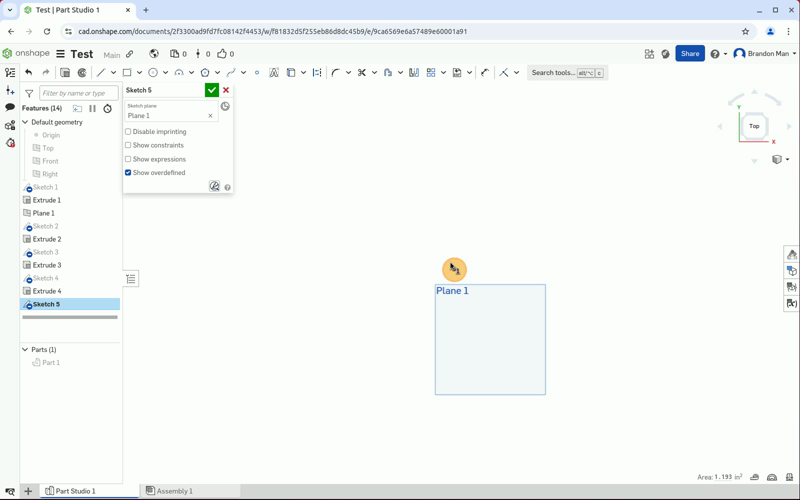
scroll(-6)
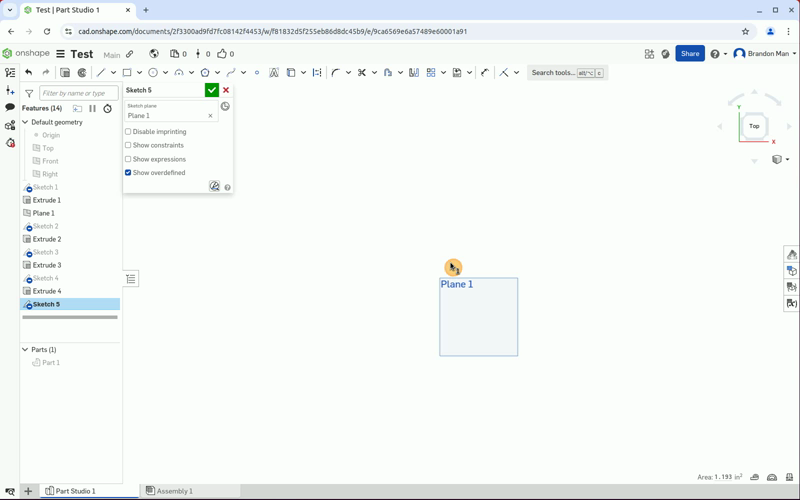
scroll(-6)
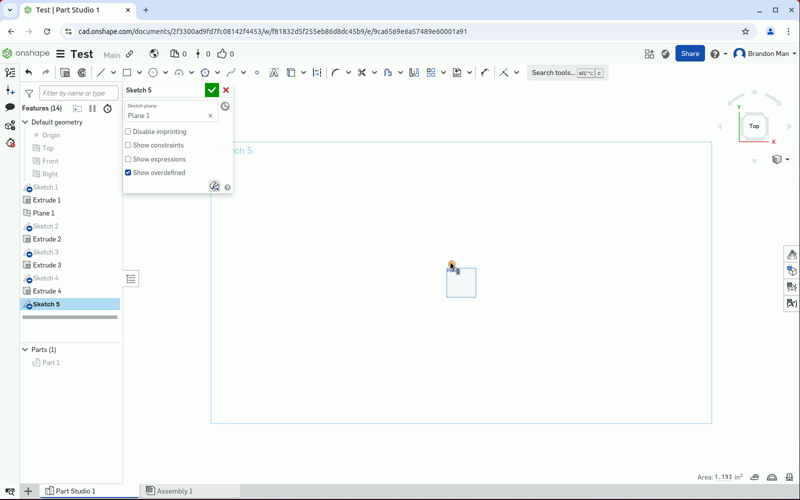
mouse_move(73, 352)
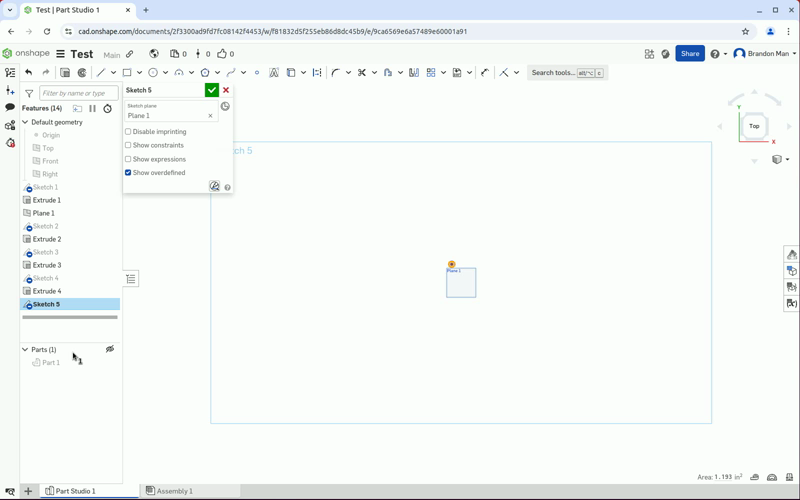
key(shift+y)
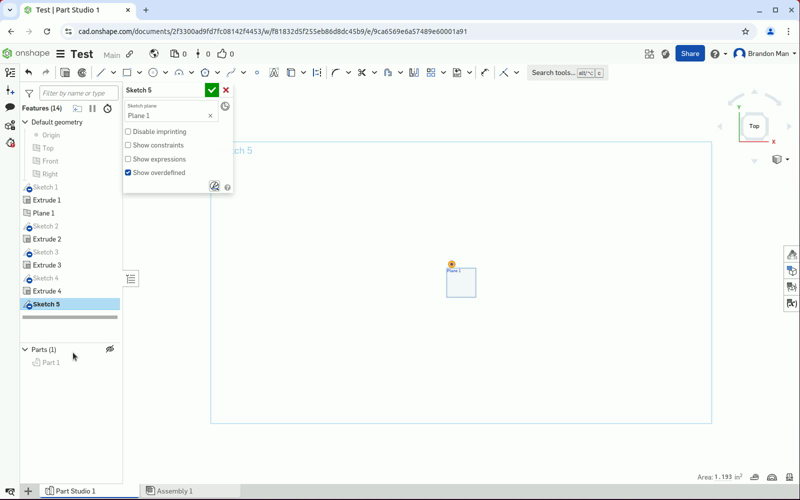
key(shift+e)
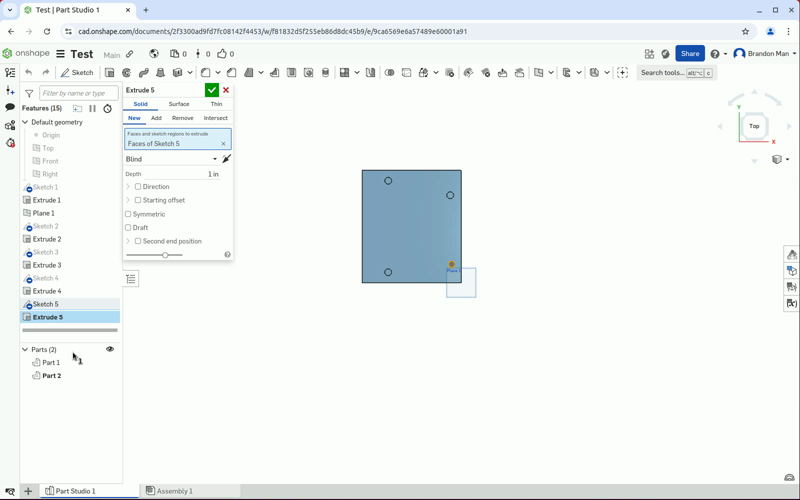
mouse_move(143, 106)
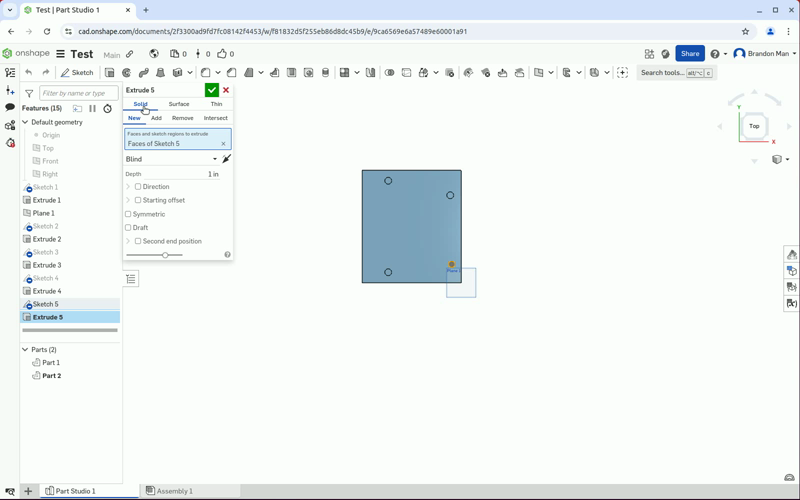
click(143, 106)
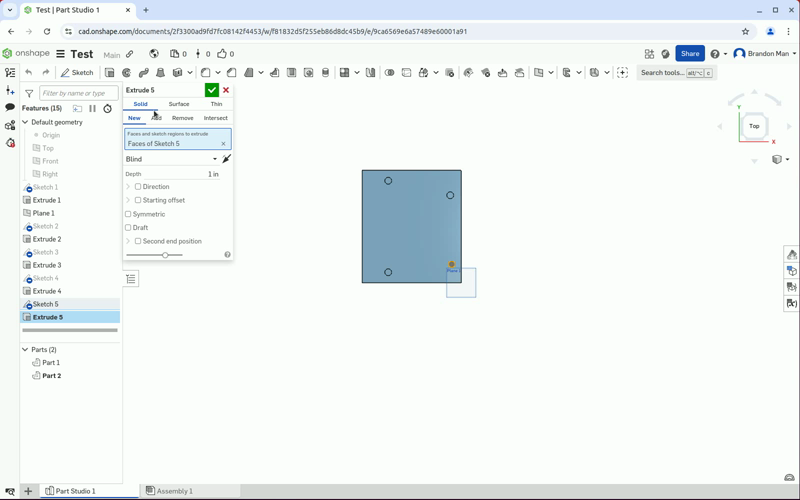
mouse_move(186, 120)
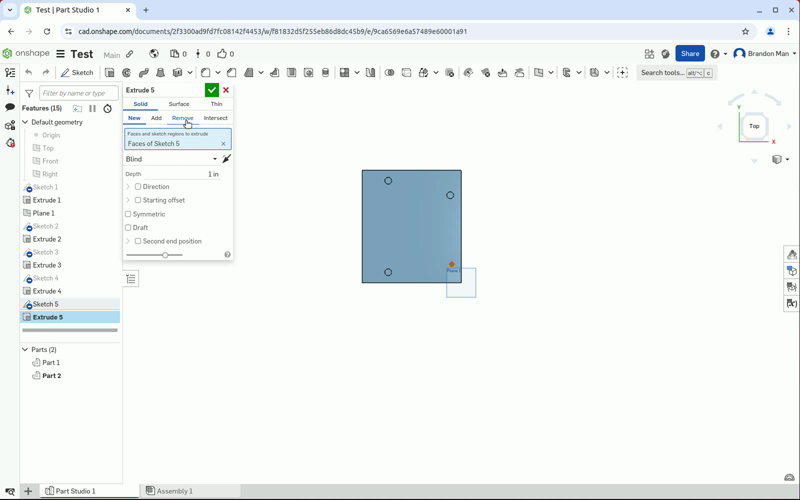
click(186, 120)
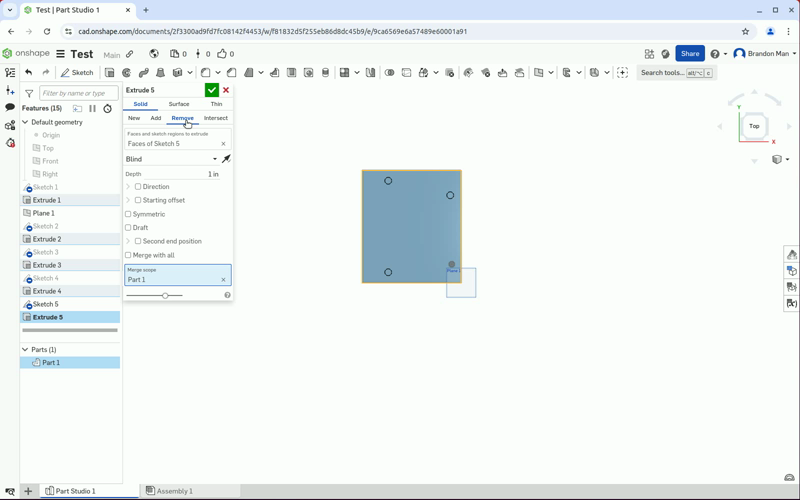
key(tab, 4)
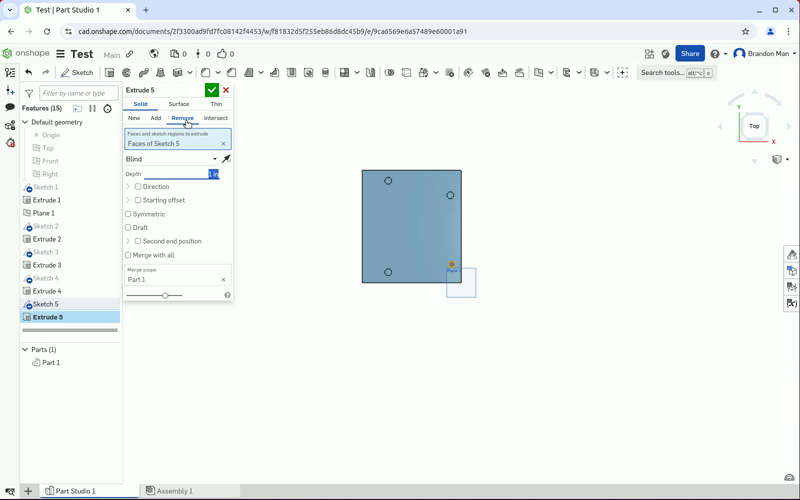
text(1.204)
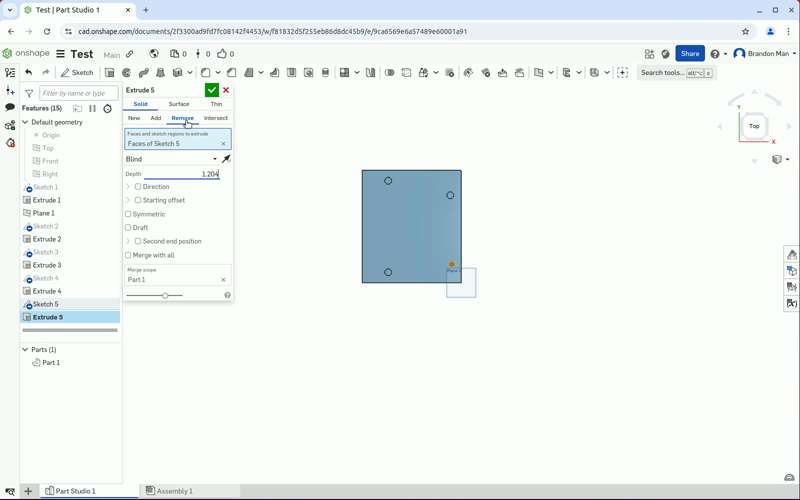
key(tab, 6)
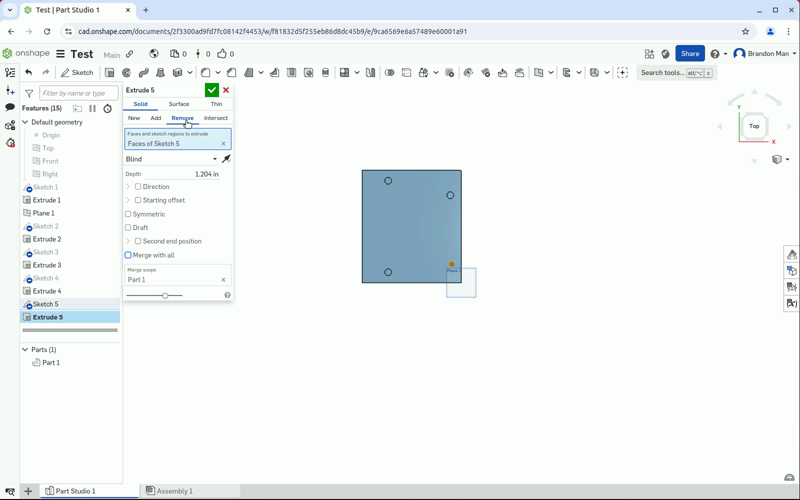
key(space)
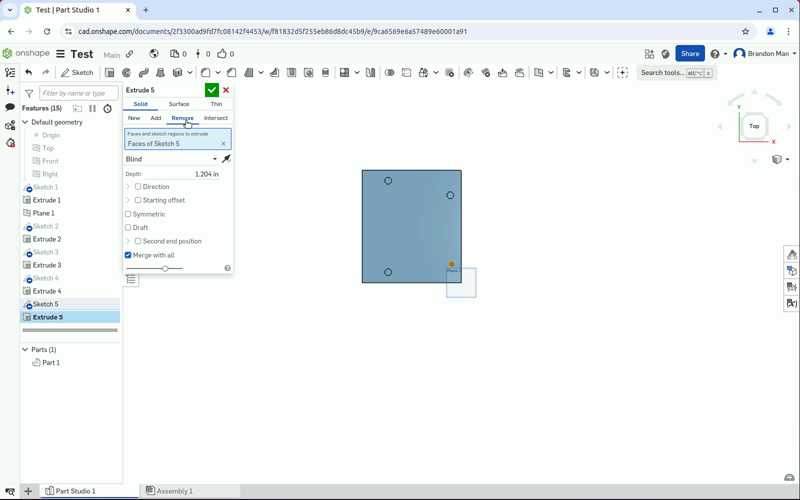
key(enter)
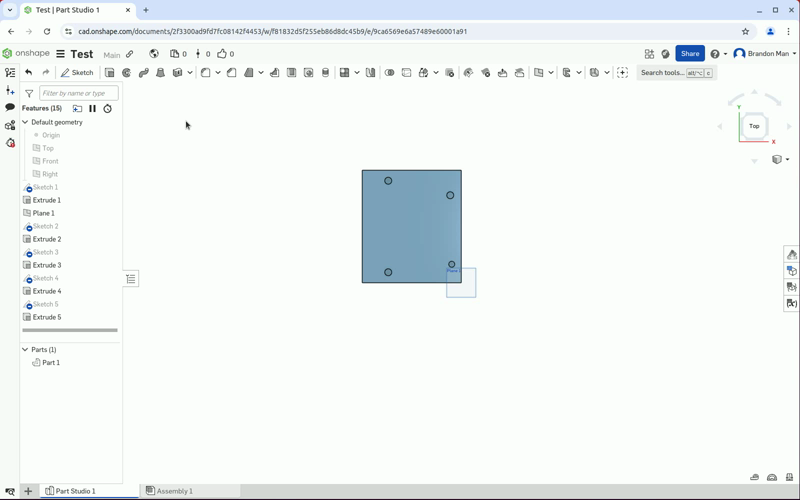
key(shift+h)
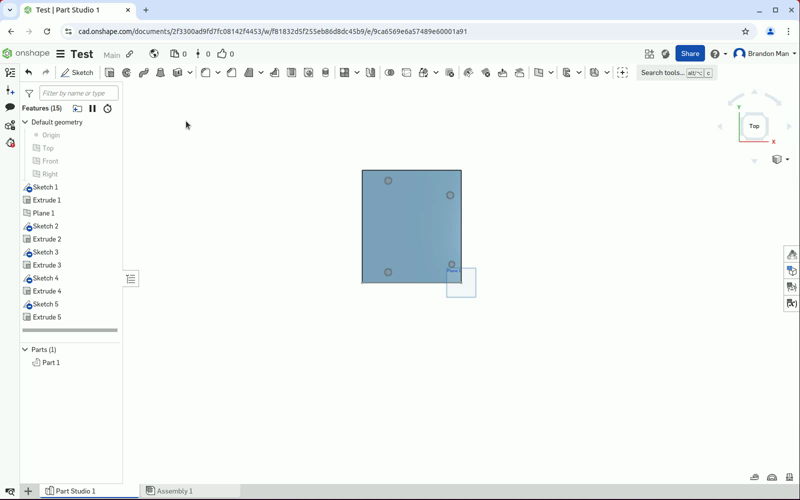
key(shift+h)
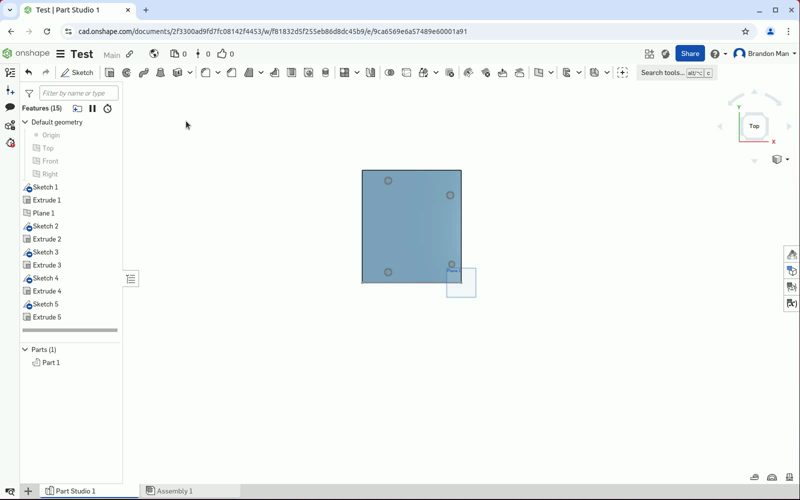
key(shift+7)
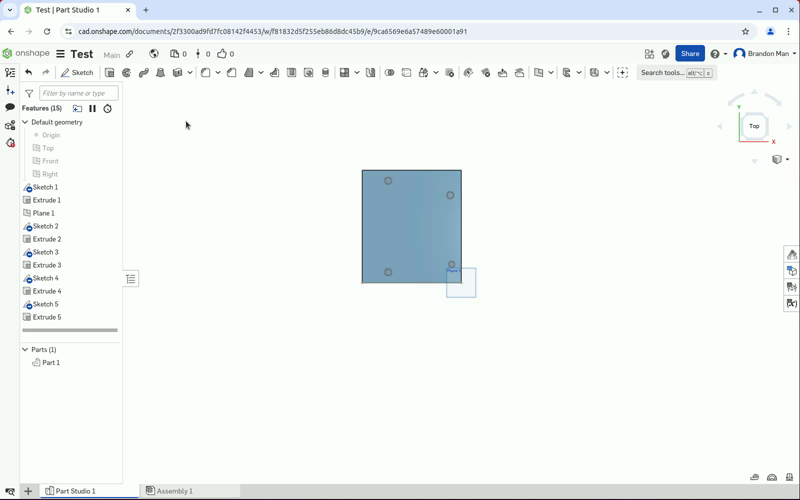
key(up, 3)
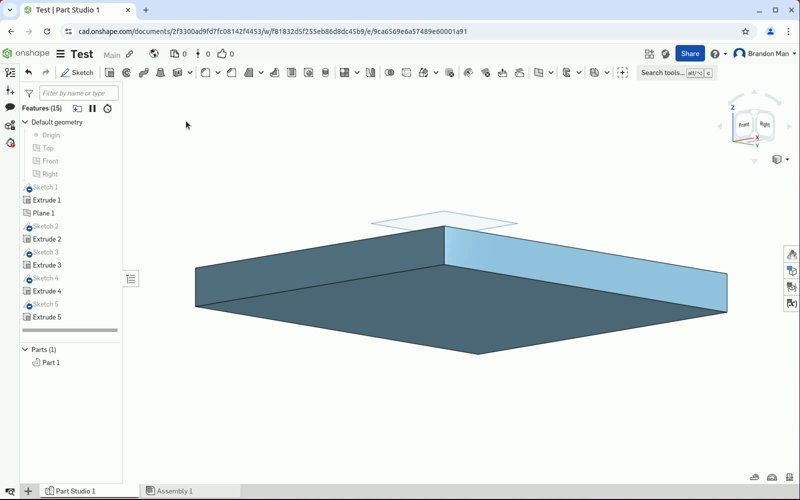
key(left, 3)
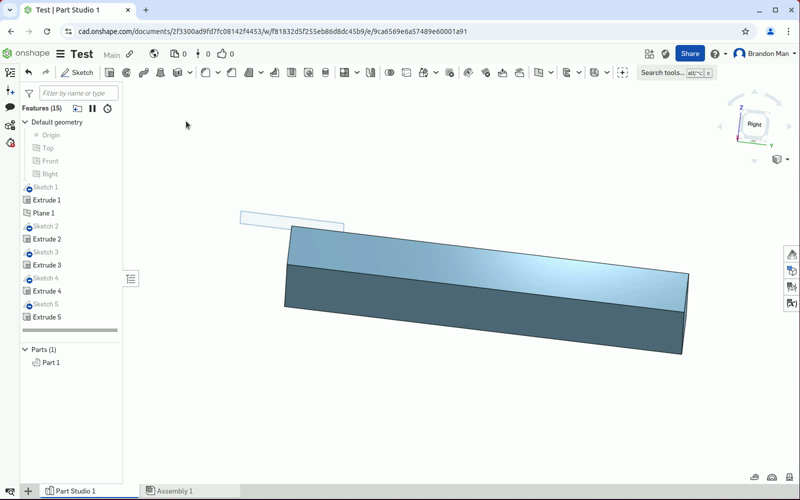
key(right, 3)
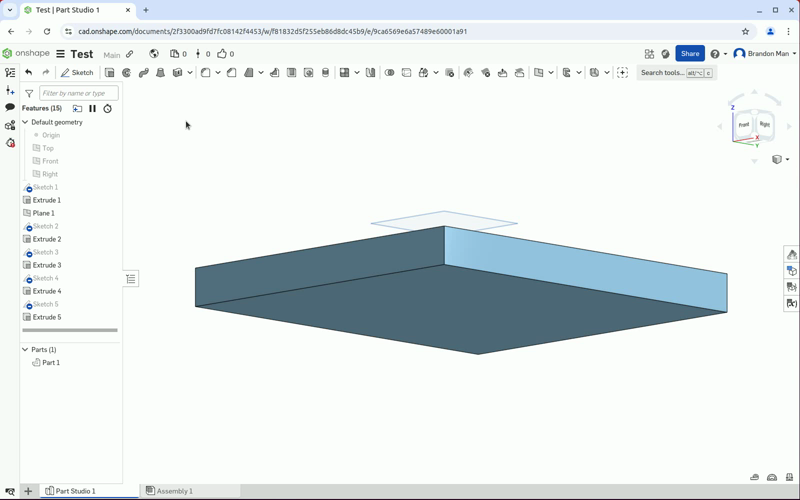
key(down, 3)
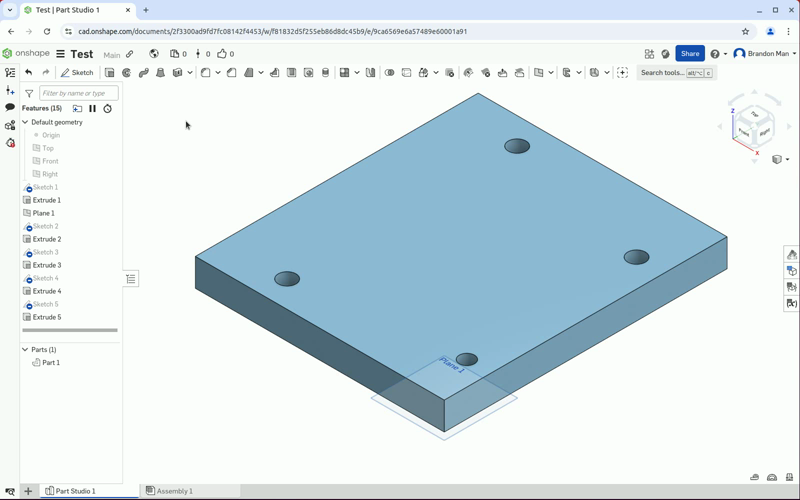
mouse_move(73, 189)
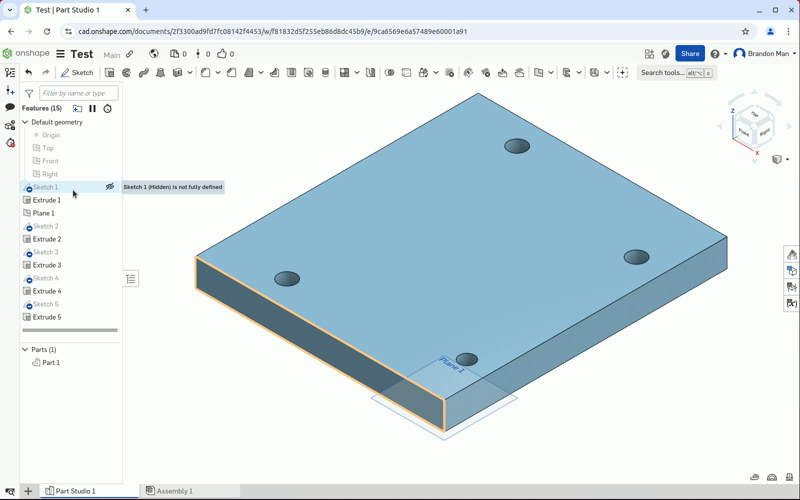
click(73, 189)